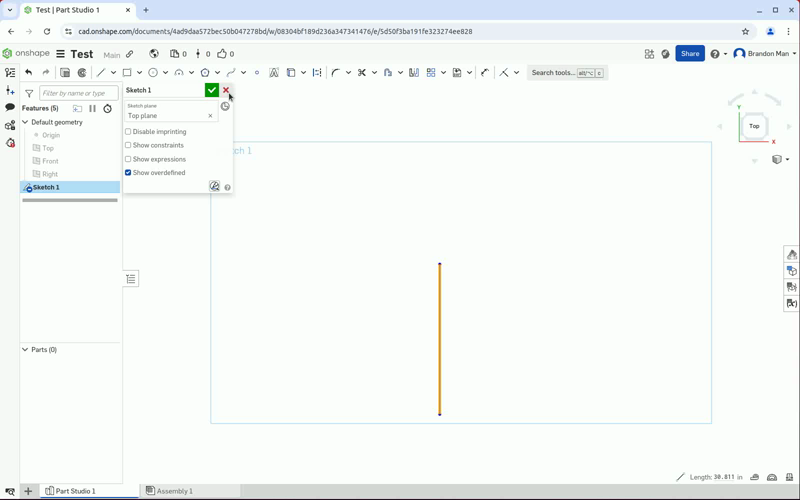
key(shift+h)
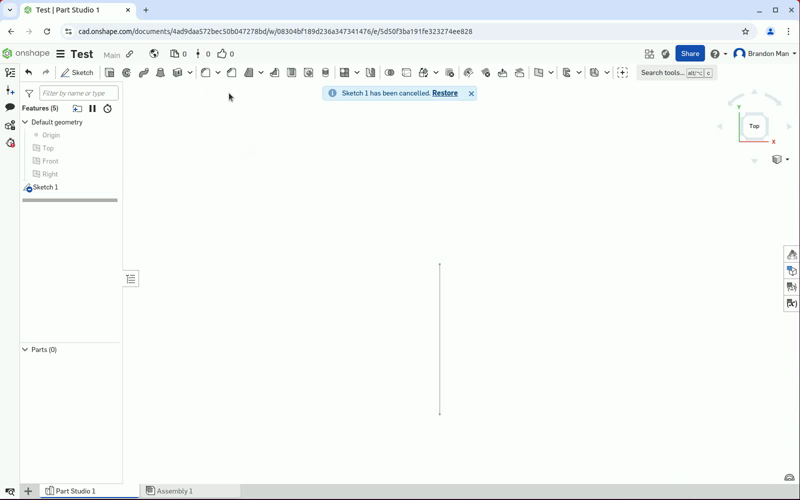
key(shift+s)
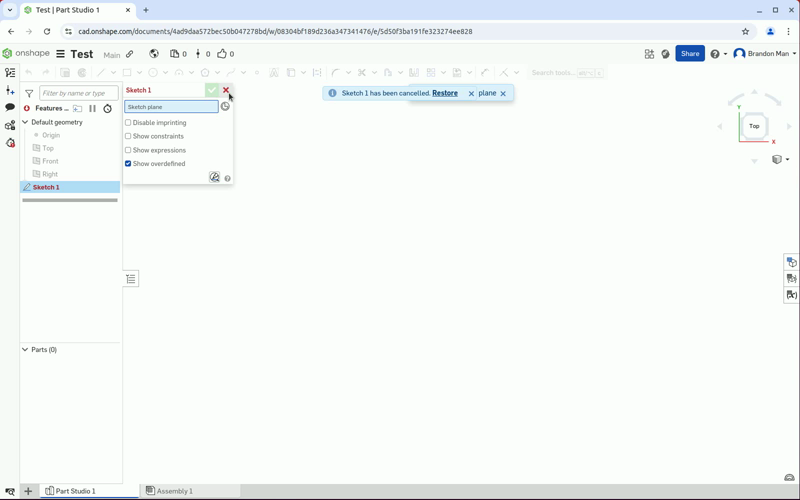
mouse_move(73, 150)
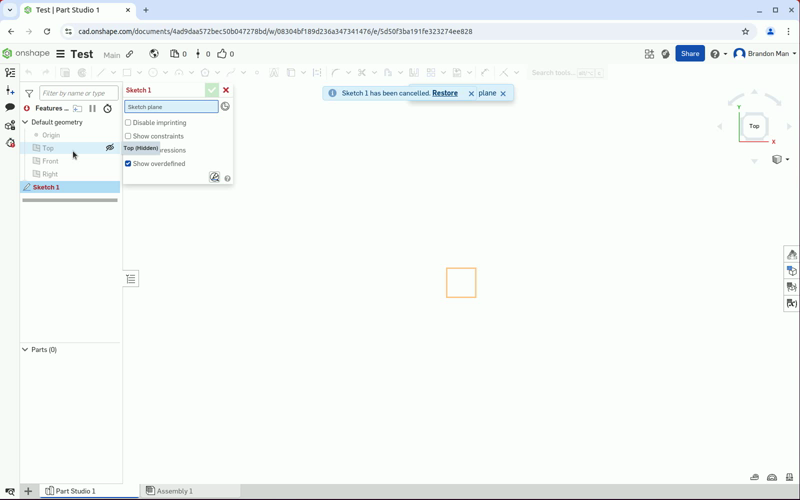
click(73, 150)
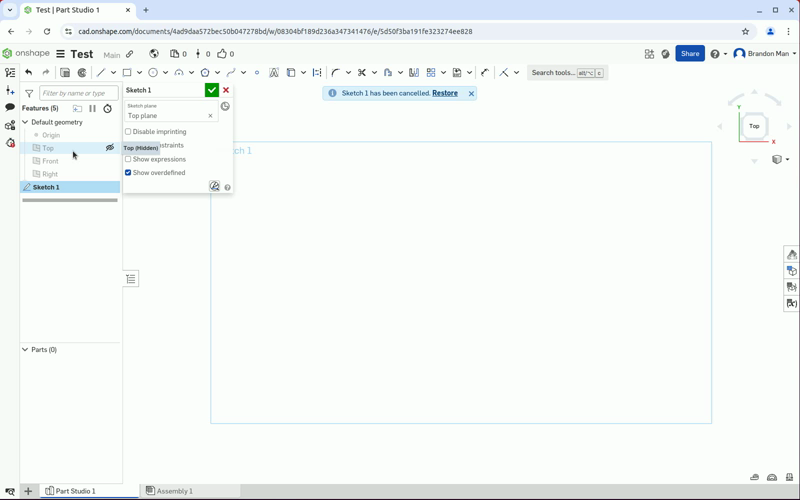
mouse_move(73, 352)
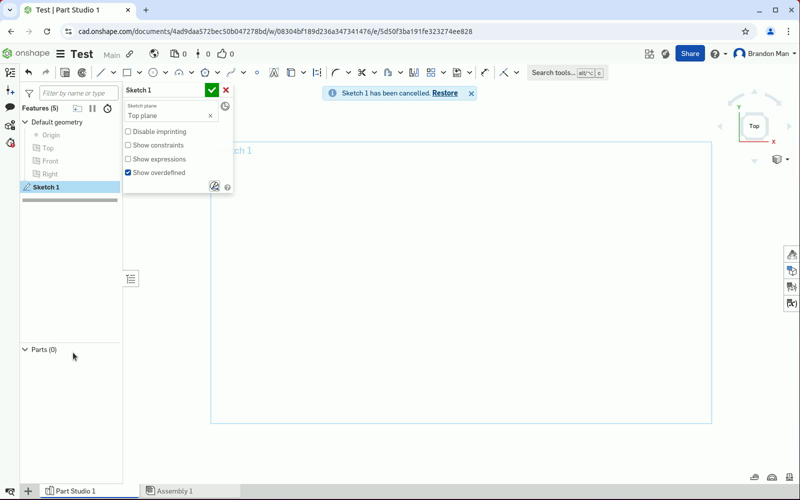
key(y)
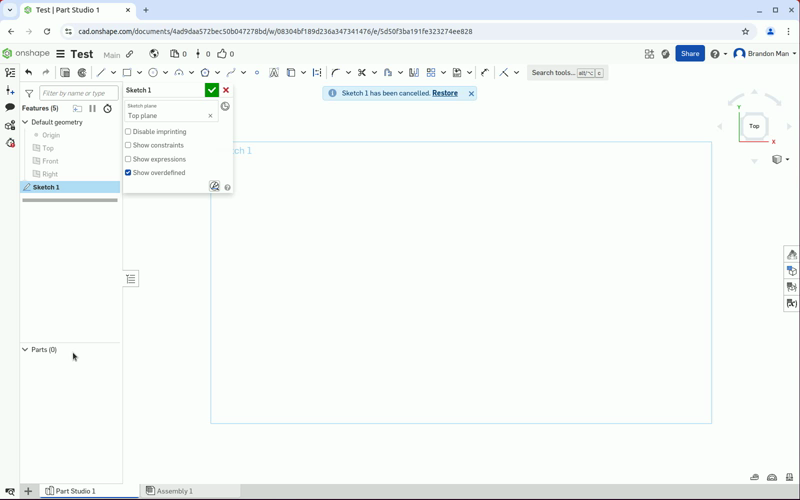
key(l)
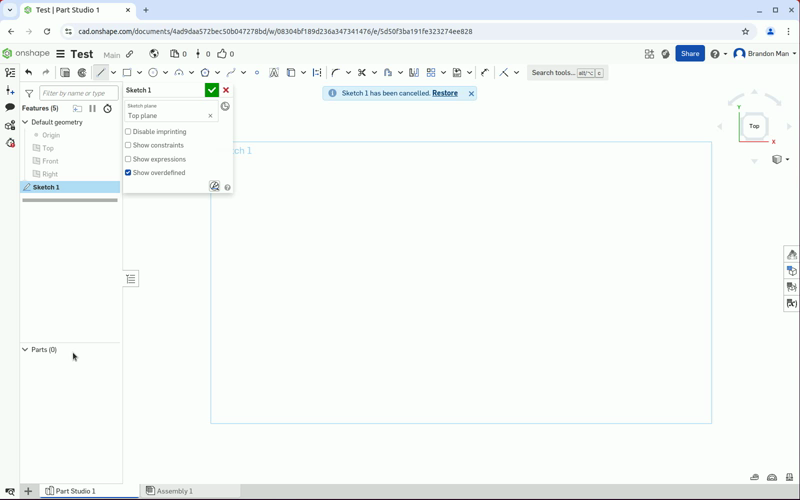
key_down(shift)
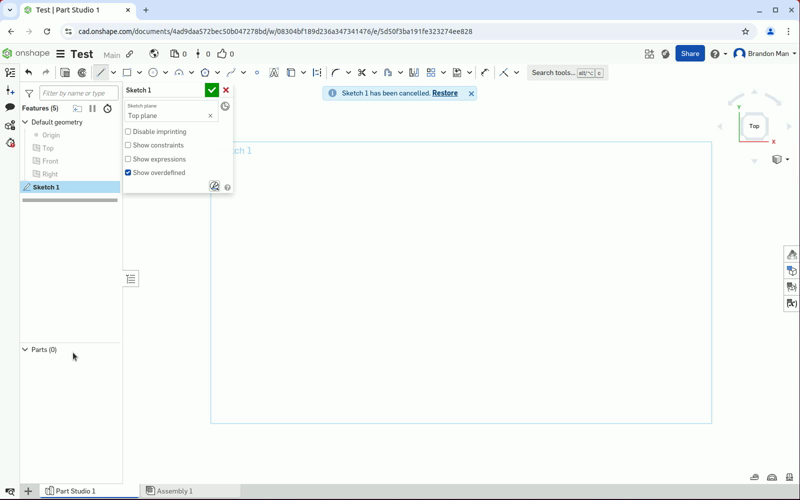
mouse_move(486, 316)
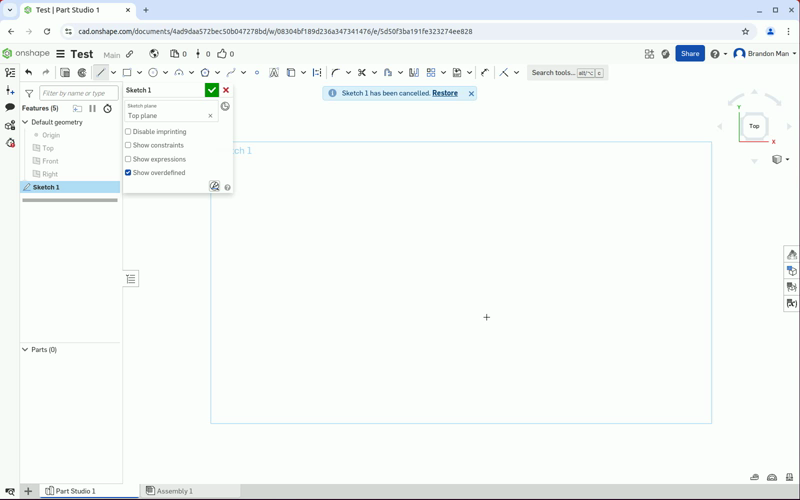
click(486, 316)
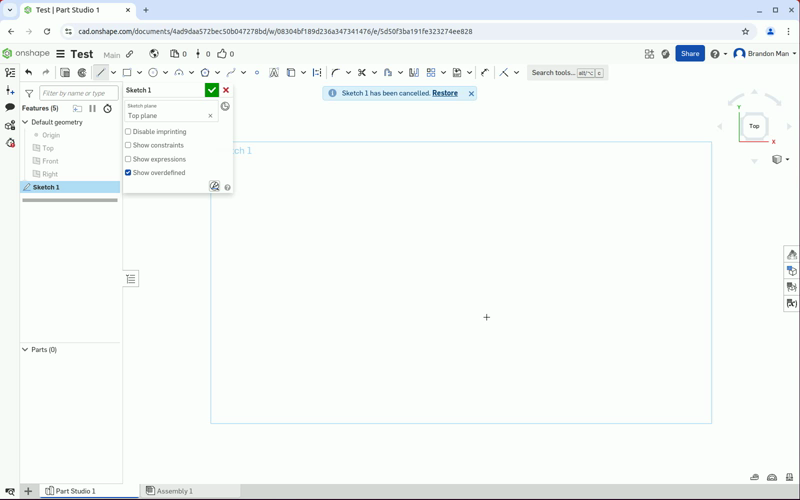
key_up(shift)
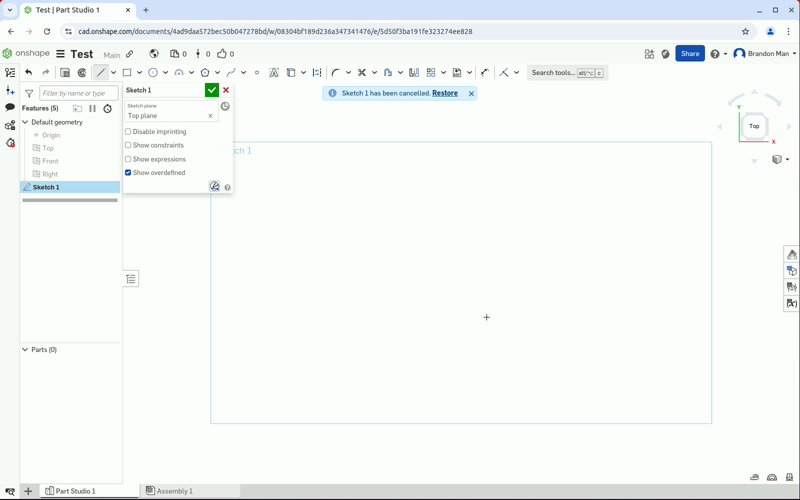
key_down(shift)
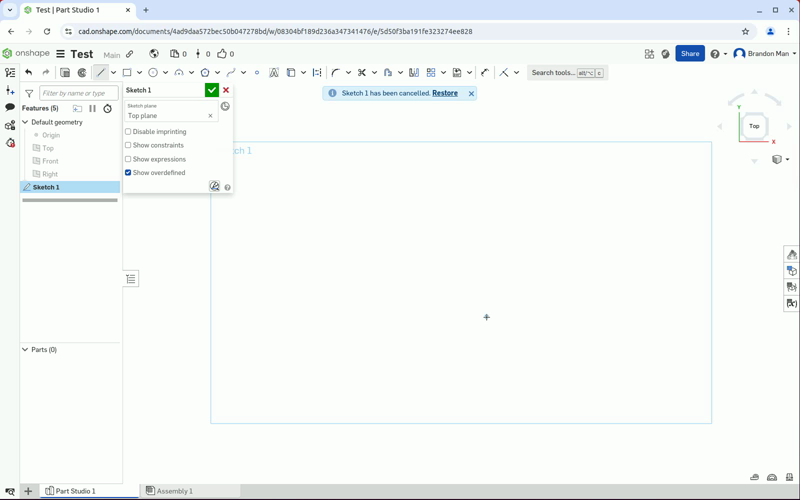
mouse_move(516, 316)
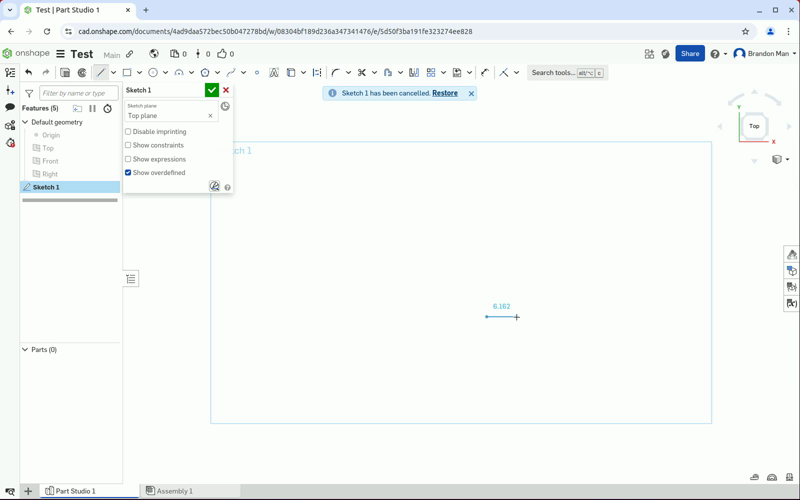
mouse_move(490, 316)
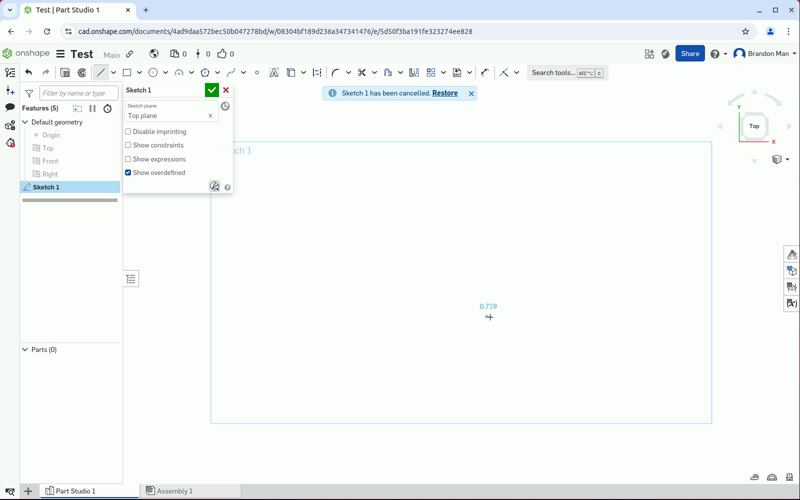
scroll(6)
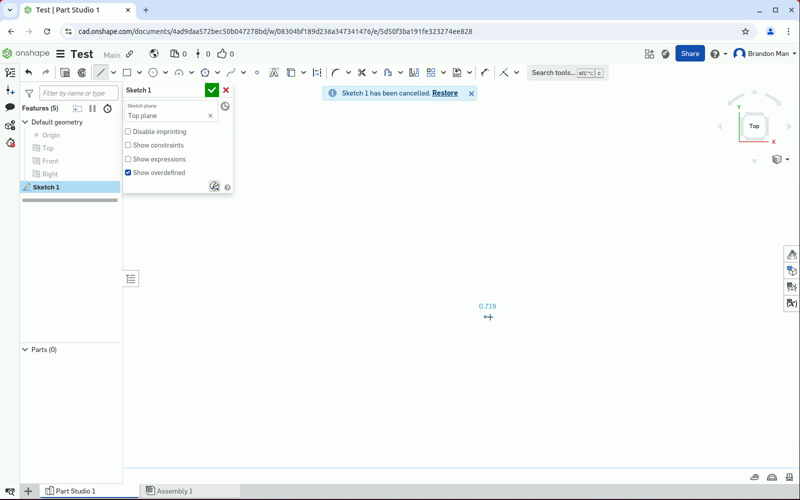
scroll(6)
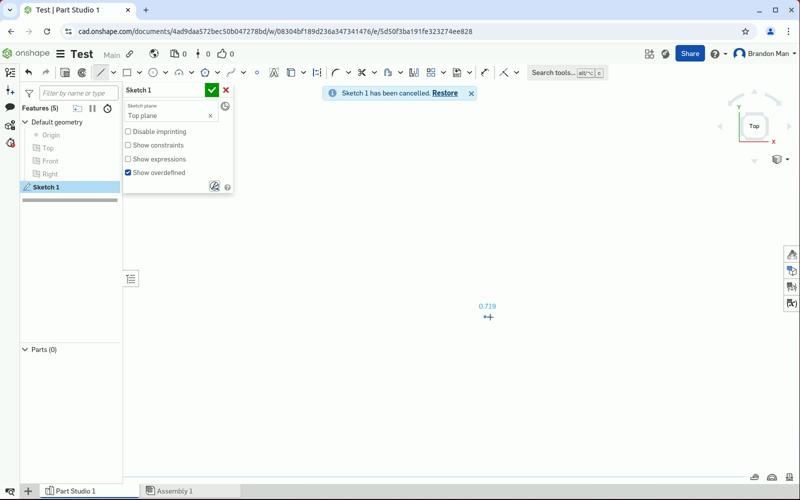
scroll(6)
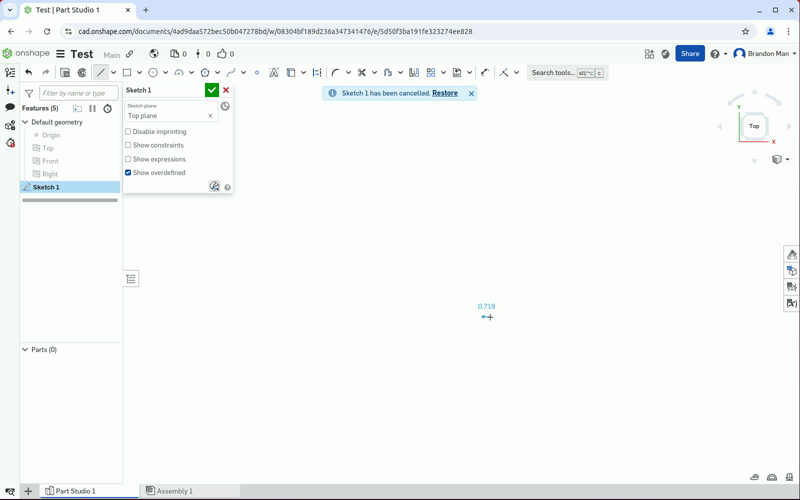
scroll(6)
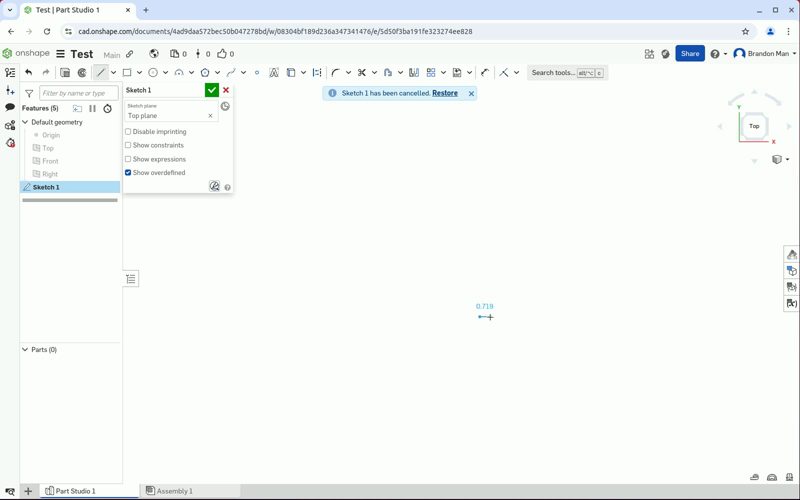
scroll(6)
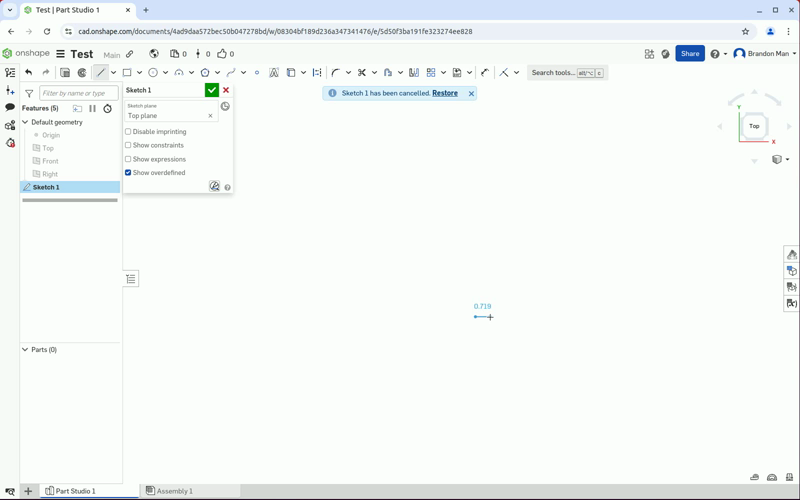
scroll(6)
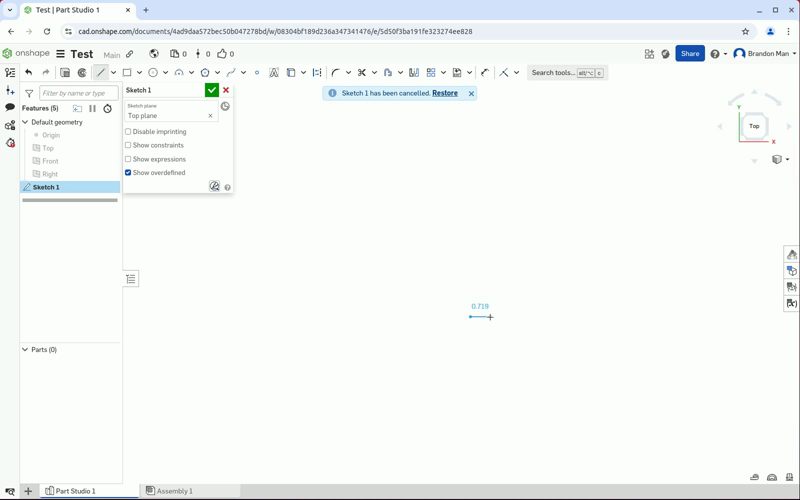
scroll(6)
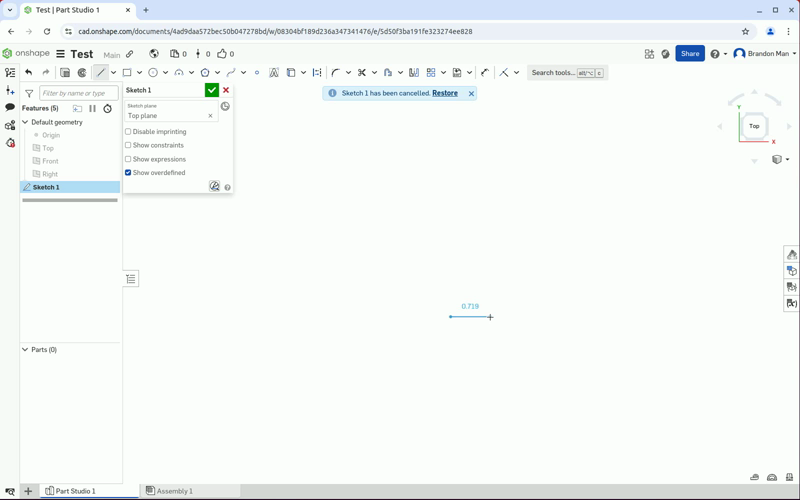
click(490, 316)
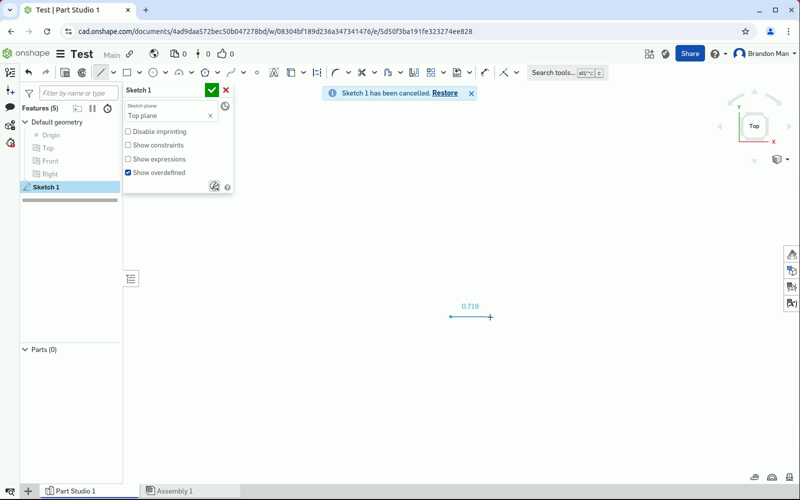
scroll(-6)
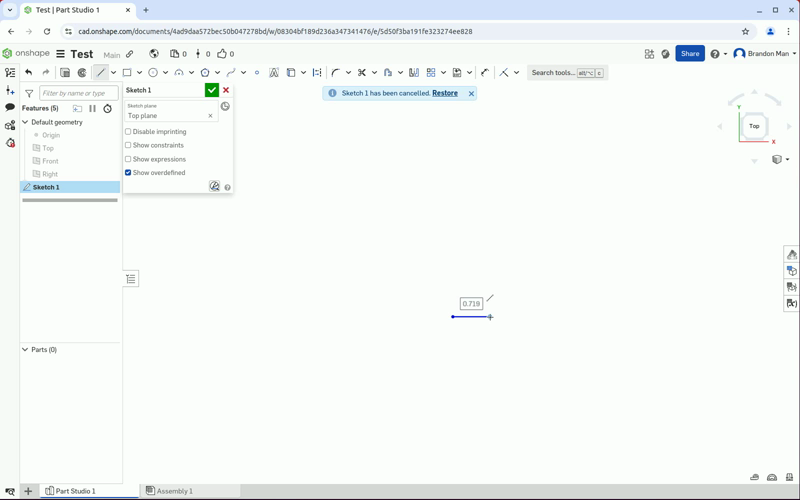
scroll(-6)
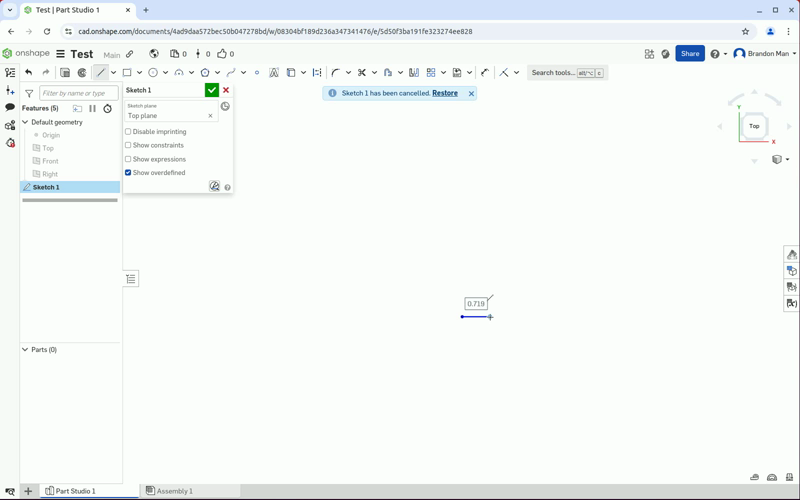
scroll(-6)
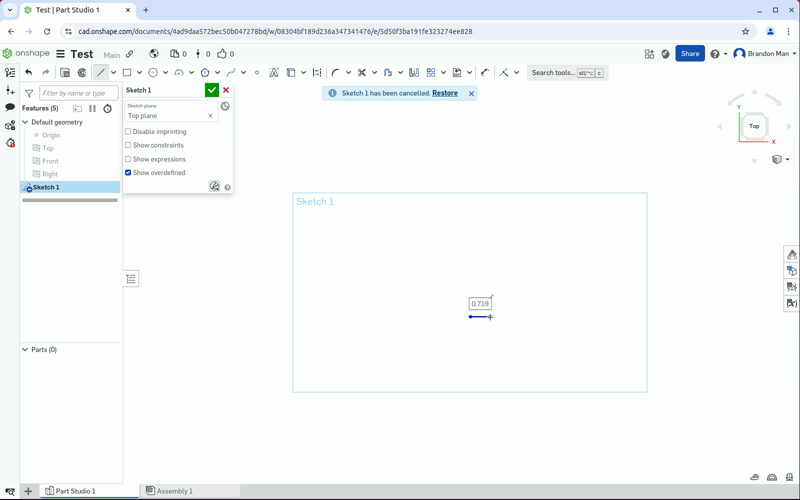
scroll(-6)
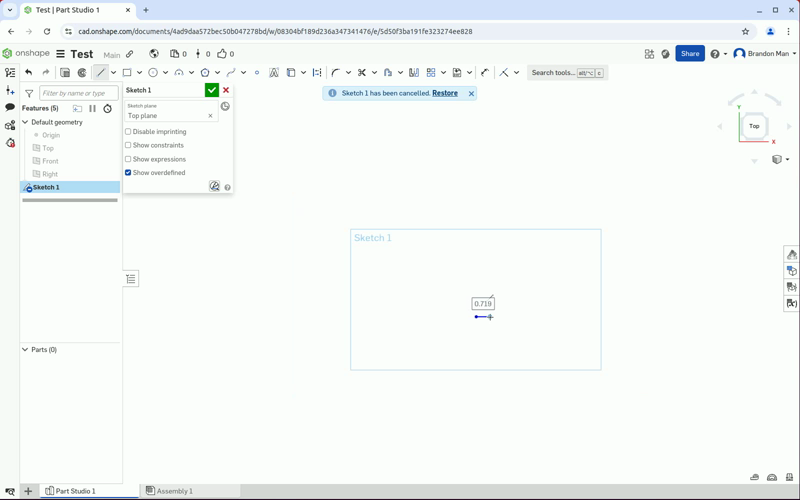
scroll(-6)
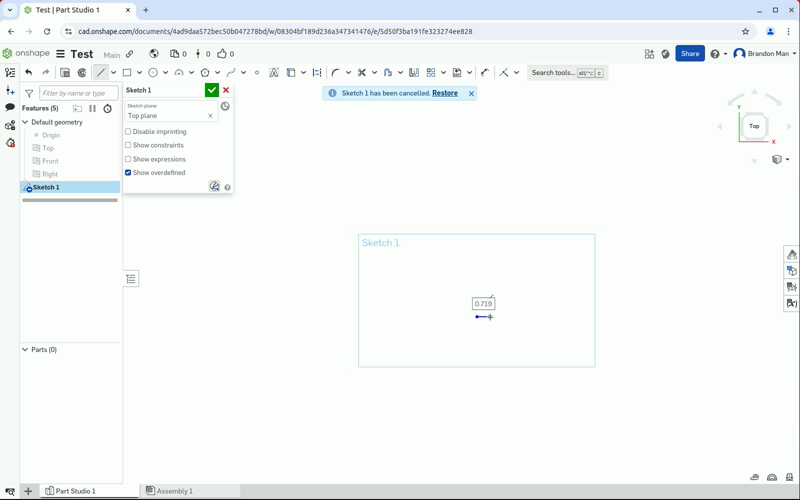
scroll(-6)
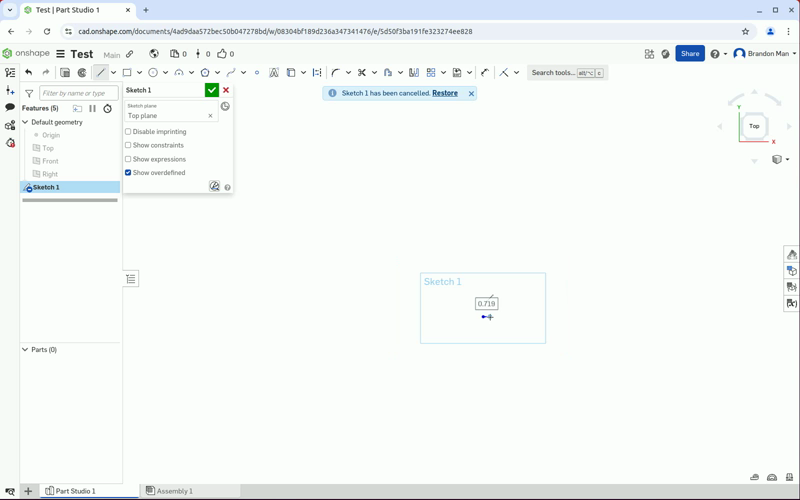
scroll(-6)
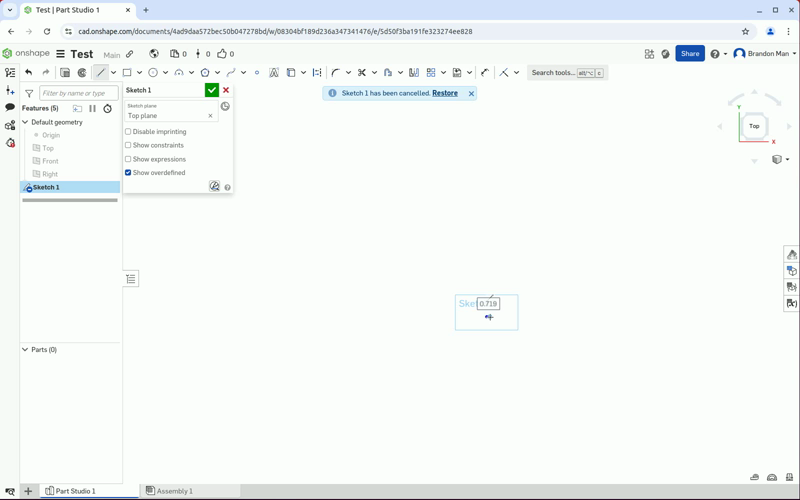
key_up(shift)
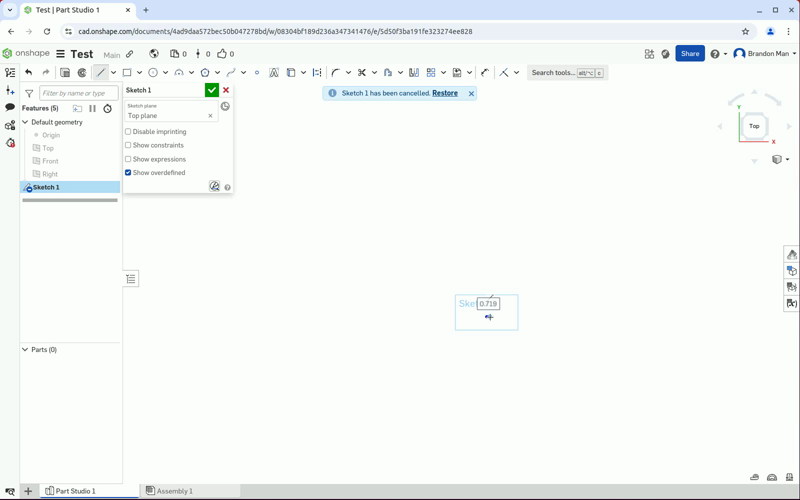
key(esc)
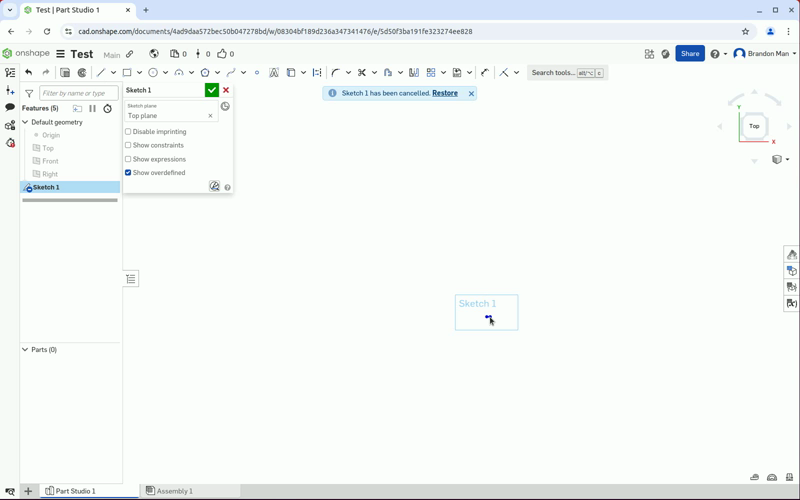
key(a)
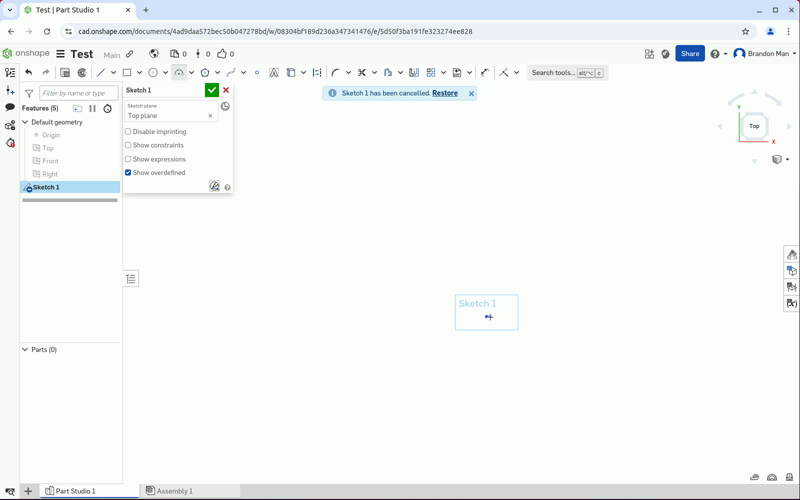
mouse_move(490, 316)
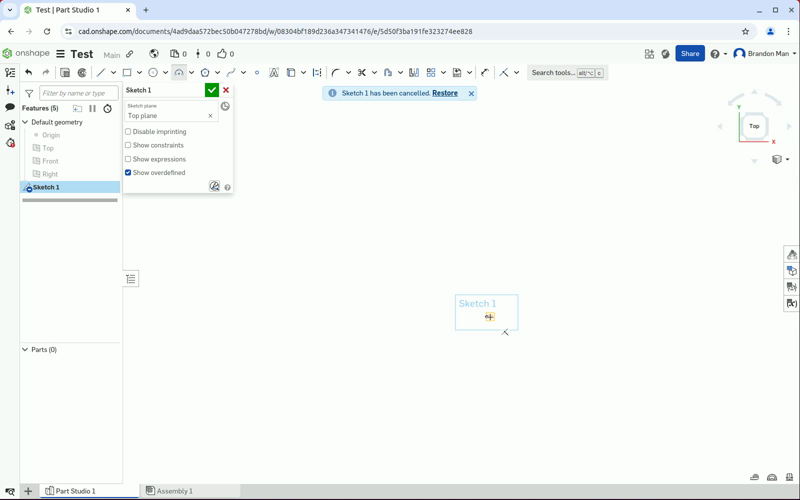
scroll(6)
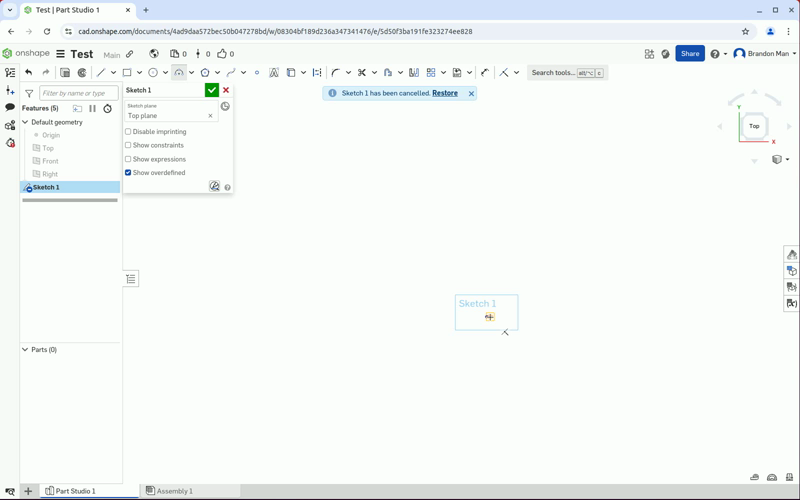
scroll(6)
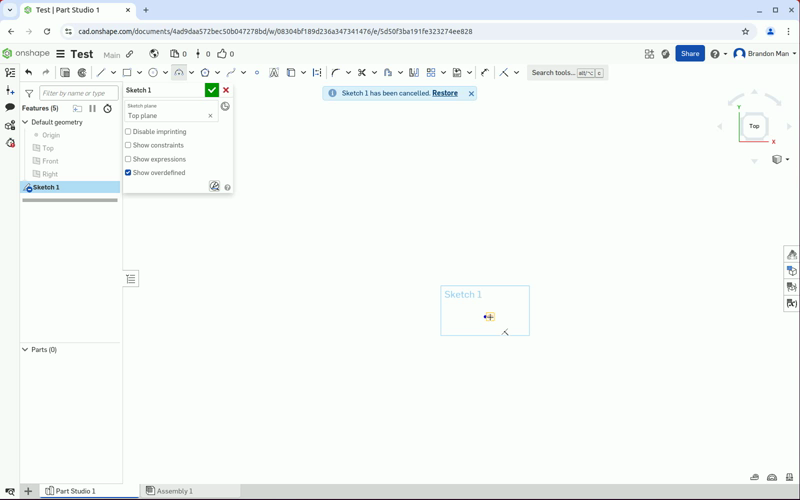
scroll(6)
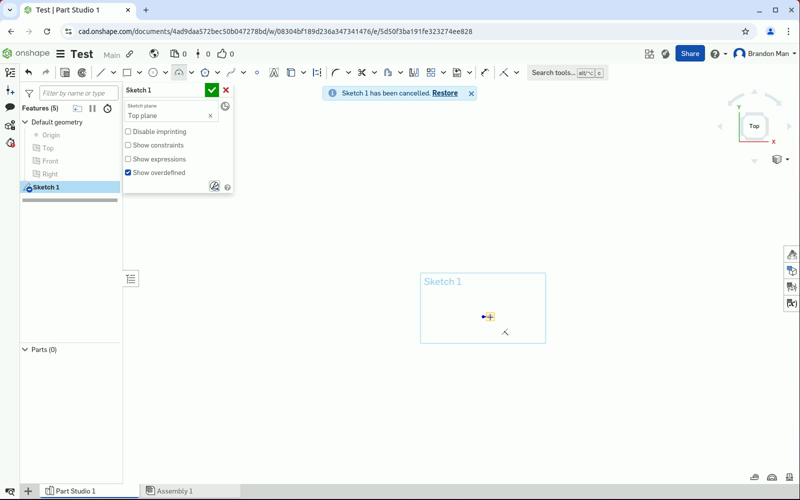
scroll(6)
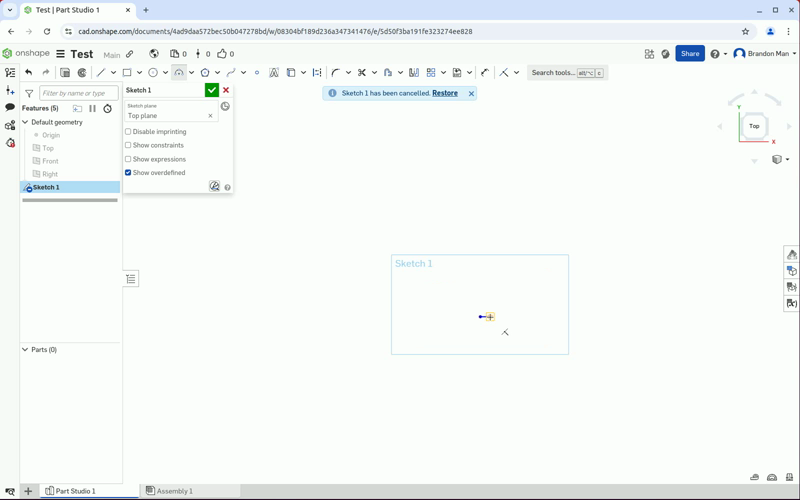
scroll(6)
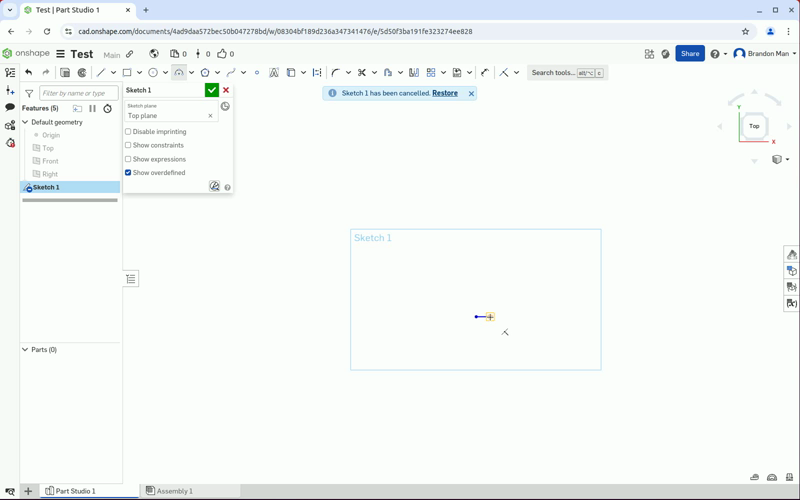
scroll(6)
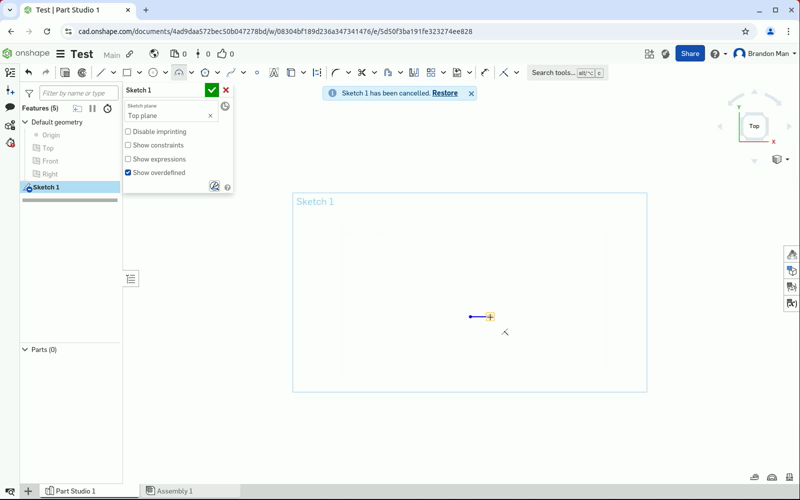
scroll(6)
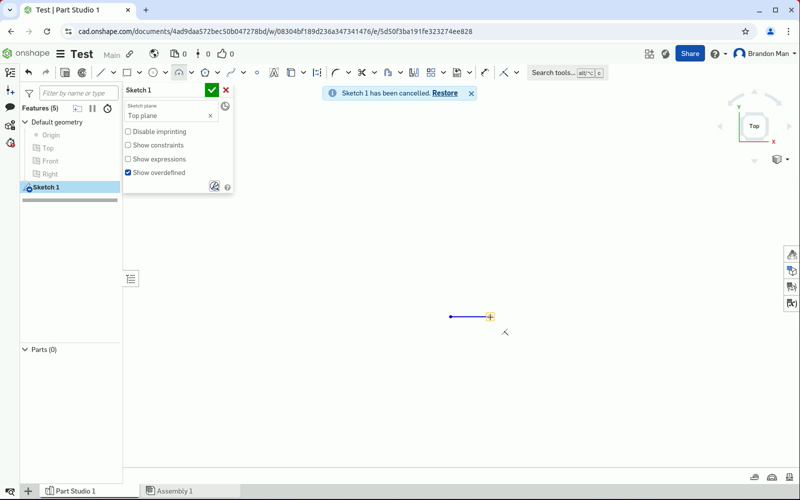
click(490, 316)
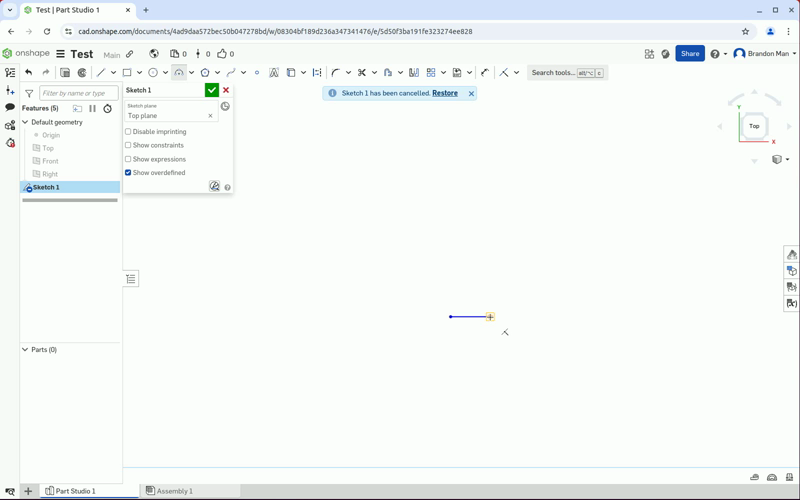
scroll(-6)
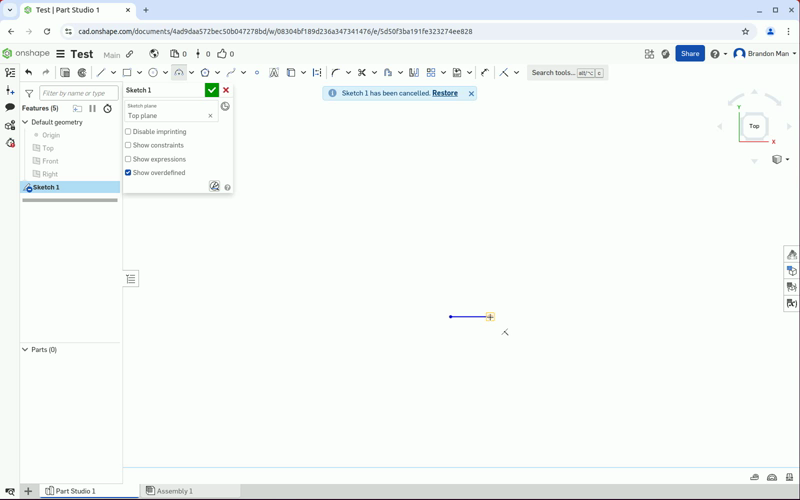
scroll(-6)
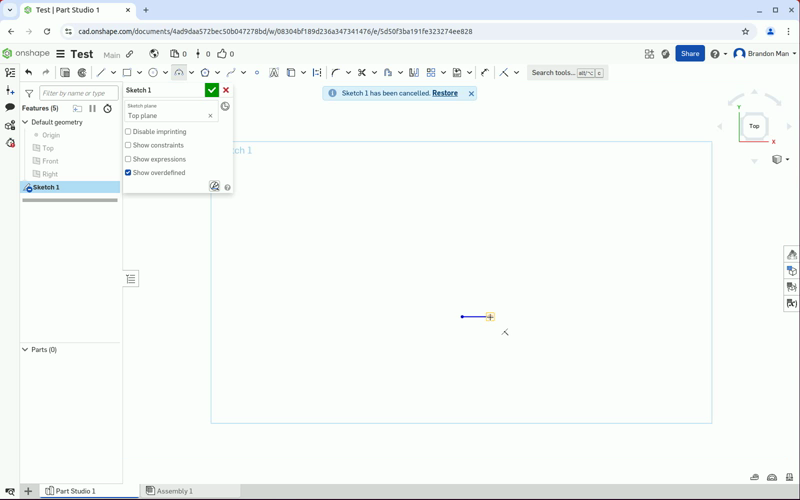
scroll(-6)
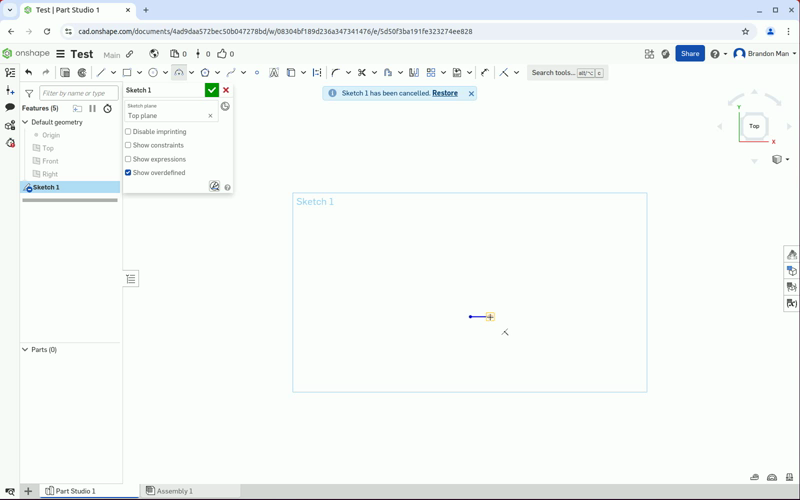
scroll(-6)
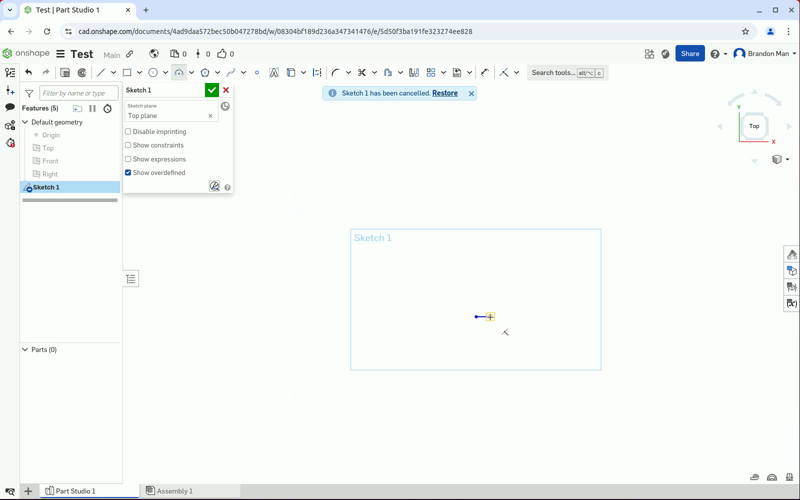
scroll(-6)
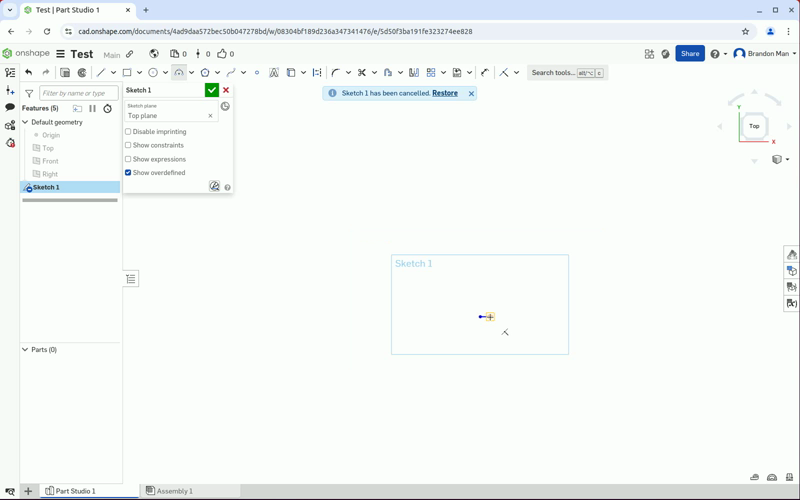
scroll(-6)
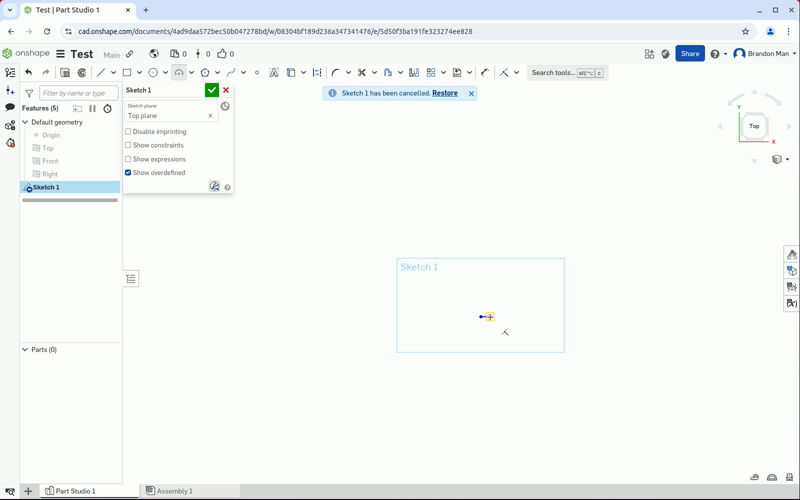
scroll(-6)
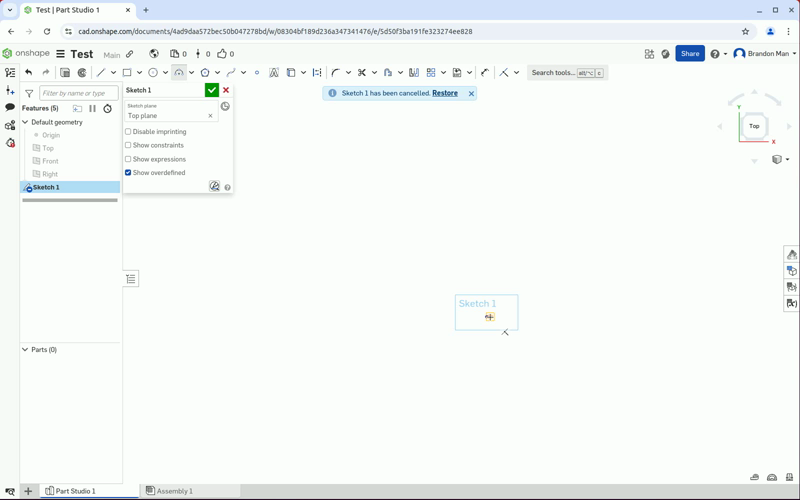
key_down(shift)
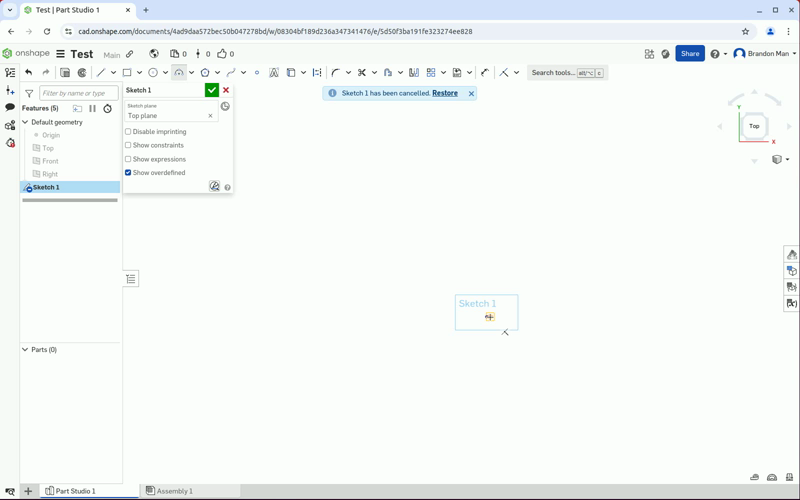
mouse_move(490, 248)
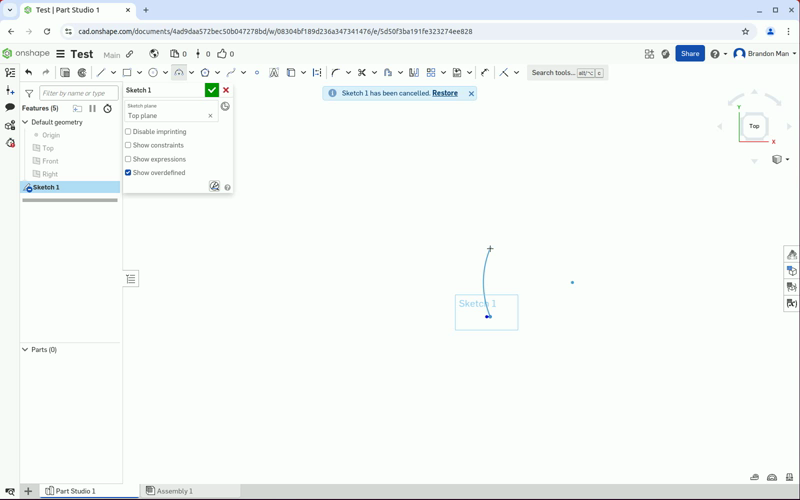
click(490, 248)
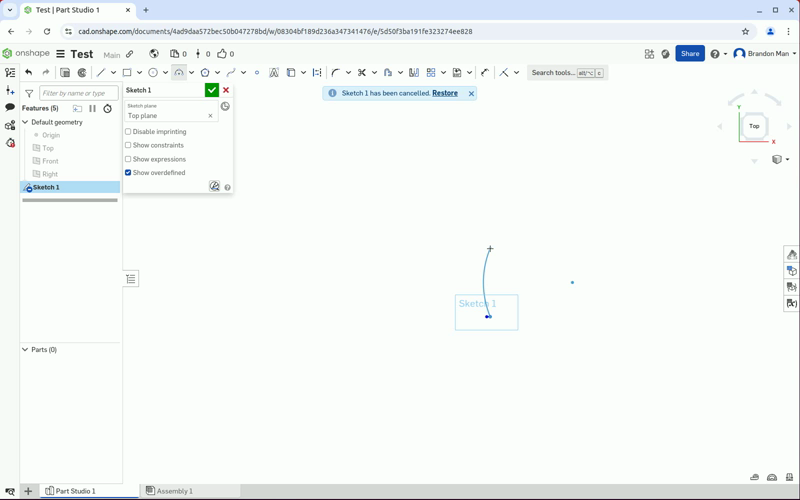
mouse_move(505, 282)
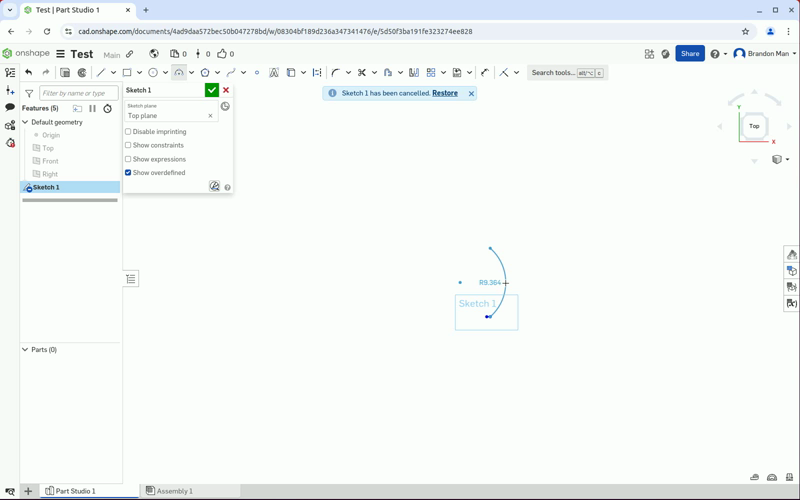
click(505, 282)
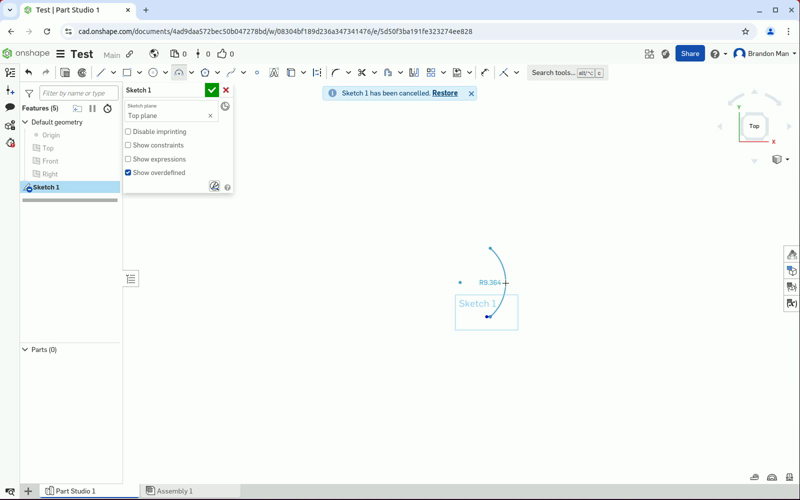
key_up(shift)
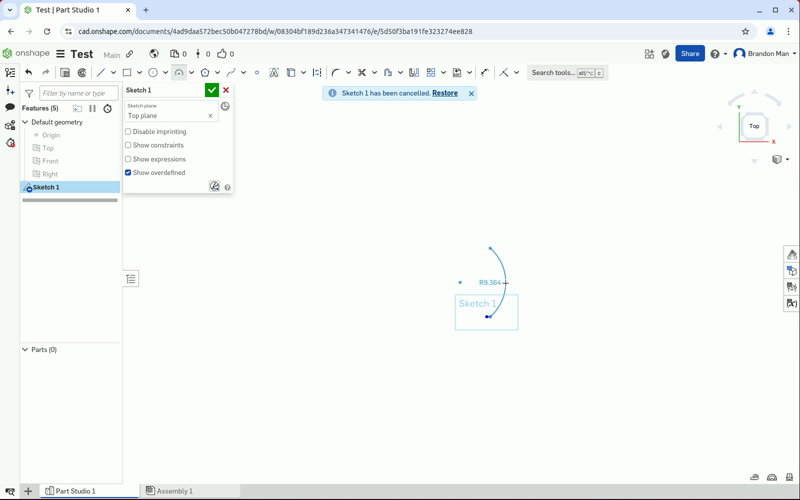
key(esc)
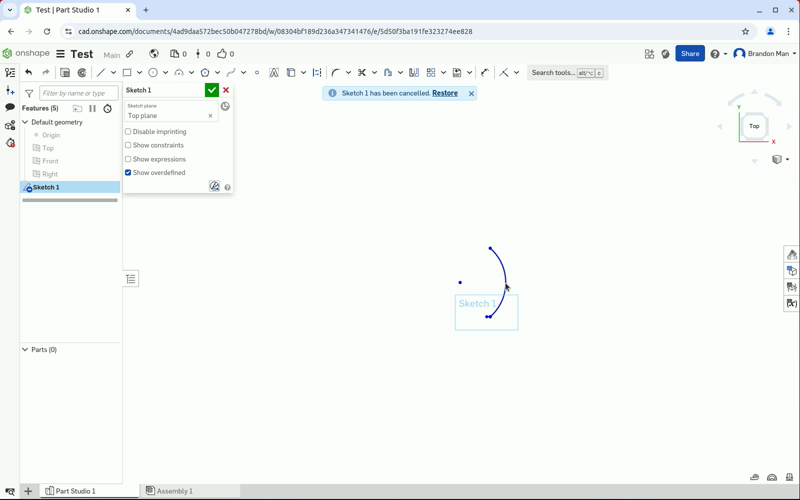
key(l)
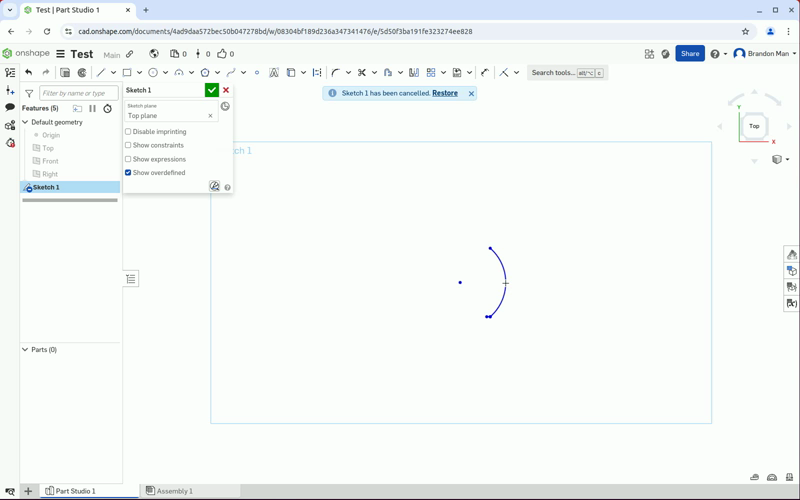
mouse_move(490, 248)
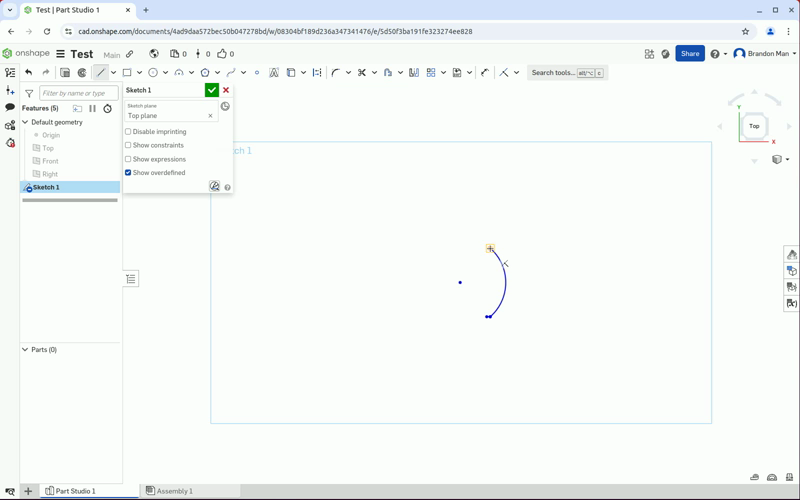
click(490, 248)
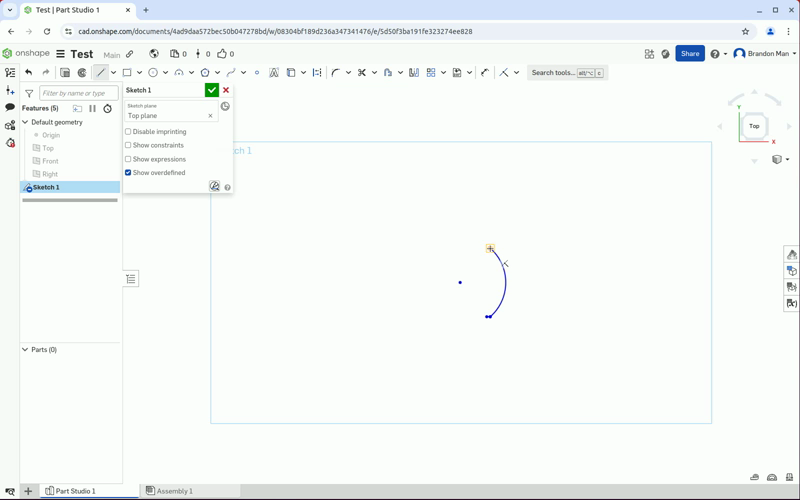
key_down(shift)
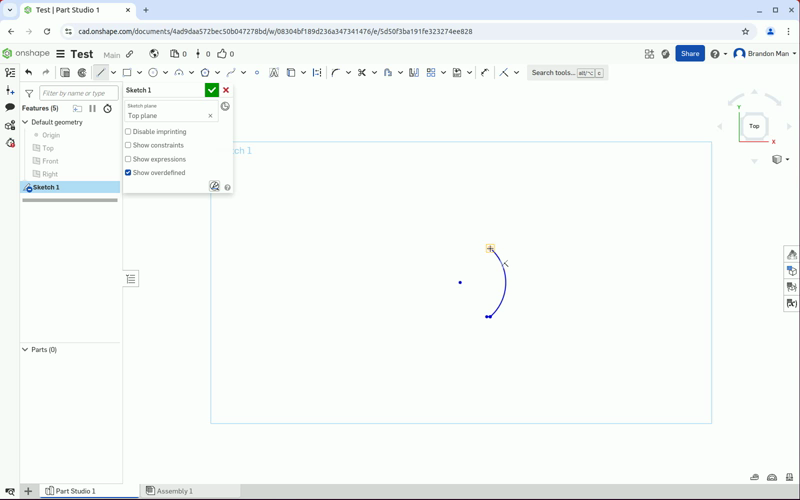
mouse_move(520, 248)
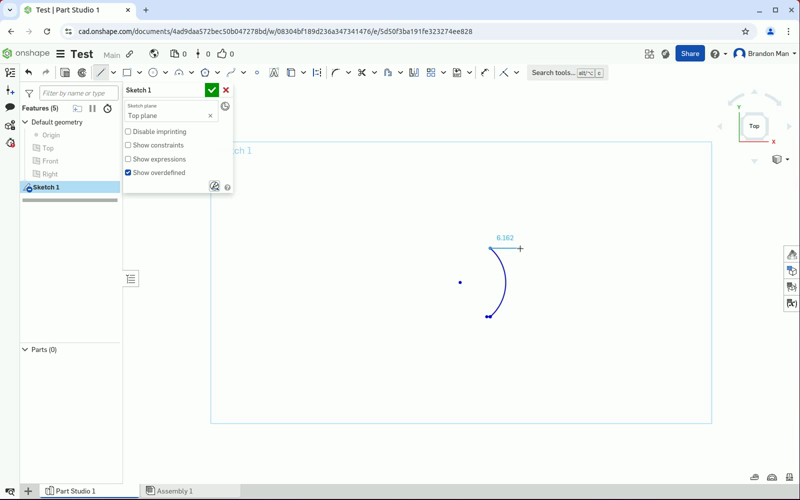
mouse_move(486, 248)
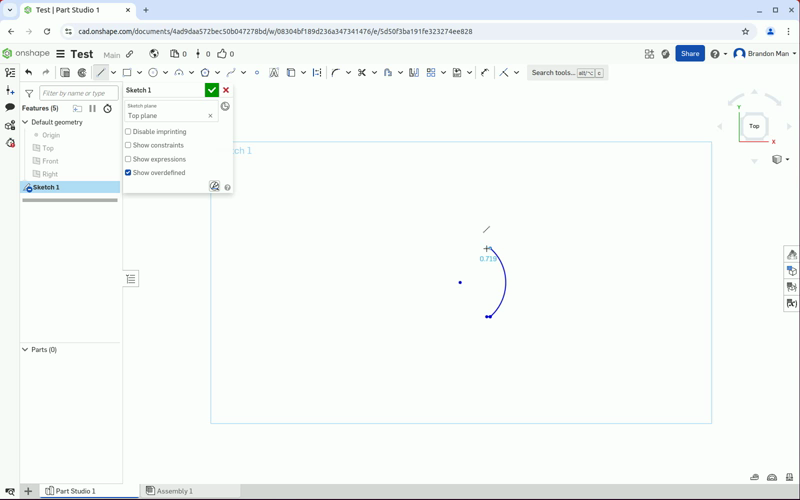
scroll(6)
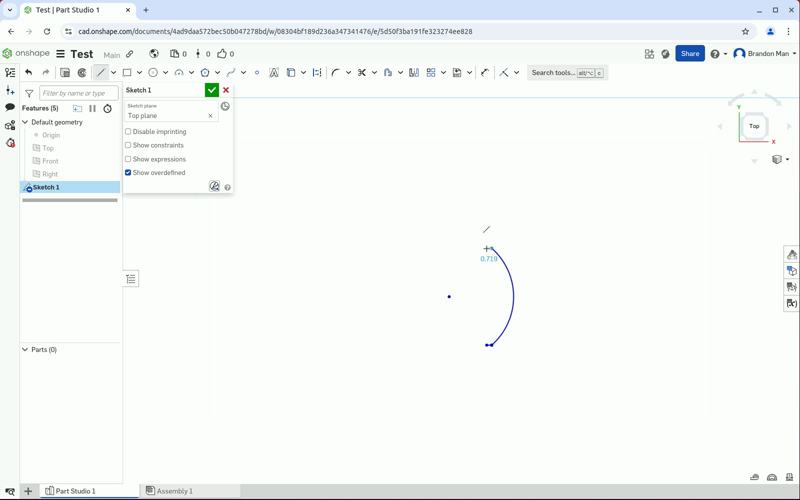
scroll(6)
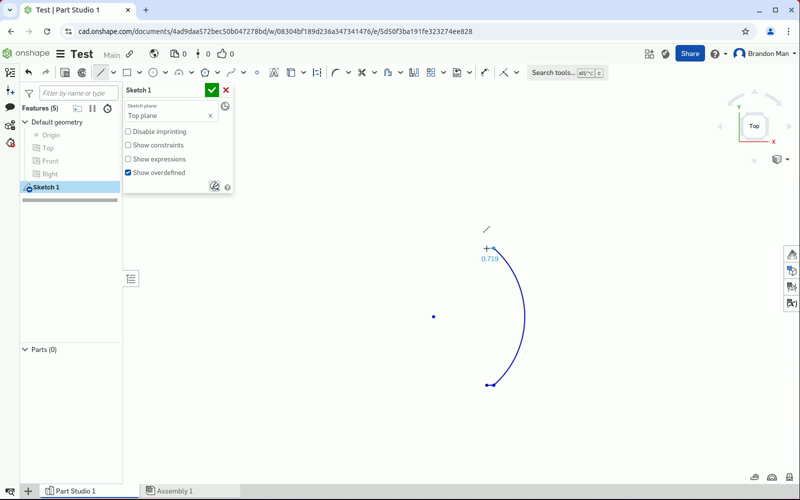
scroll(6)
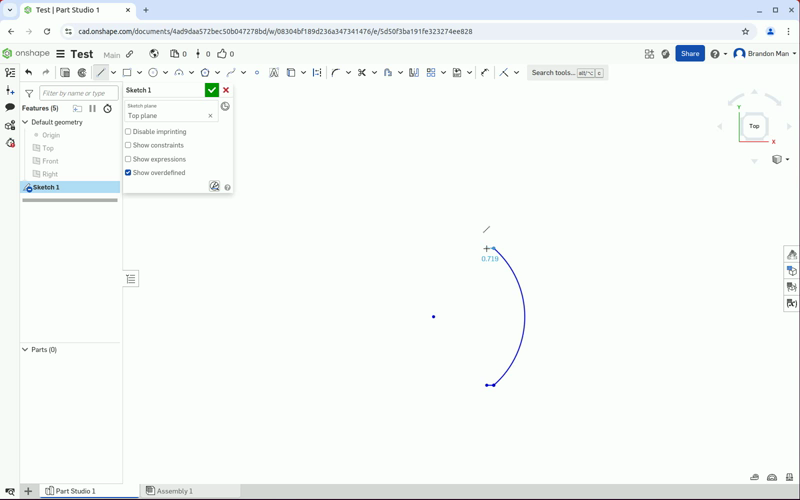
scroll(6)
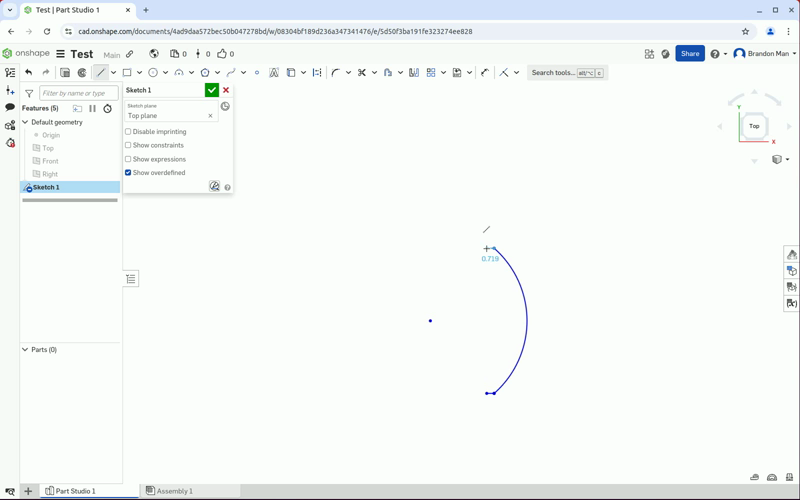
scroll(6)
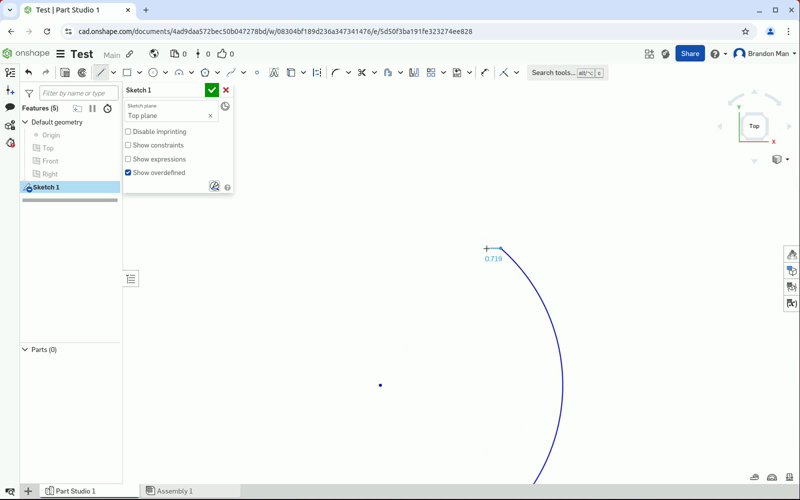
scroll(6)
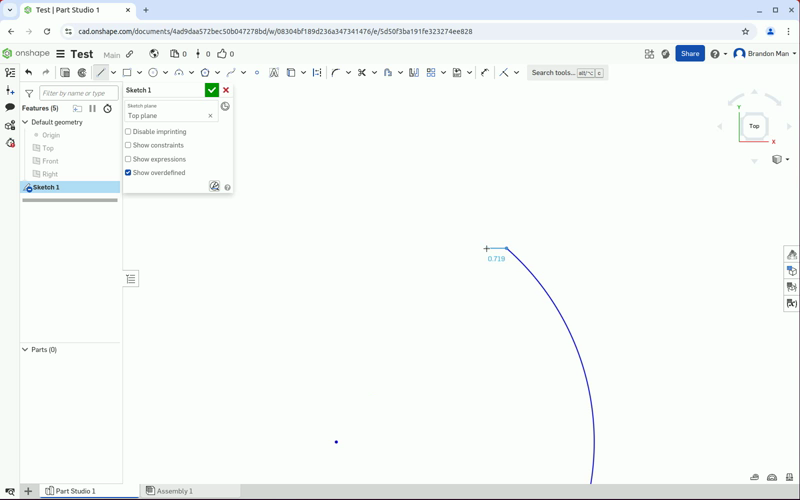
scroll(6)
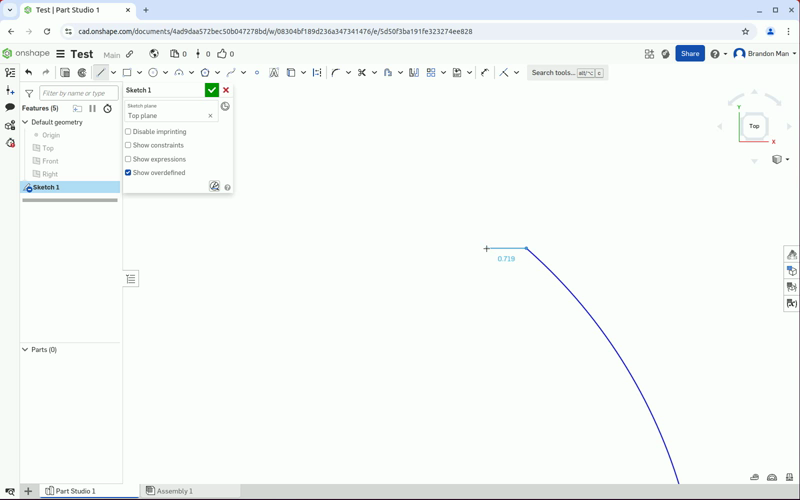
click(486, 248)
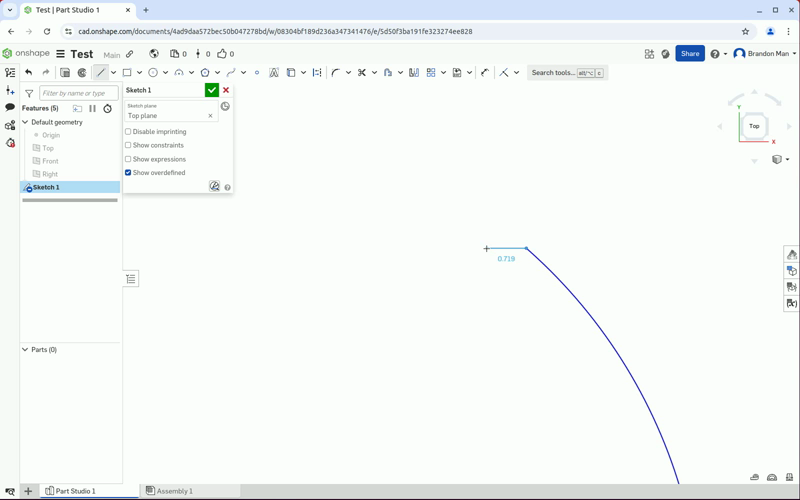
scroll(-6)
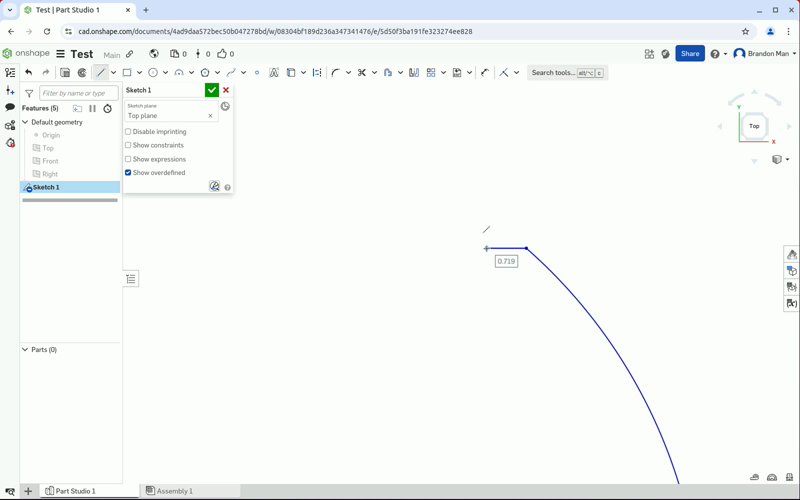
scroll(-6)
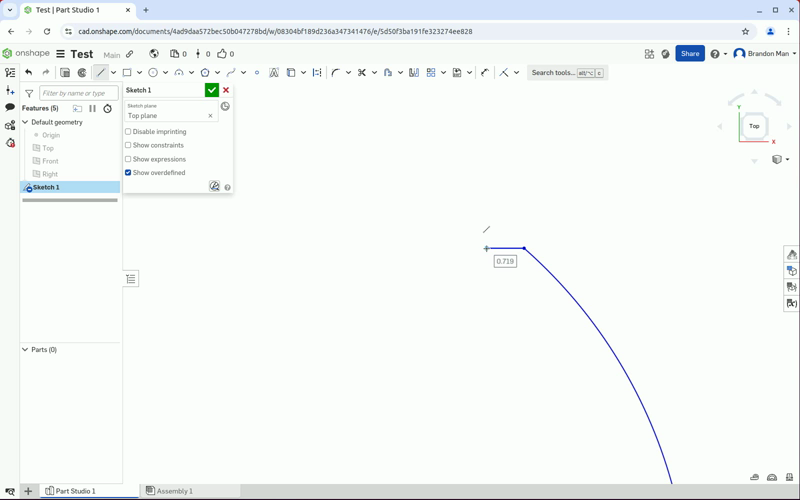
scroll(-6)
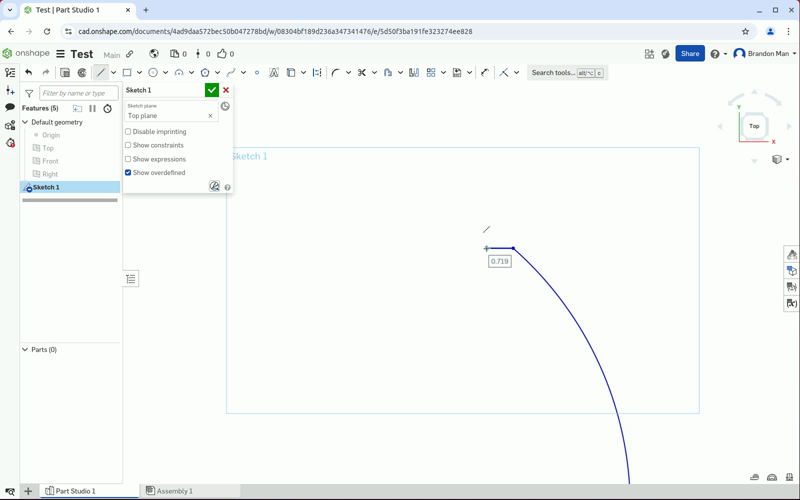
scroll(-6)
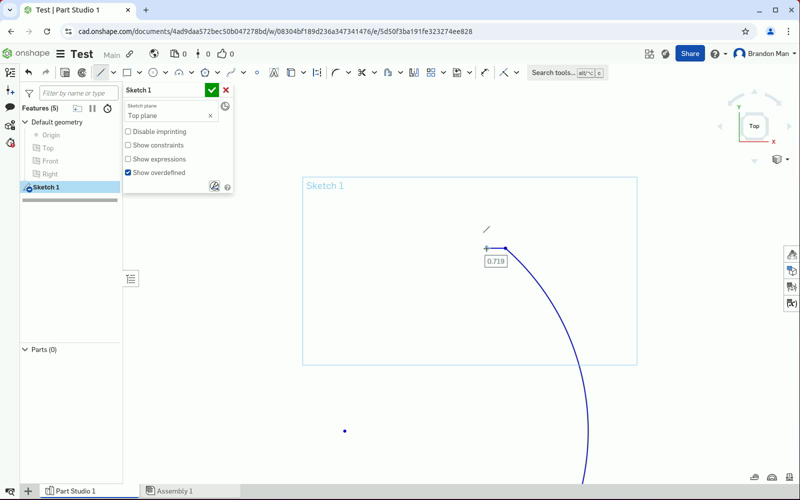
scroll(-6)
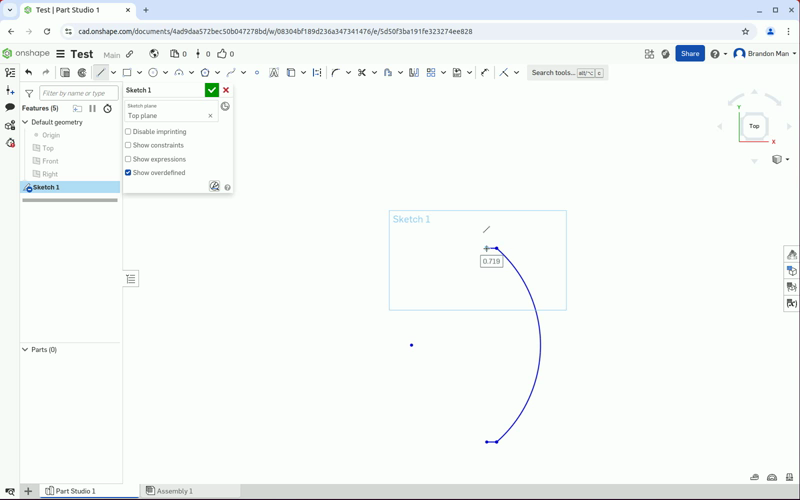
scroll(-6)
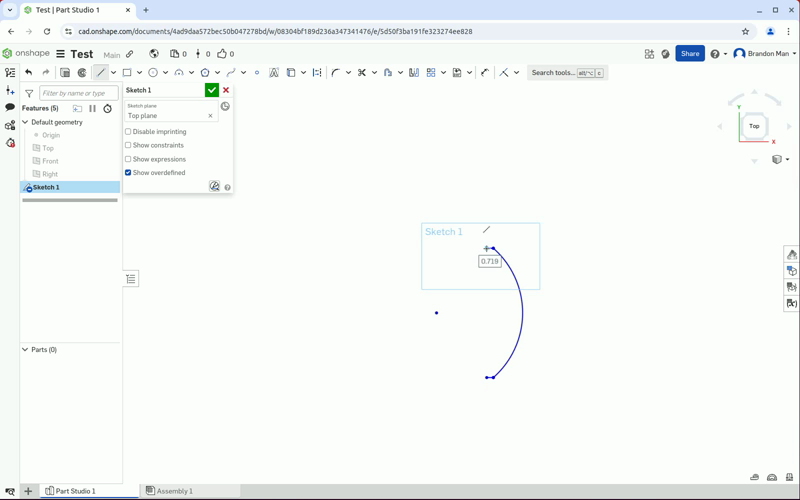
scroll(-6)
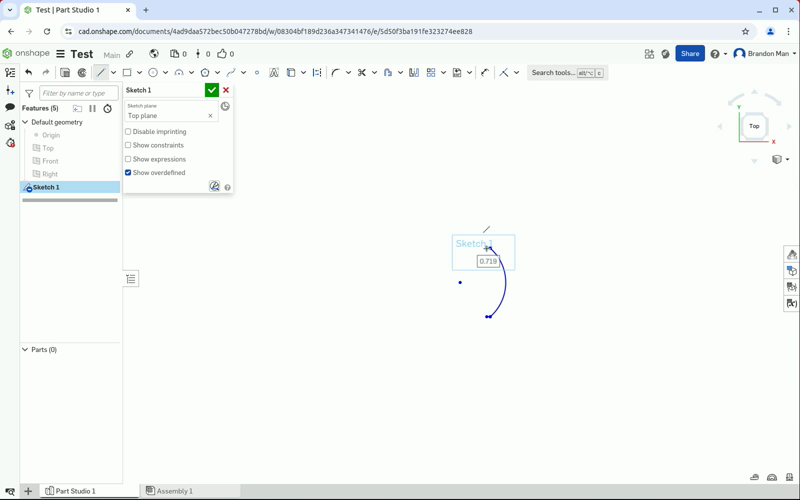
key_up(shift)
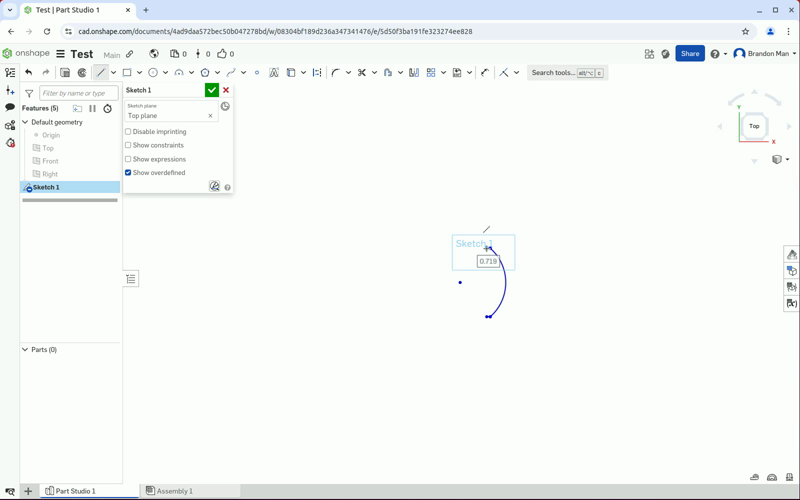
key(esc)
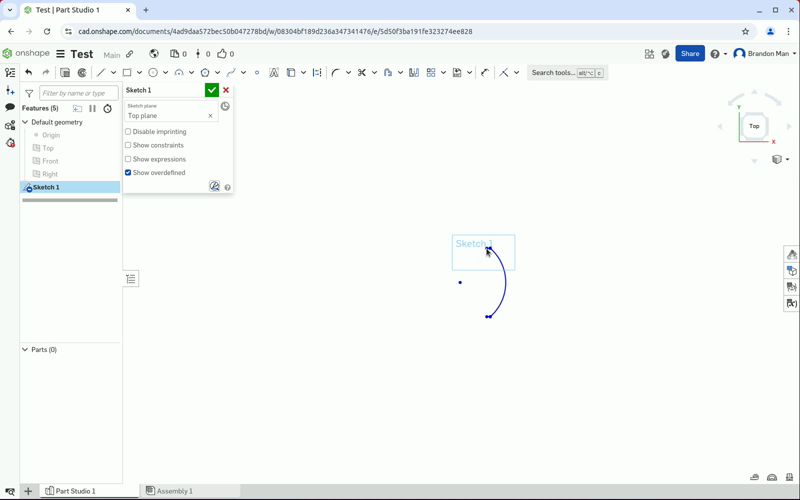
key(a)
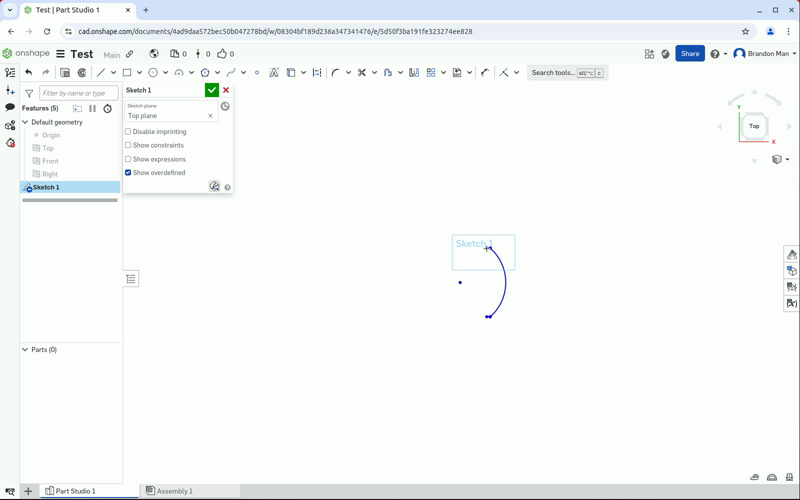
mouse_move(486, 248)
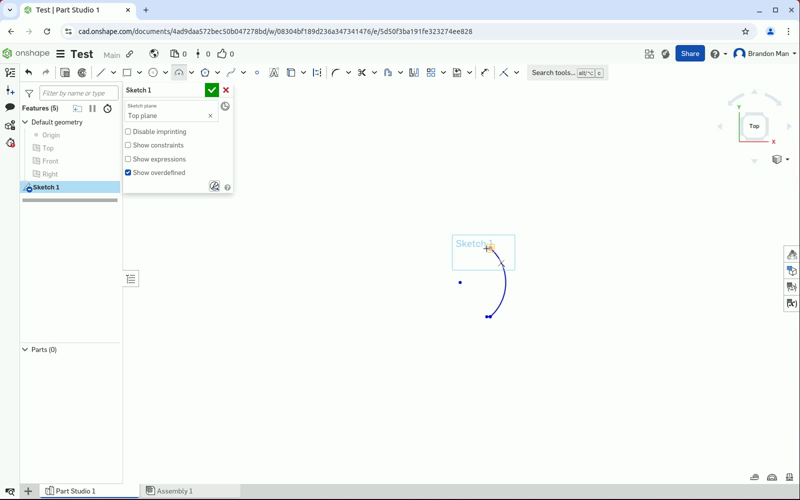
scroll(6)
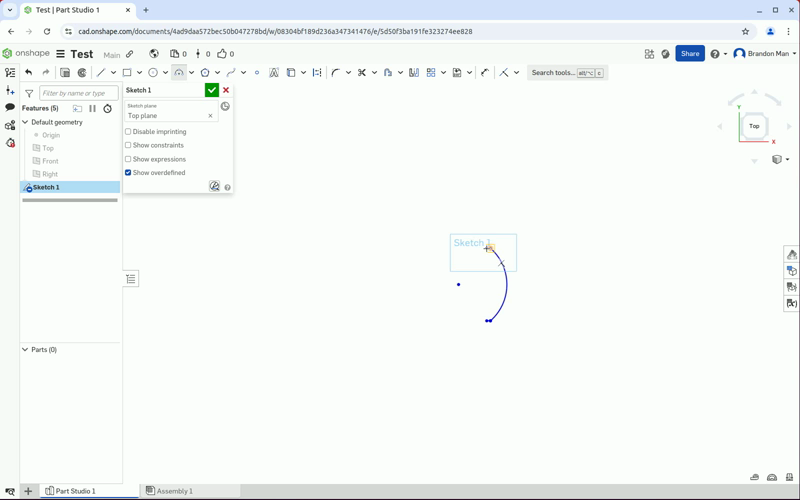
scroll(6)
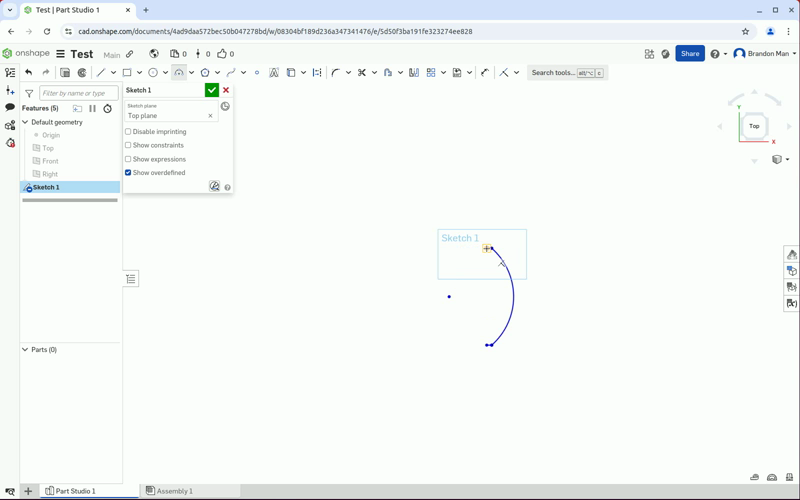
scroll(6)
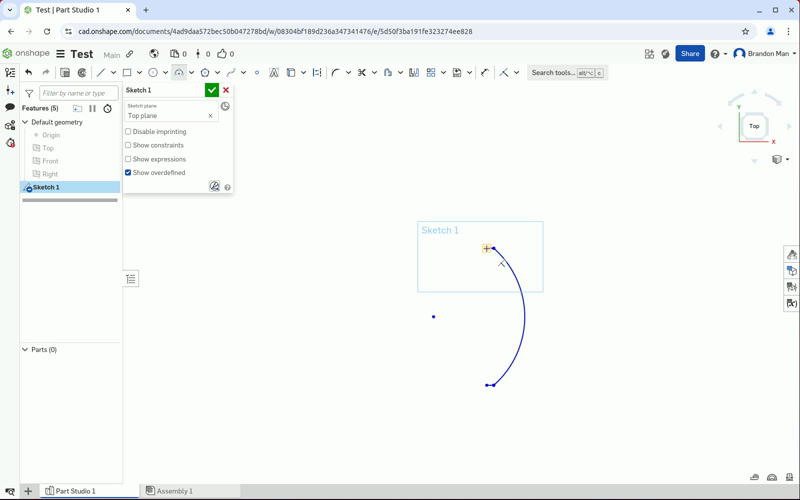
scroll(6)
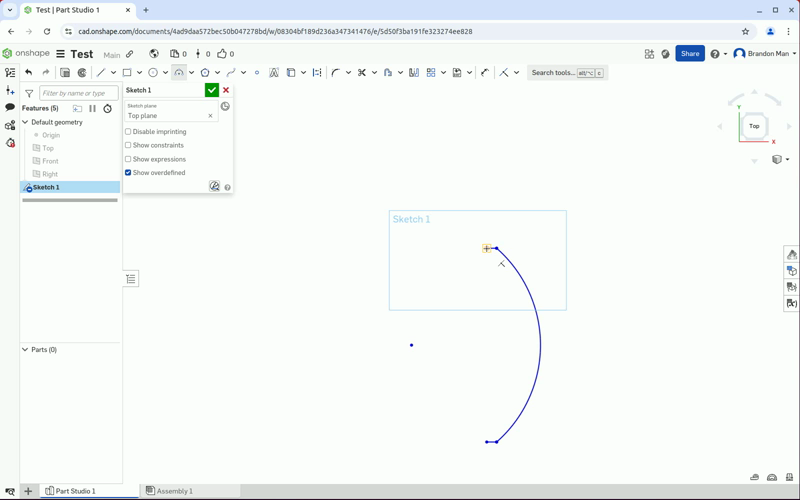
scroll(6)
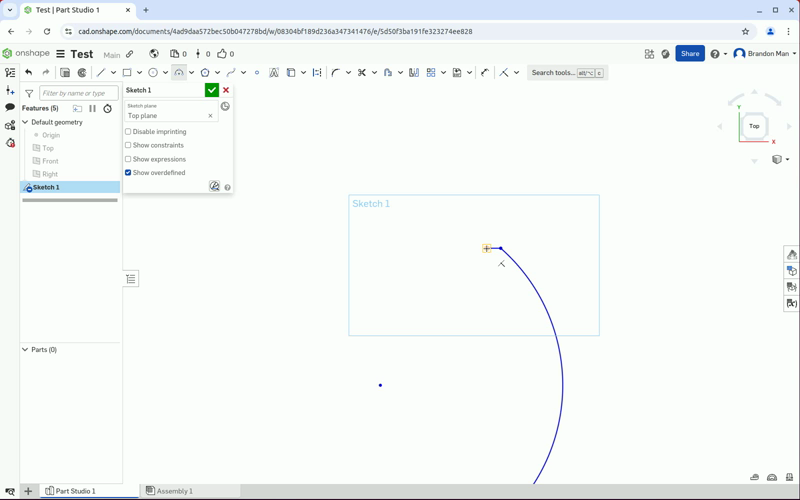
scroll(6)
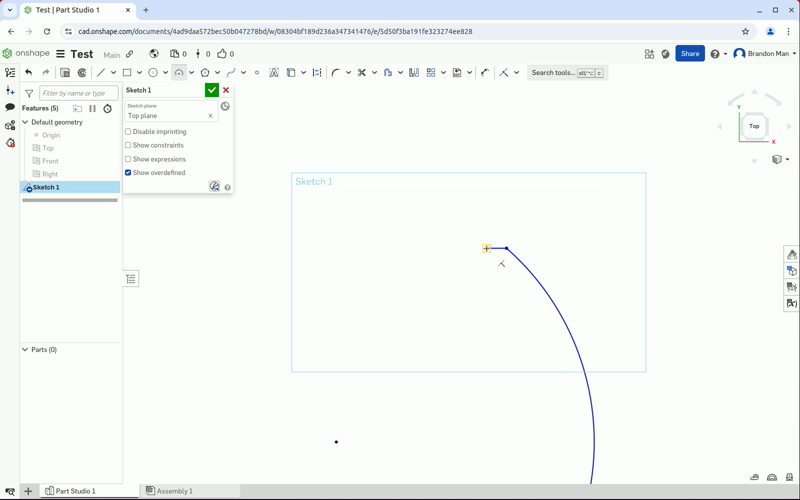
scroll(6)
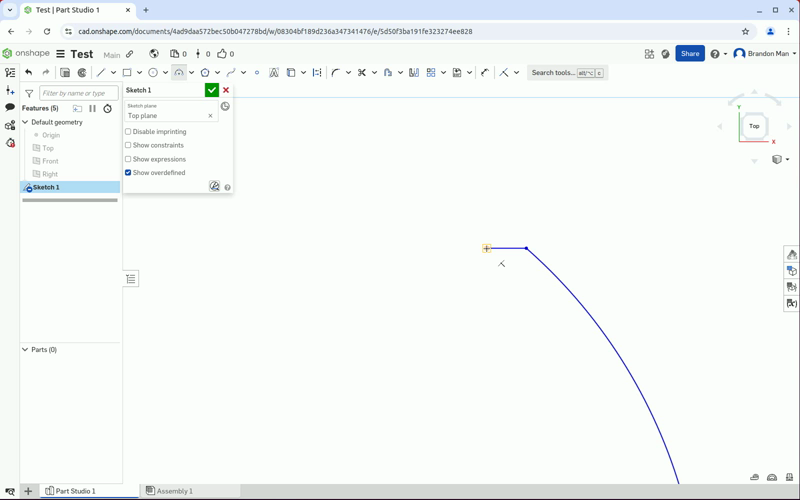
click(486, 248)
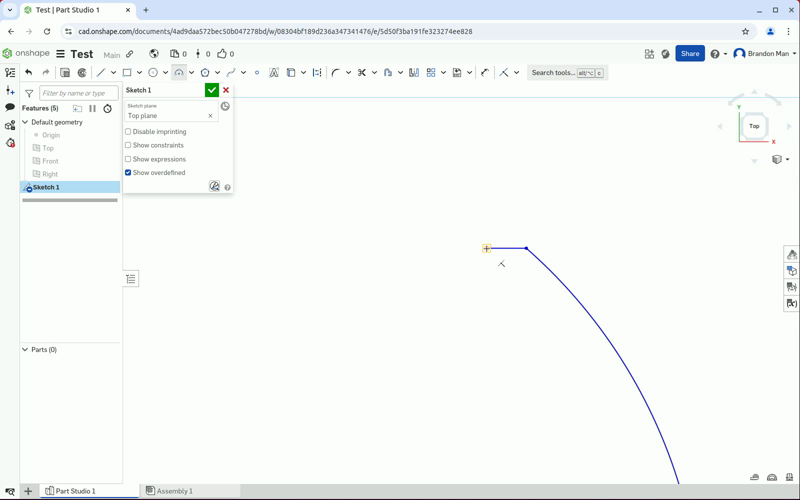
scroll(-6)
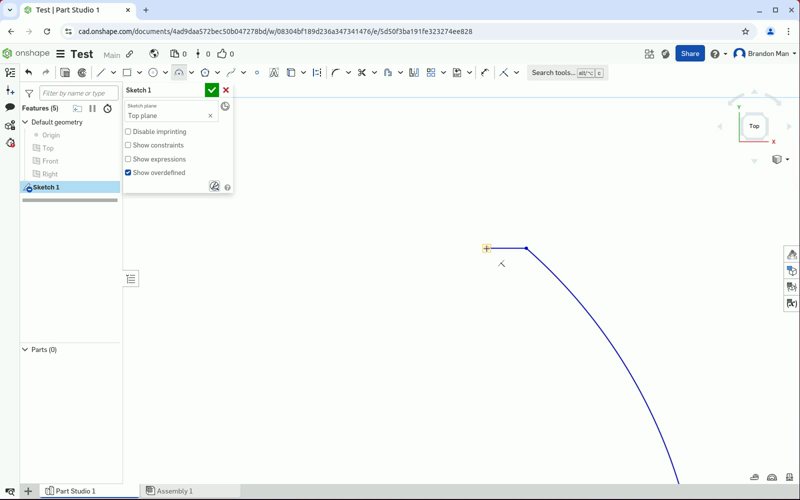
scroll(-6)
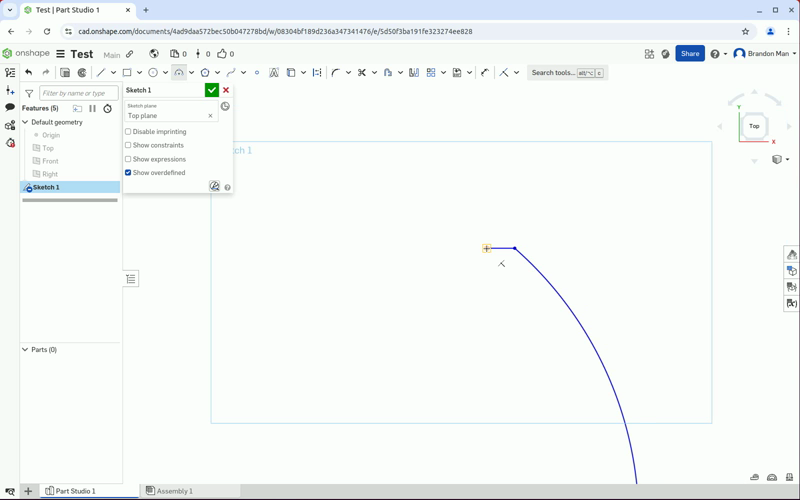
scroll(-6)
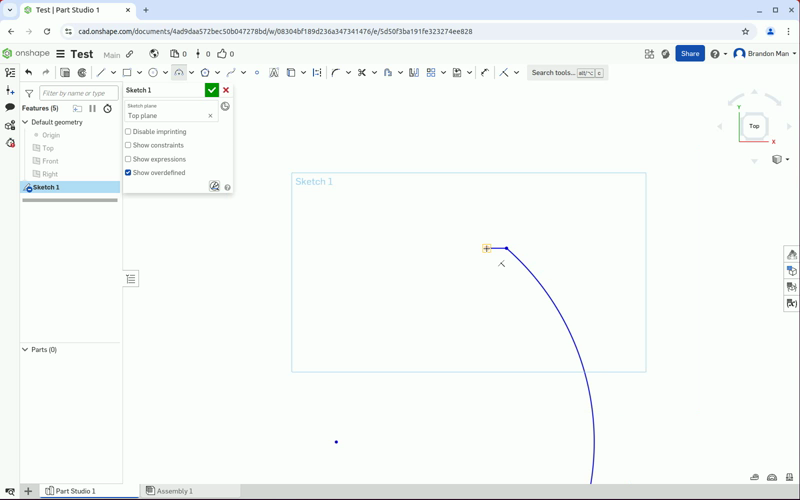
scroll(-6)
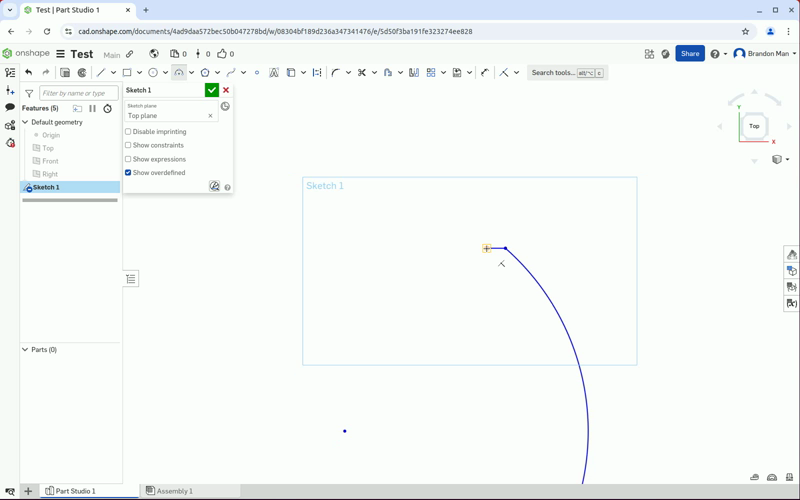
scroll(-6)
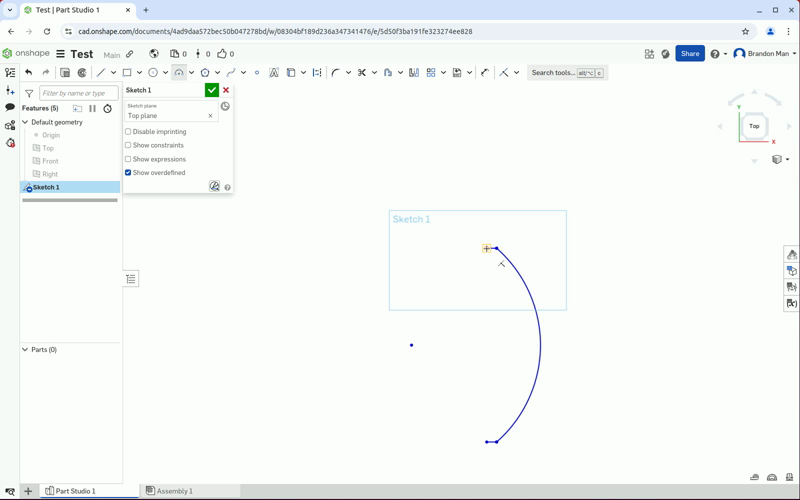
scroll(-6)
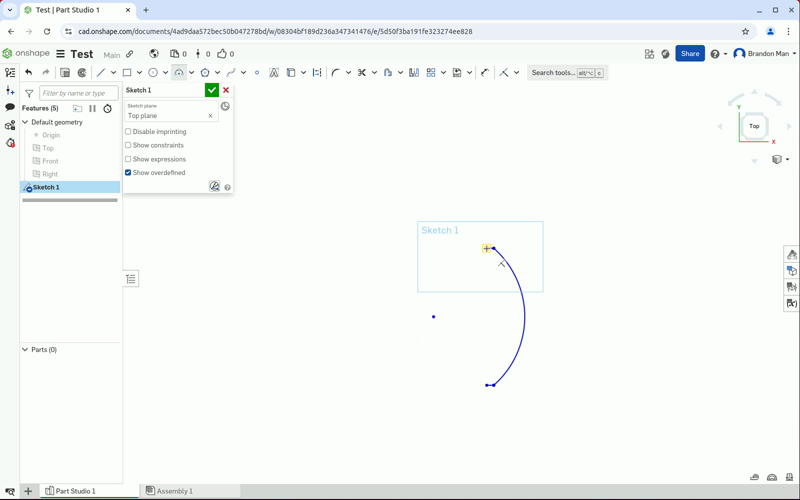
scroll(-6)
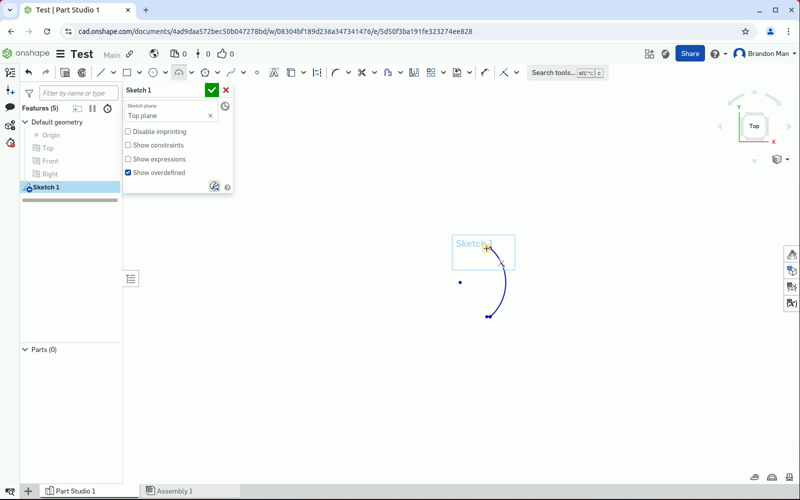
mouse_move(486, 316)
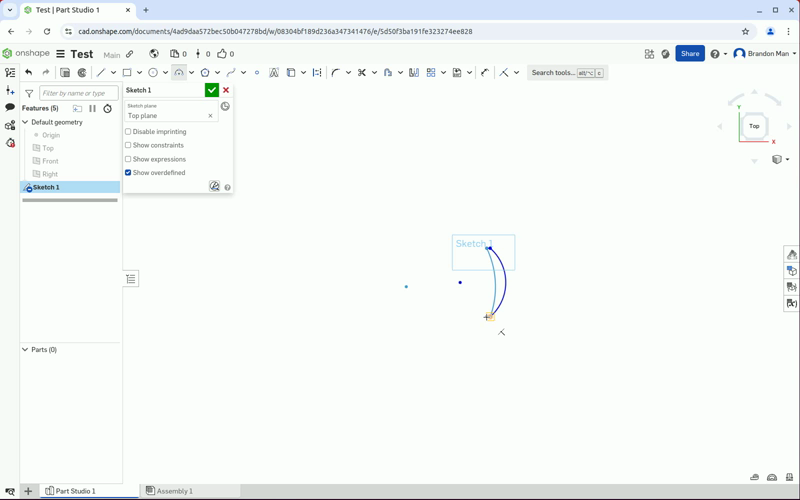
scroll(6)
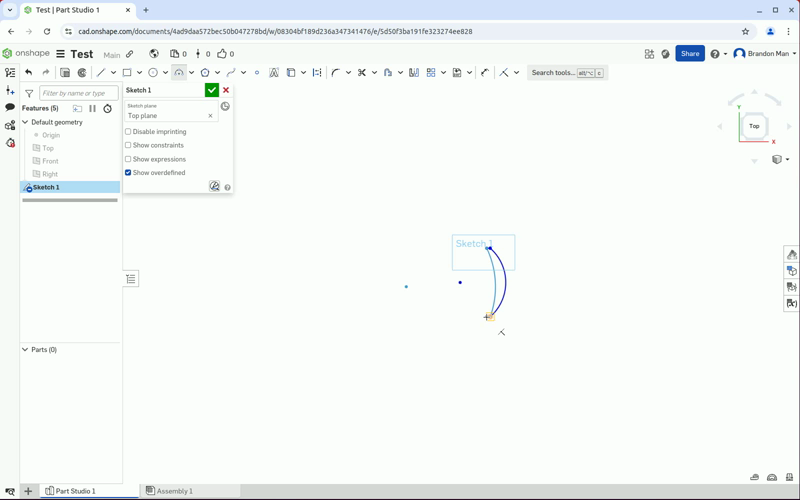
scroll(6)
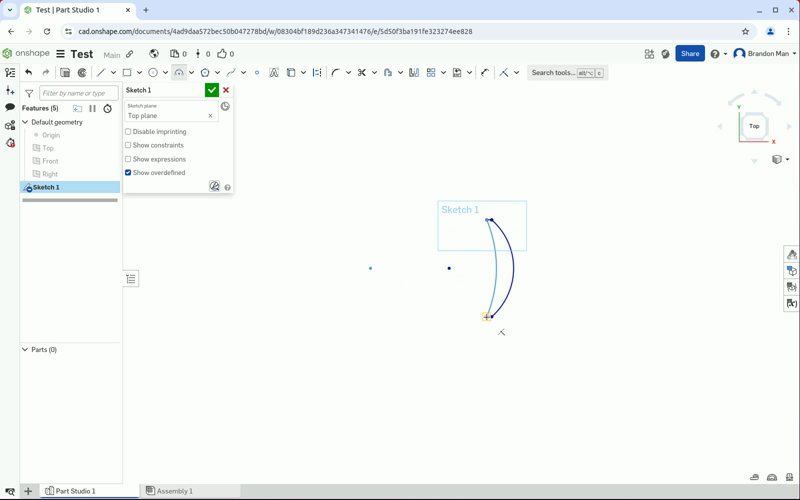
scroll(6)
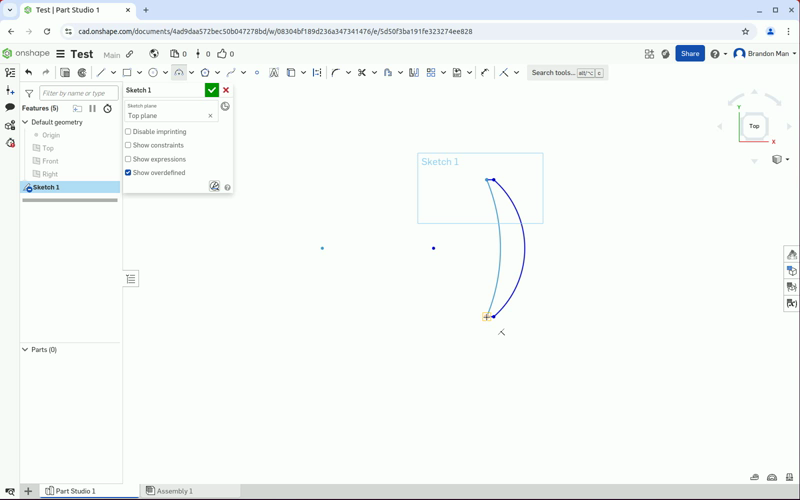
scroll(6)
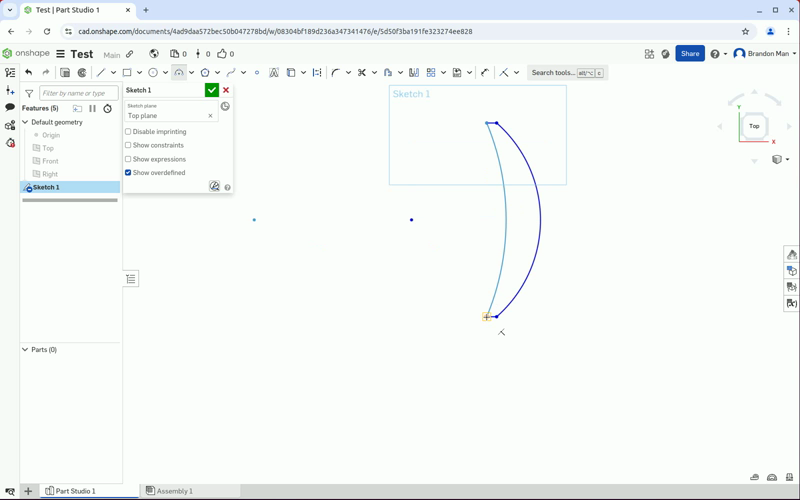
scroll(6)
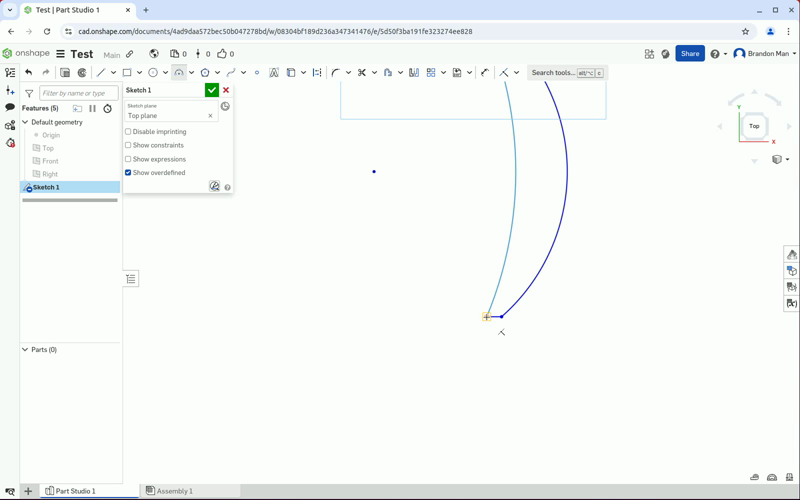
scroll(6)
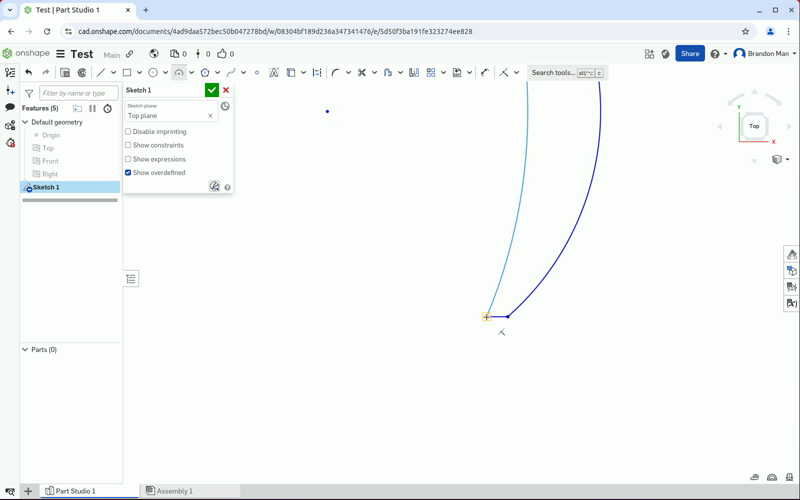
scroll(6)
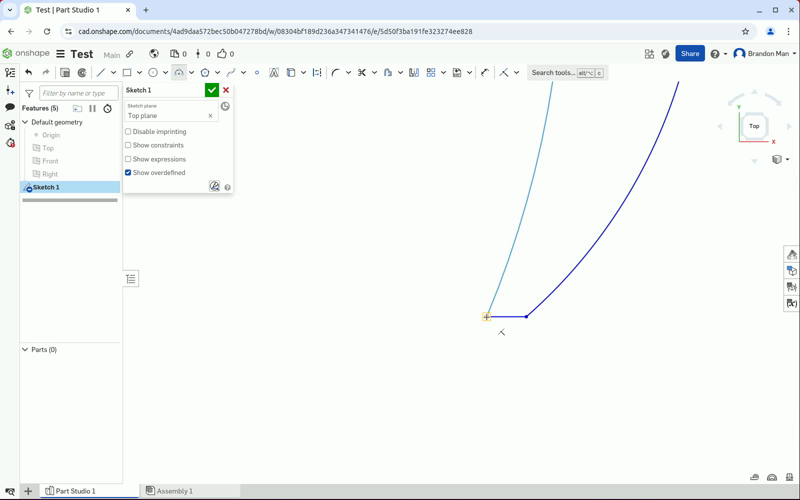
click(486, 316)
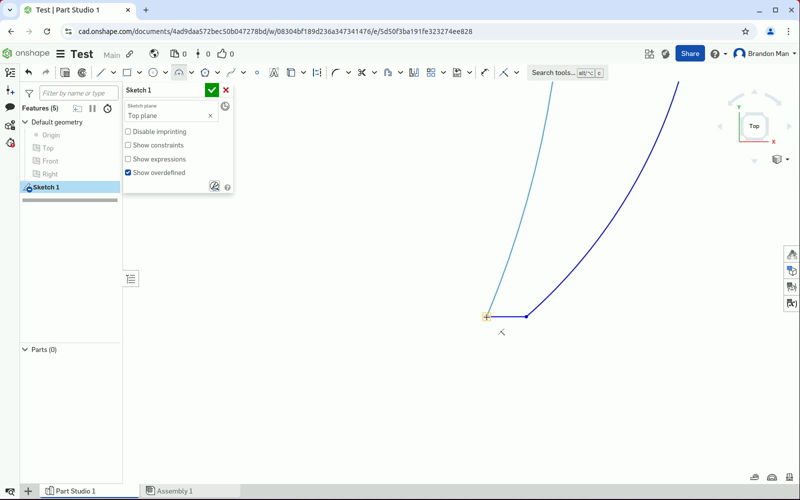
scroll(-6)
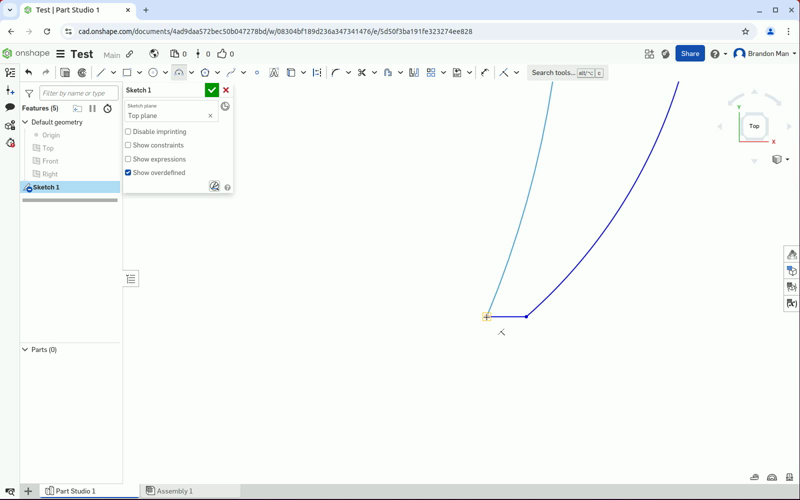
scroll(-6)
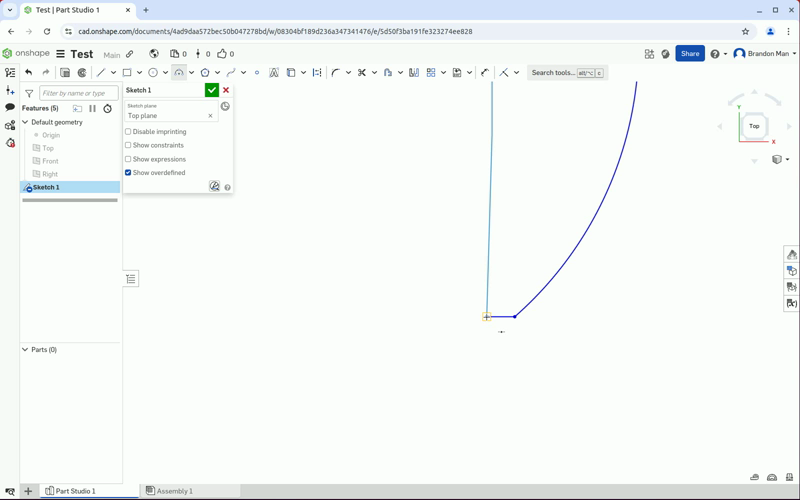
scroll(-6)
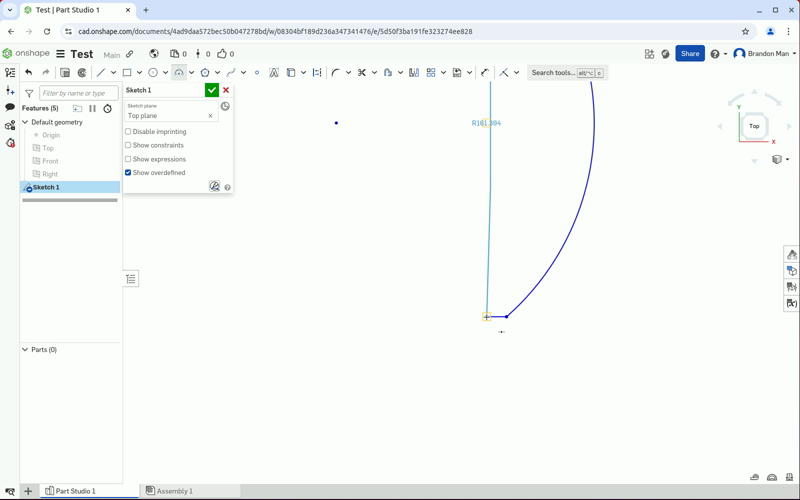
scroll(-6)
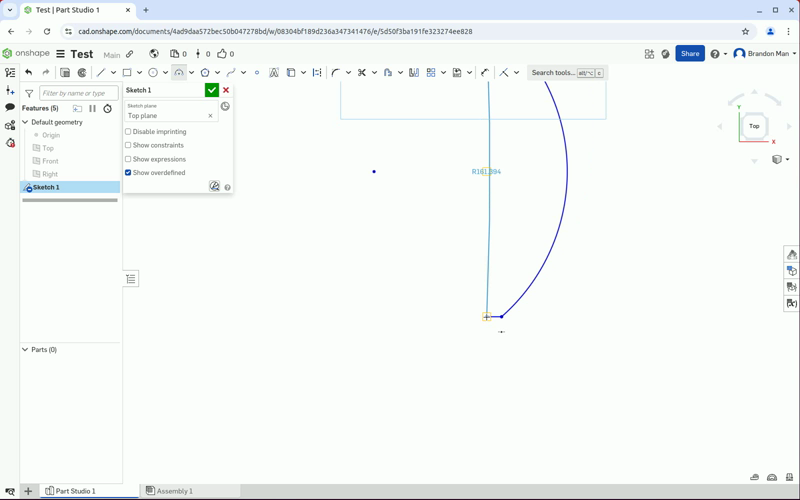
scroll(-6)
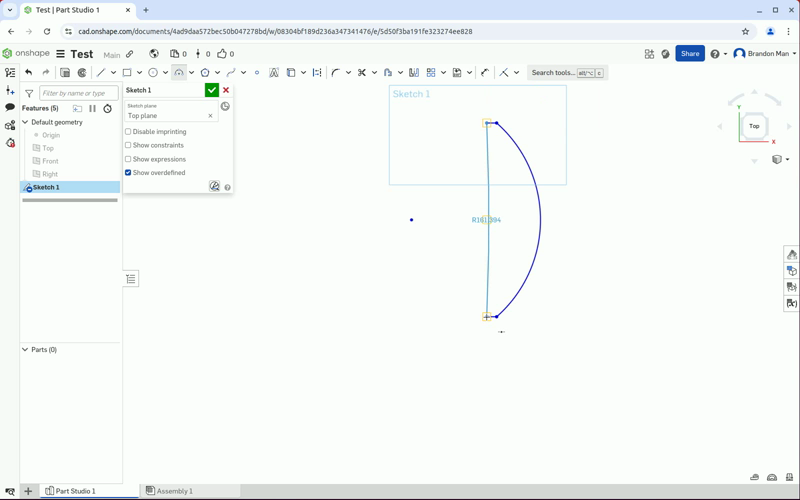
scroll(-6)
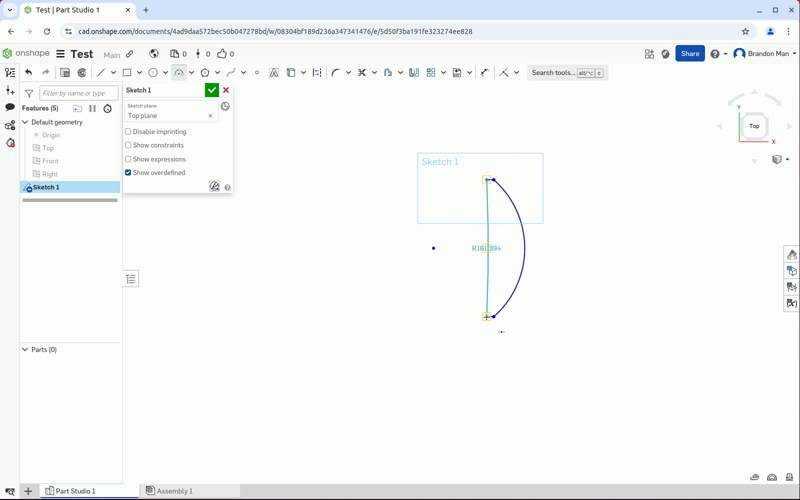
scroll(-6)
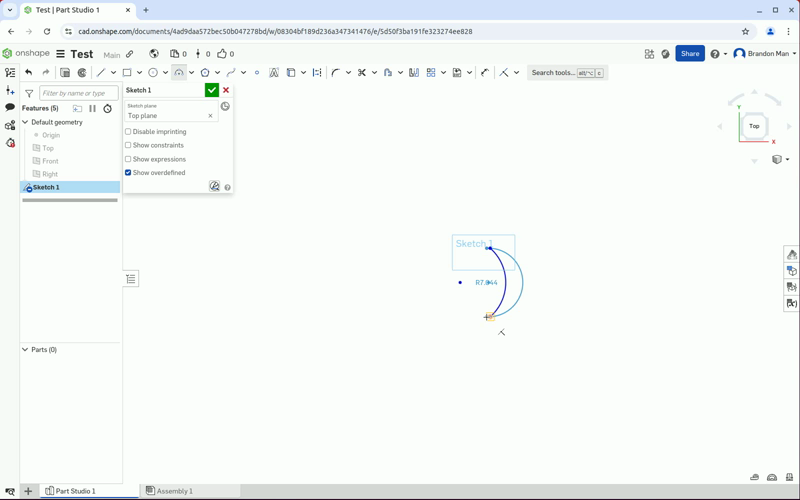
key_down(shift)
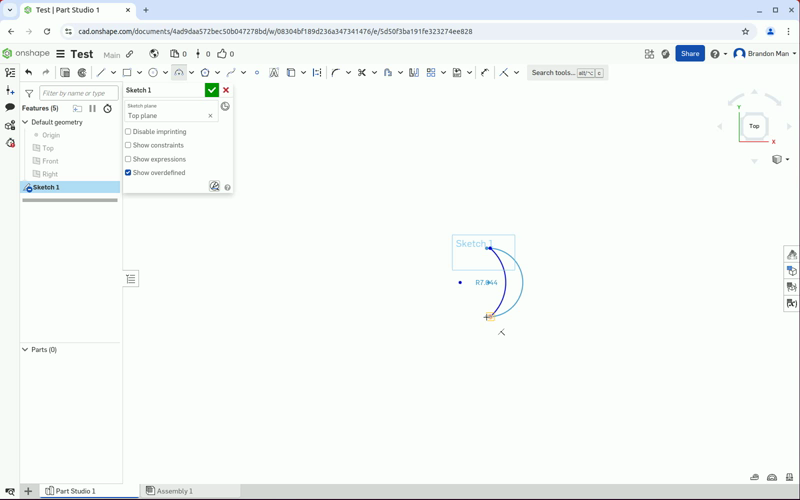
mouse_move(503, 282)
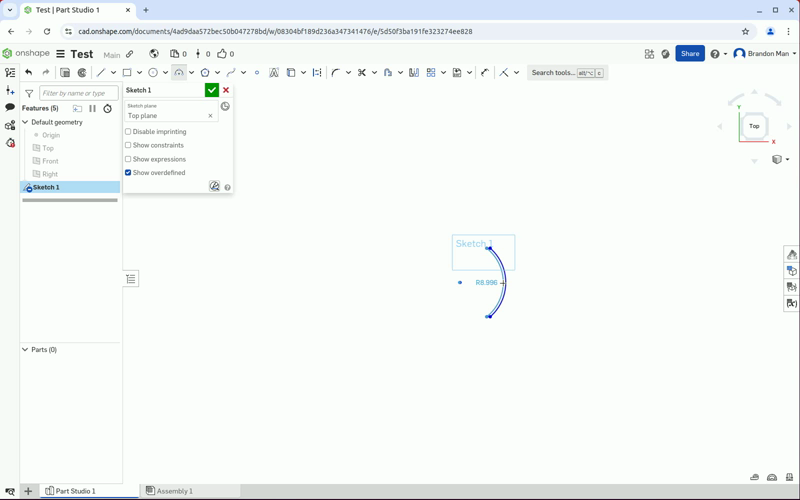
scroll(6)
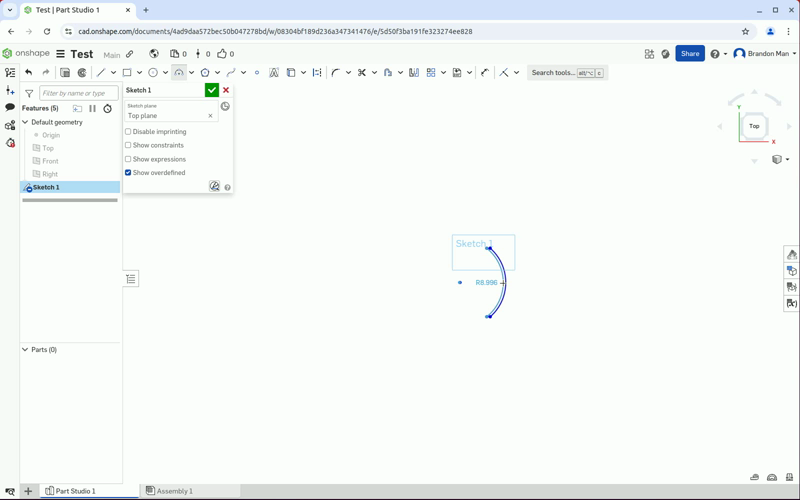
scroll(6)
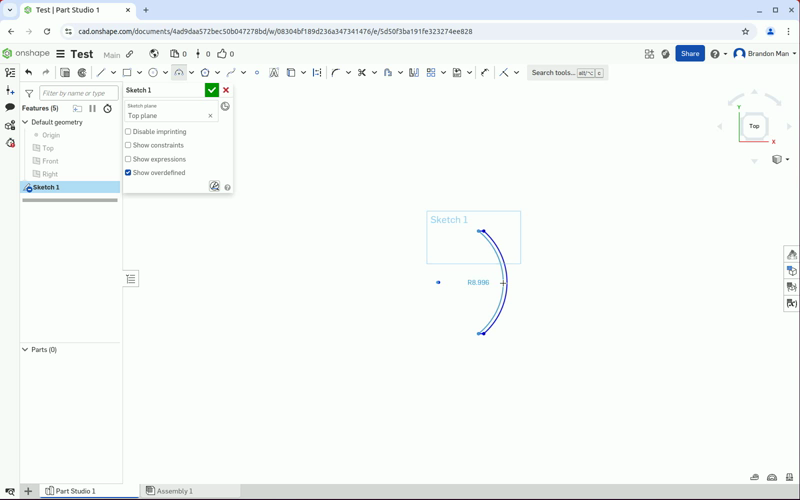
scroll(6)
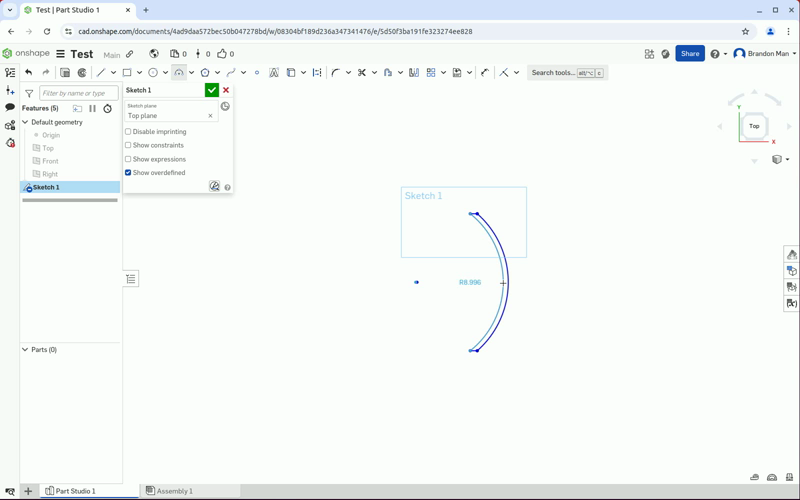
scroll(6)
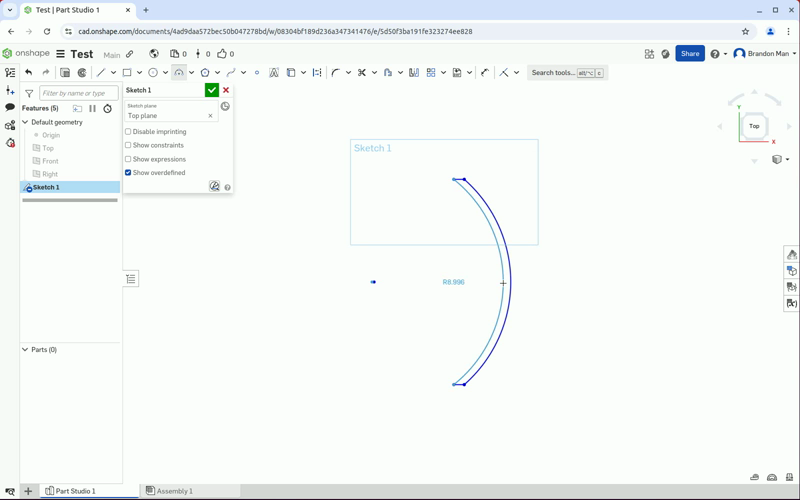
scroll(6)
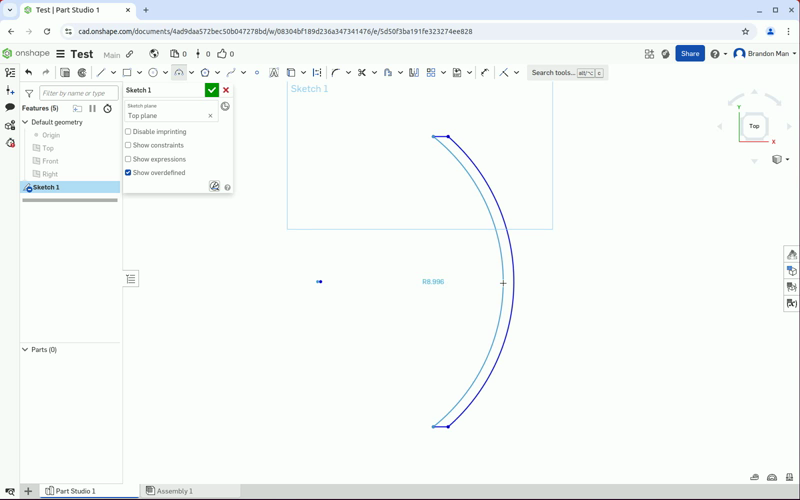
scroll(6)
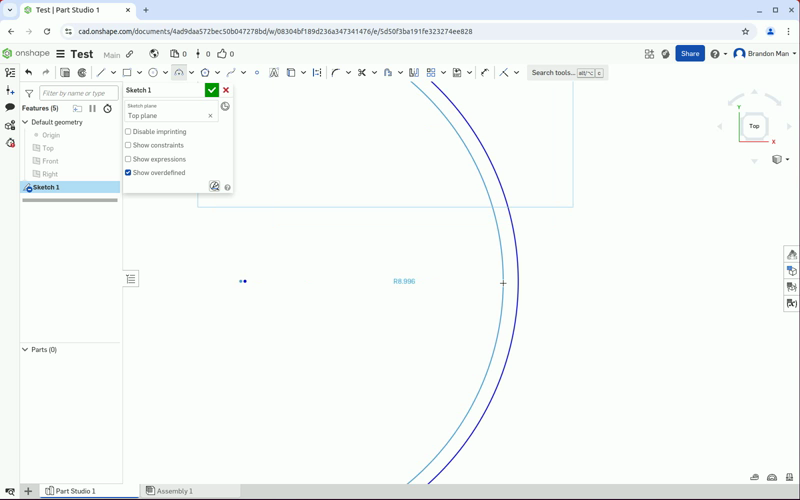
scroll(6)
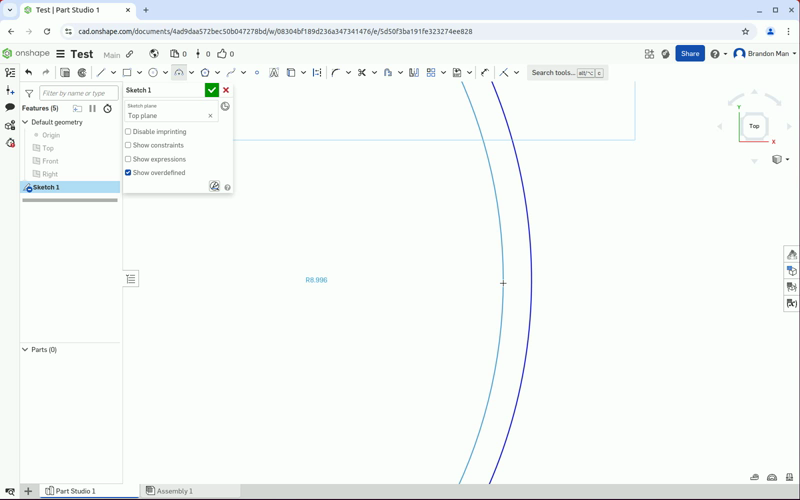
click(503, 282)
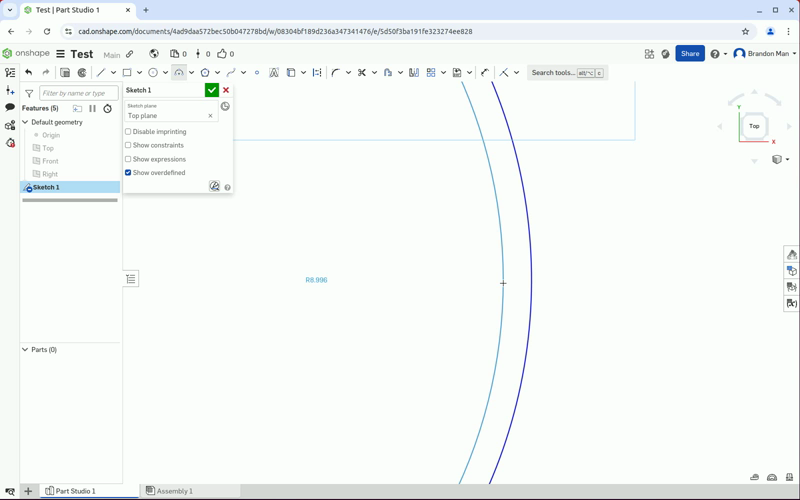
scroll(-6)
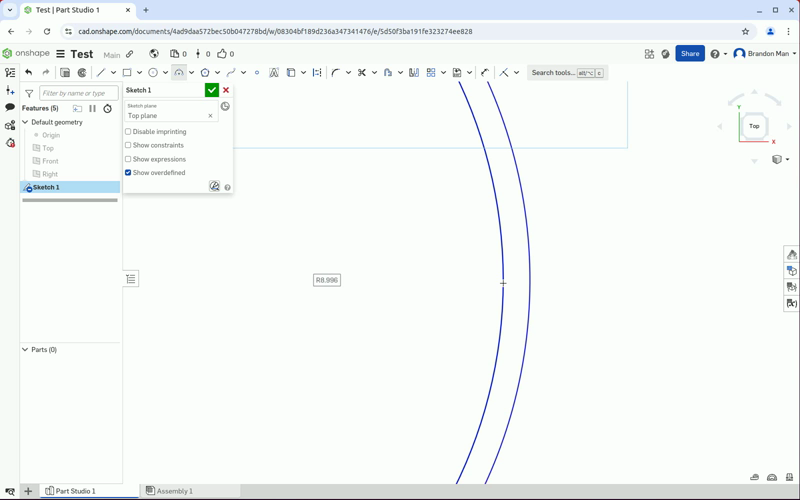
scroll(-6)
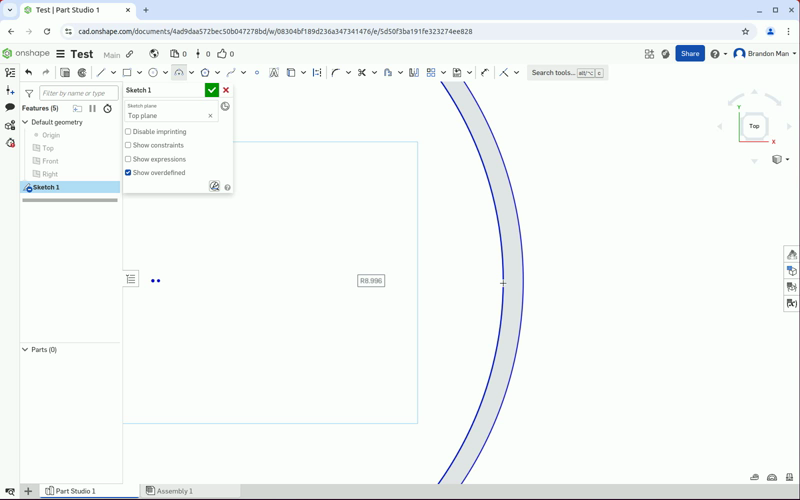
scroll(-6)
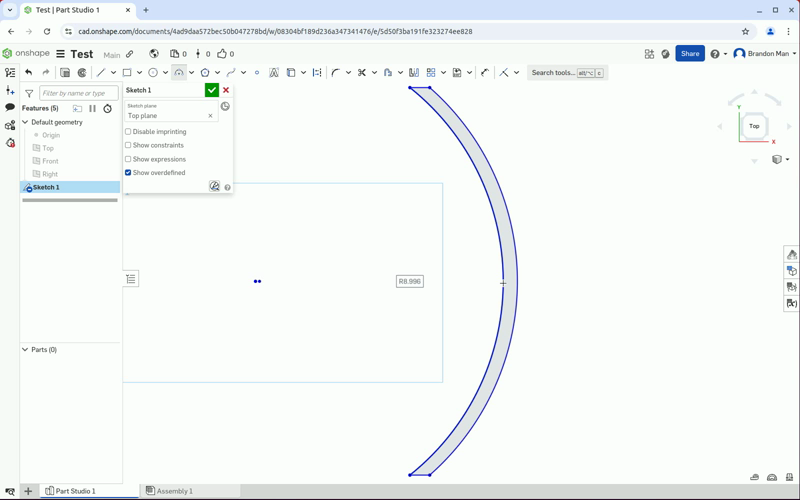
scroll(-6)
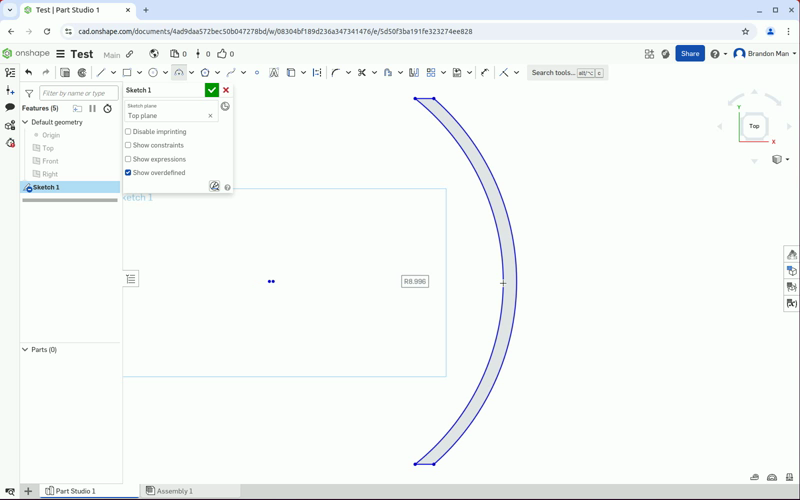
scroll(-6)
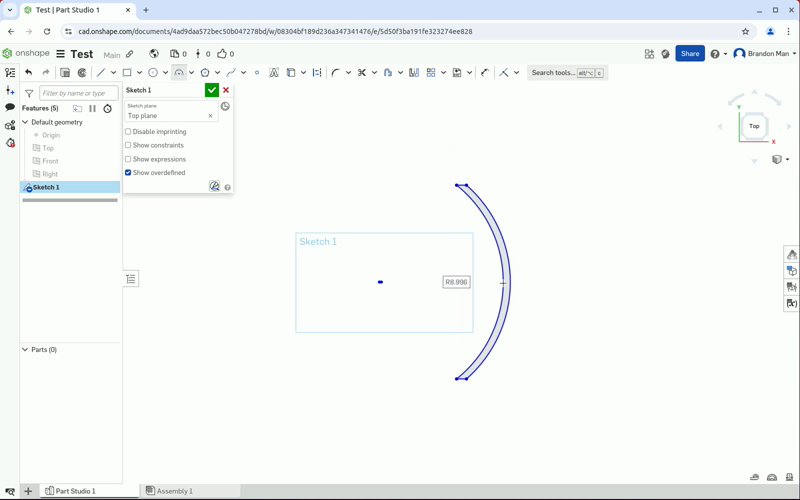
scroll(-6)
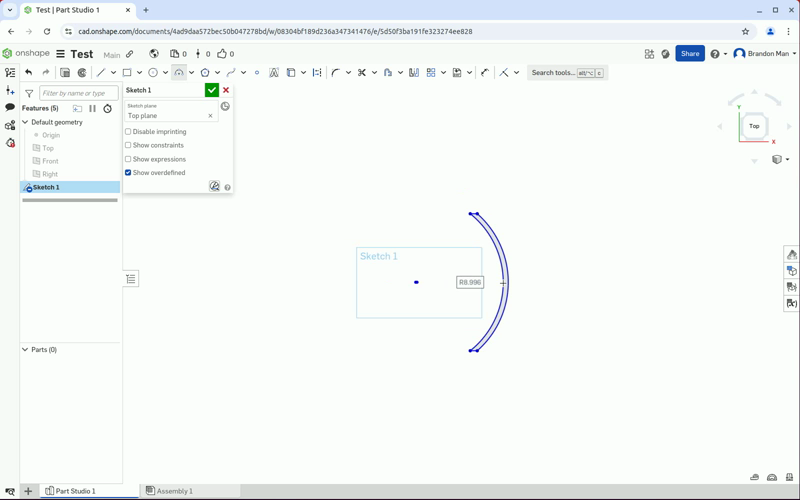
scroll(-6)
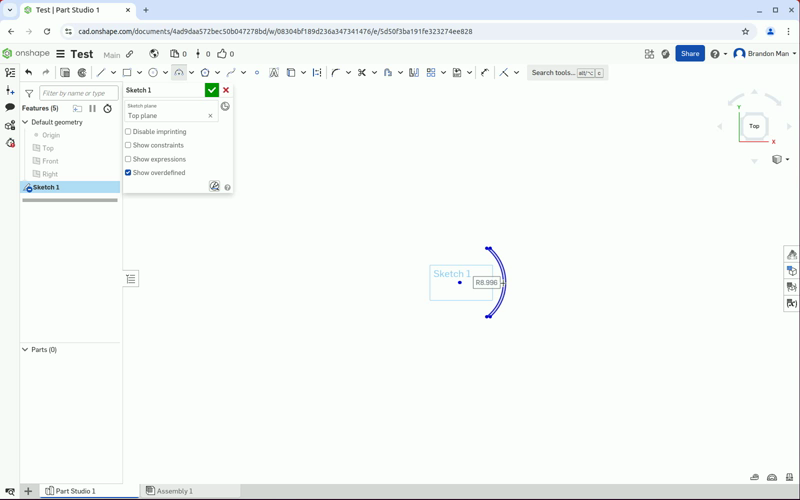
key_up(shift)
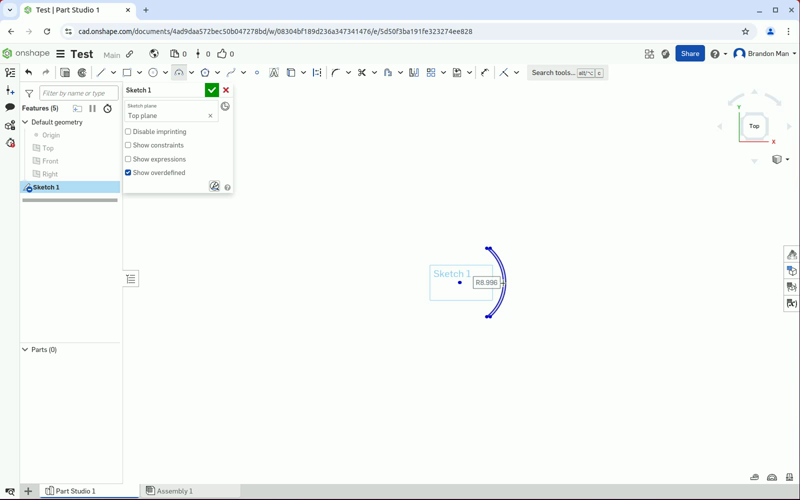
key(esc)
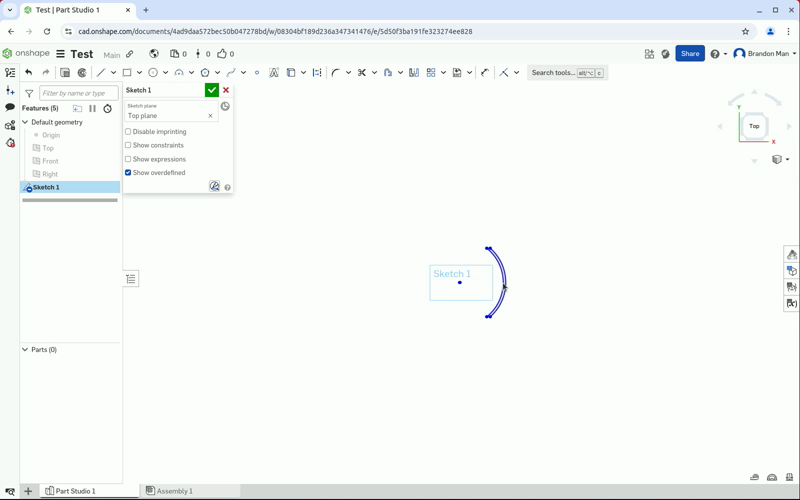
mouse_move(498, 262)
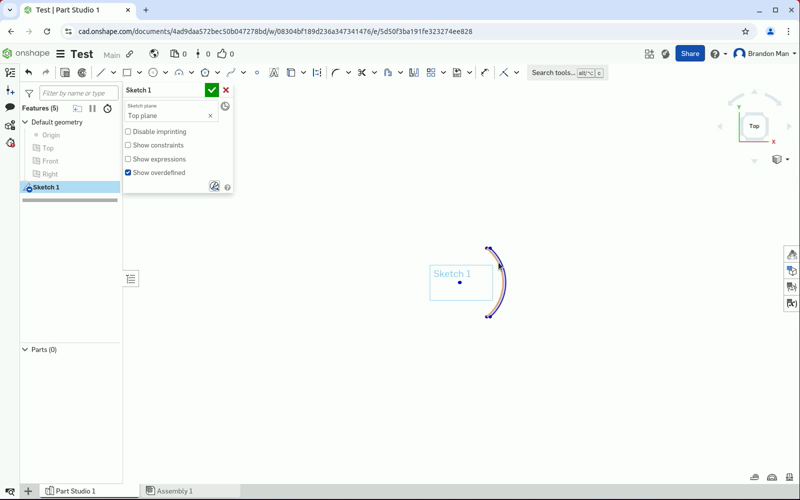
scroll(6)
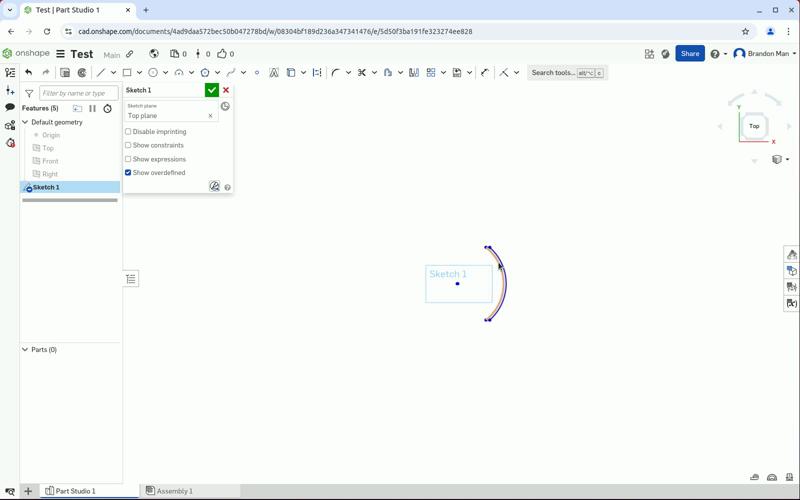
scroll(6)
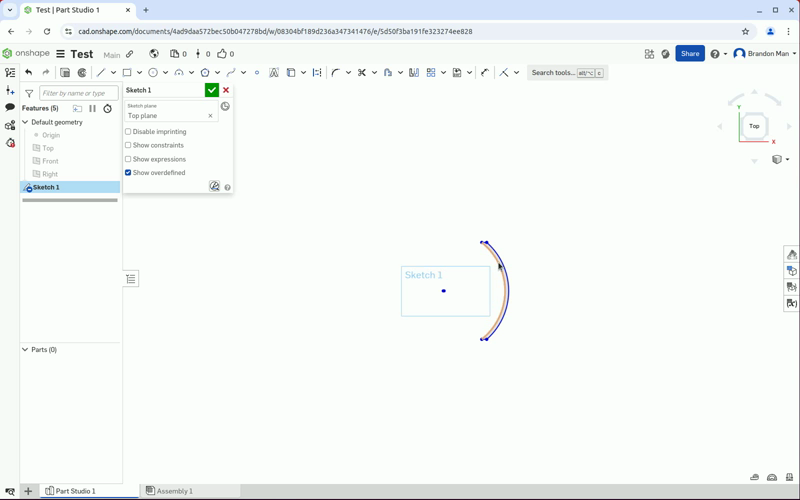
scroll(6)
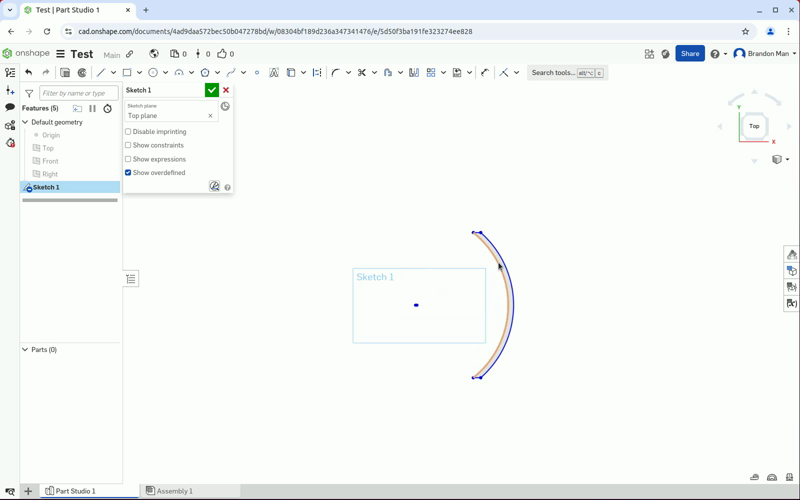
scroll(6)
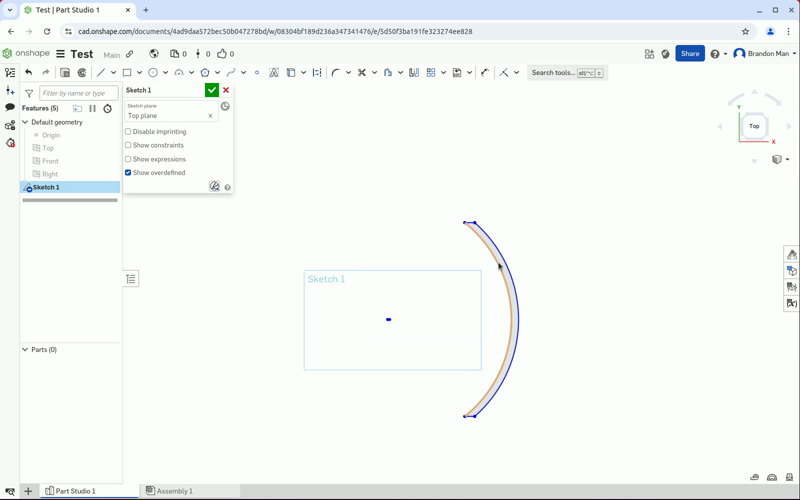
scroll(6)
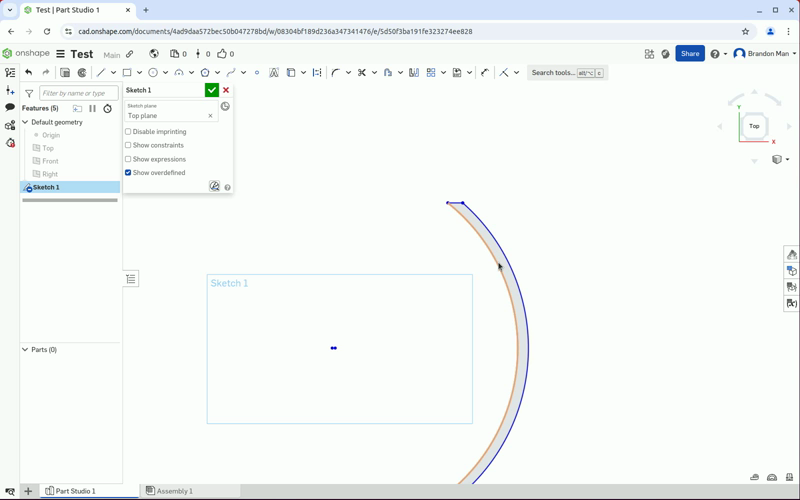
scroll(6)
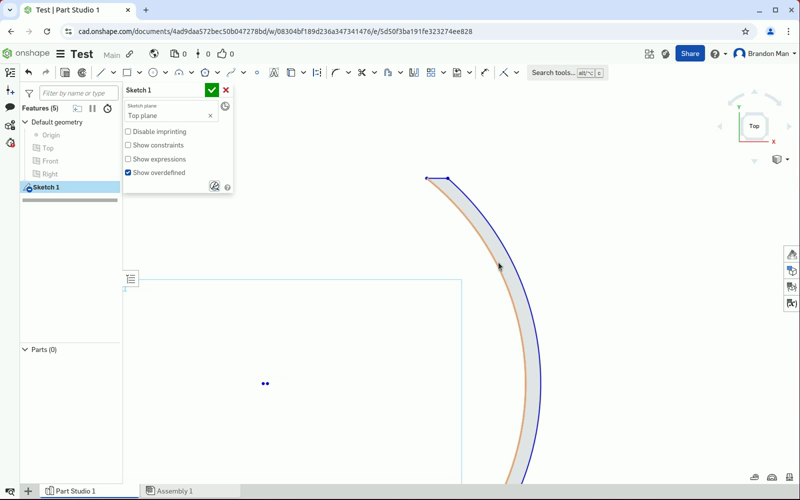
scroll(6)
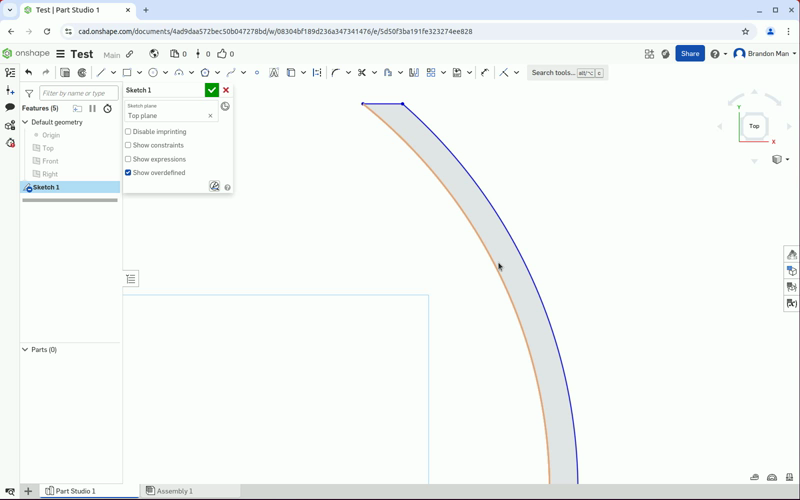
click(498, 262)
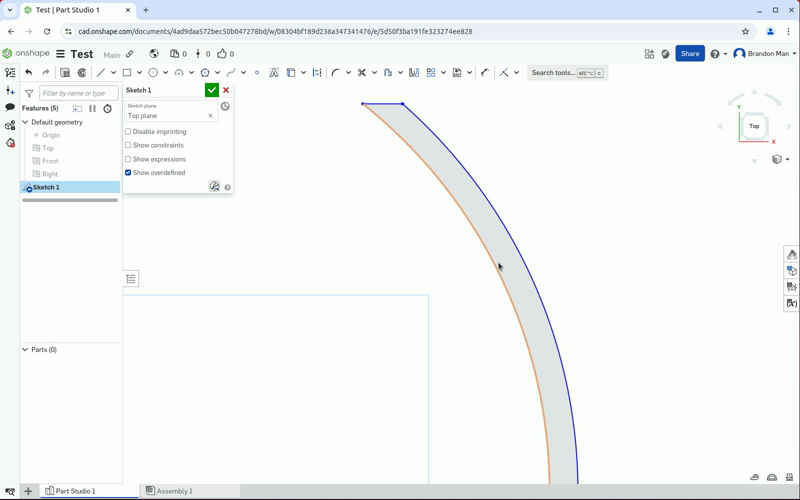
scroll(-6)
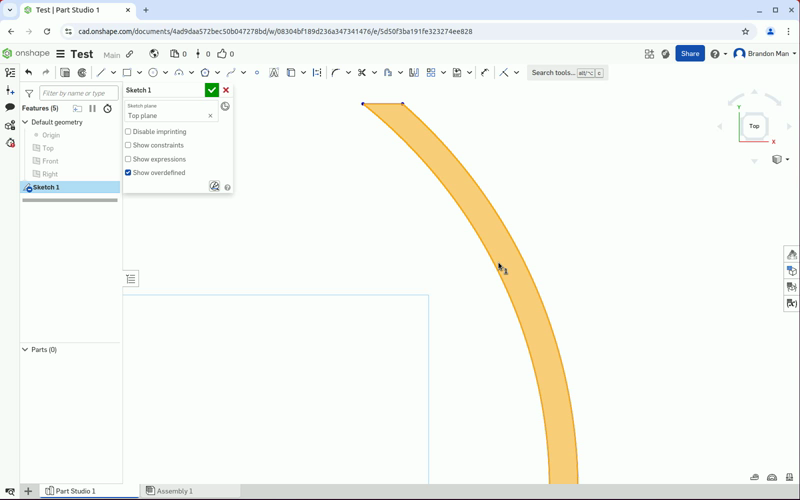
scroll(-6)
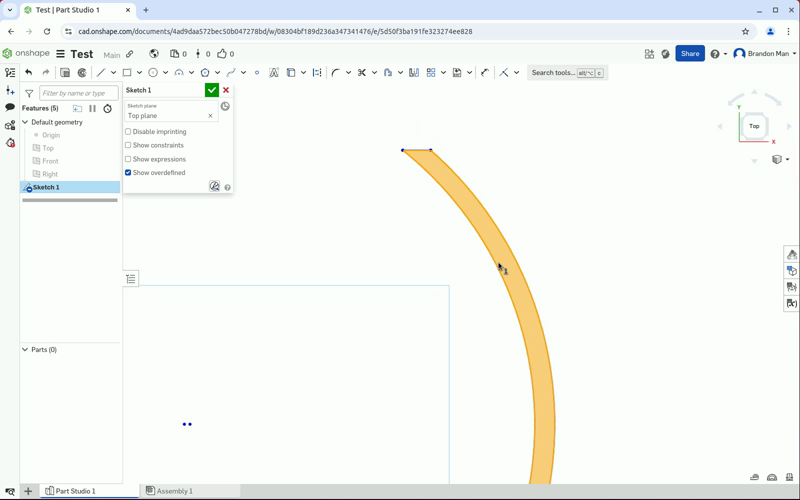
scroll(-6)
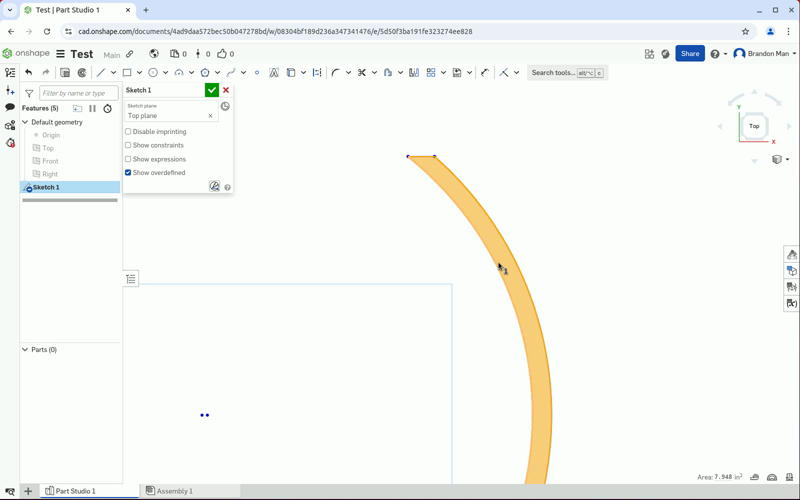
scroll(-6)
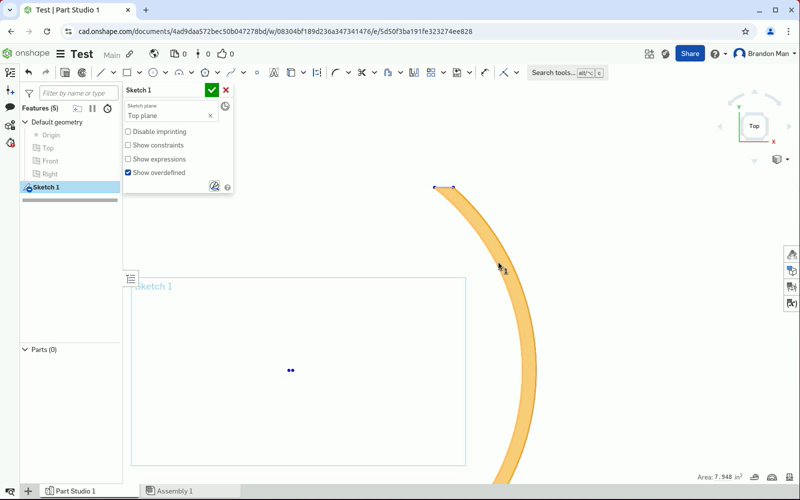
scroll(-6)
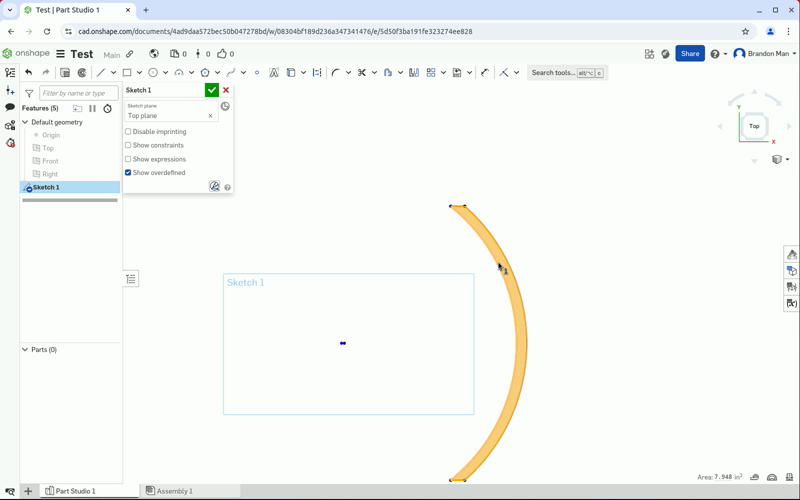
scroll(-6)
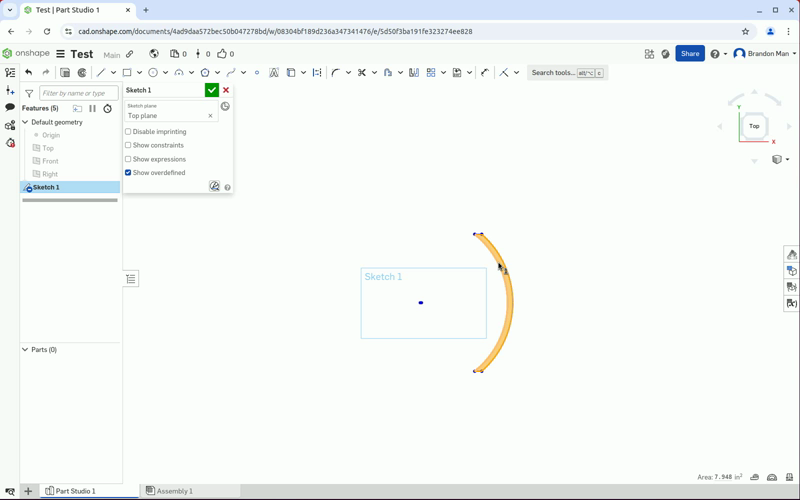
scroll(-6)
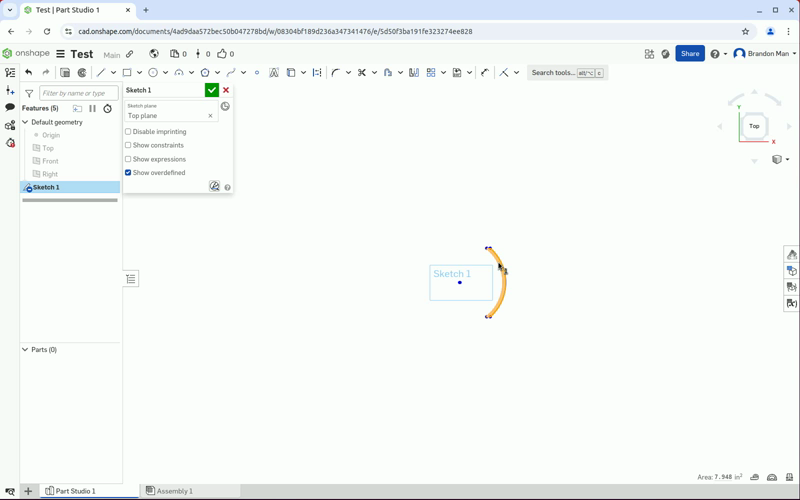
mouse_move(73, 352)
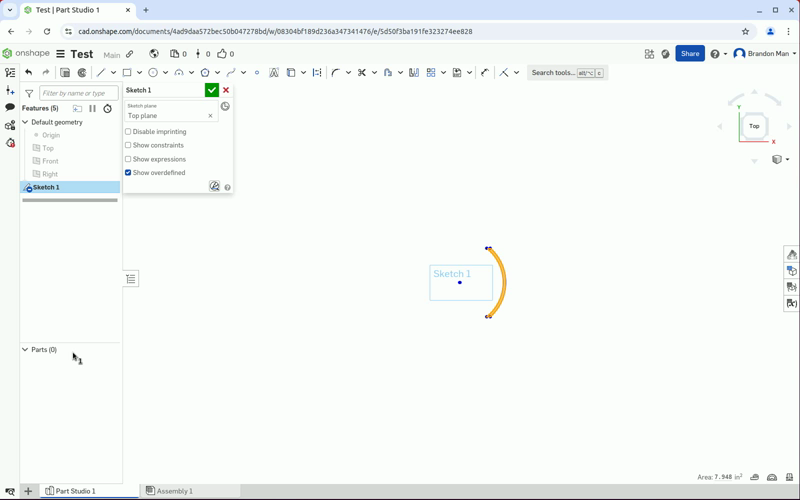
key(shift+y)
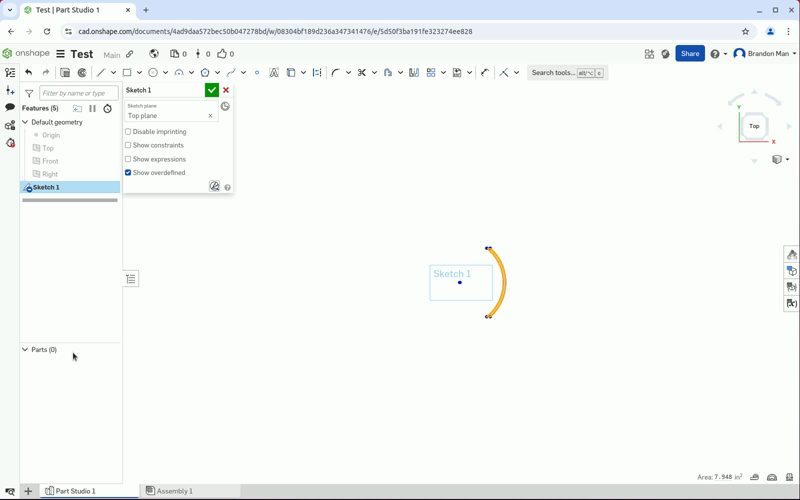
key(shift+e)
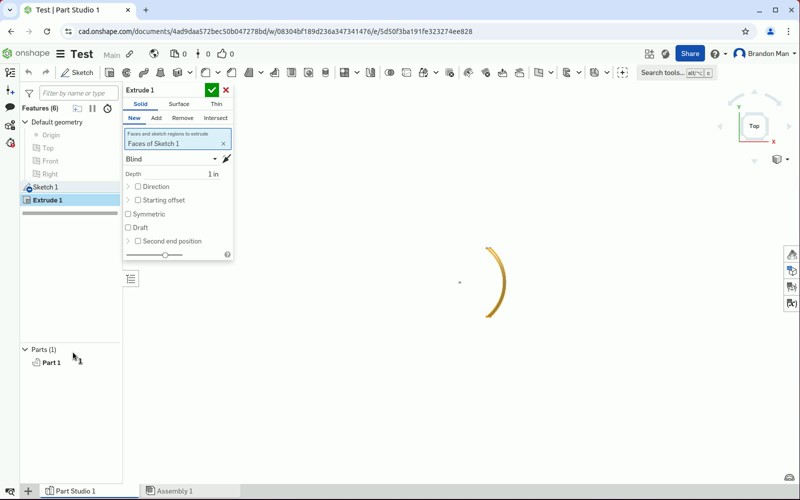
mouse_move(143, 106)
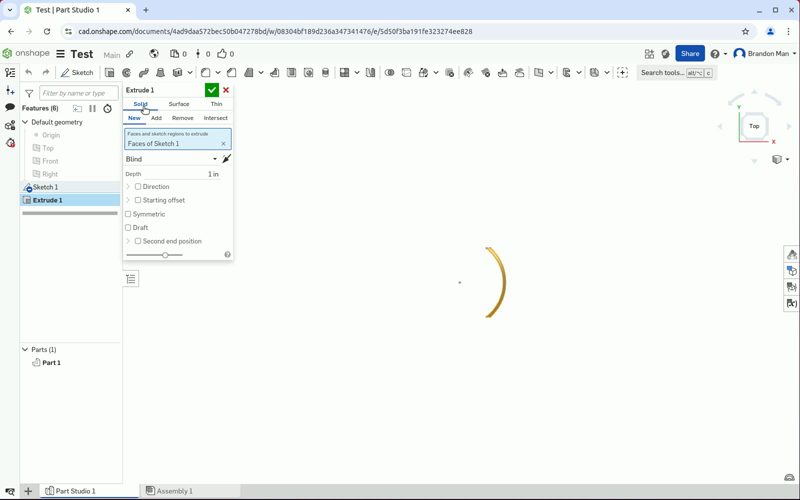
click(143, 106)
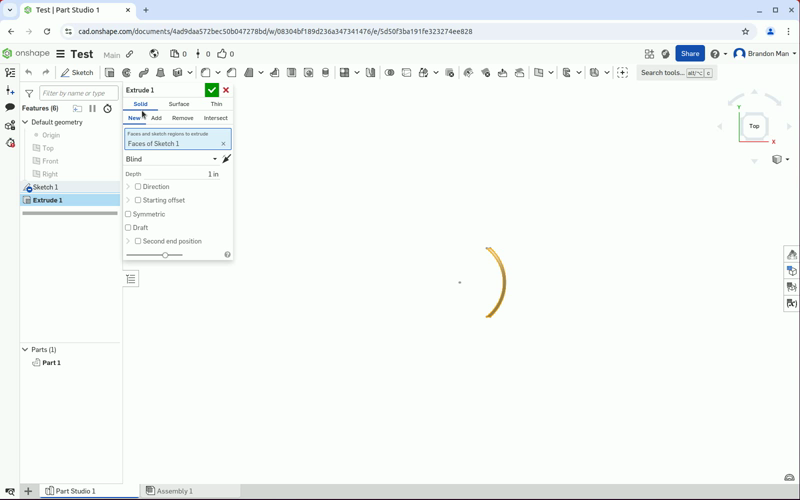
mouse_move(137, 120)
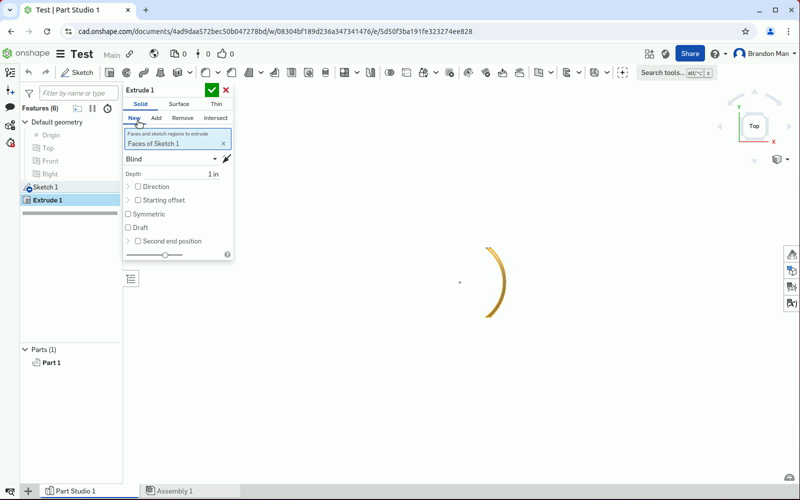
click(137, 120)
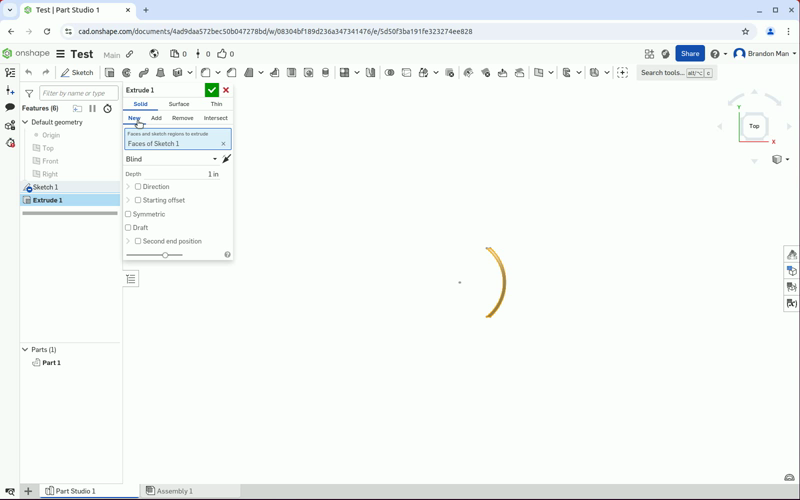
key(tab, 4)
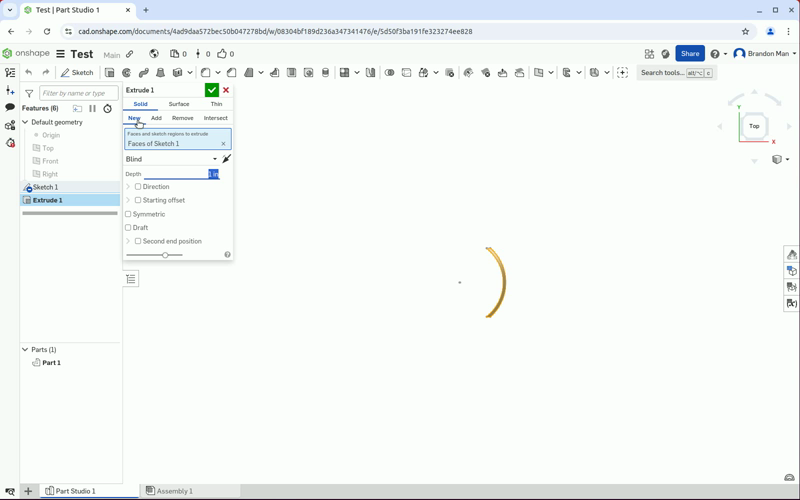
text(18.535)
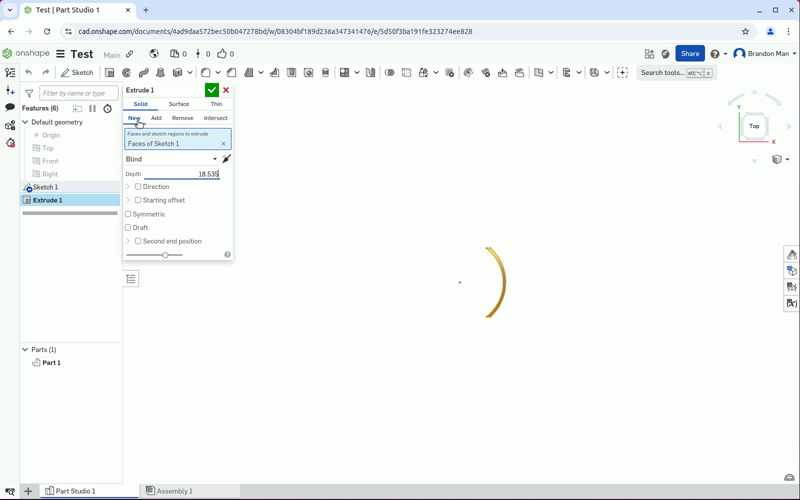
key(enter)
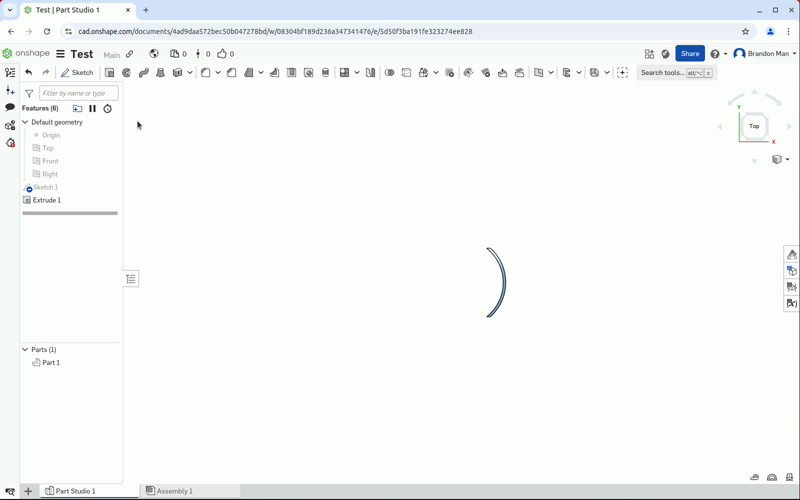
key(shift+h)
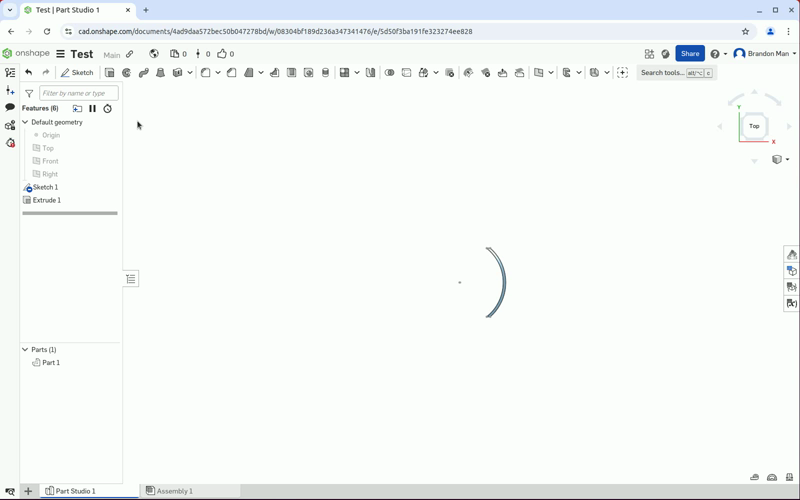
key(shift+h)
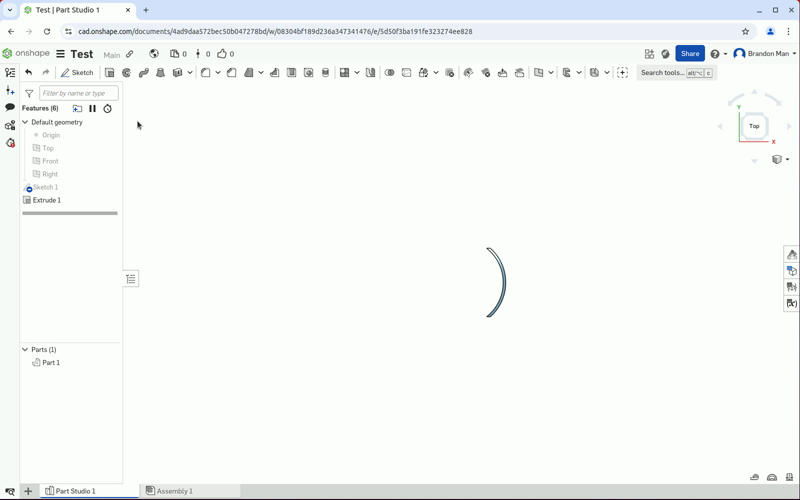
mouse_move(73, 189)
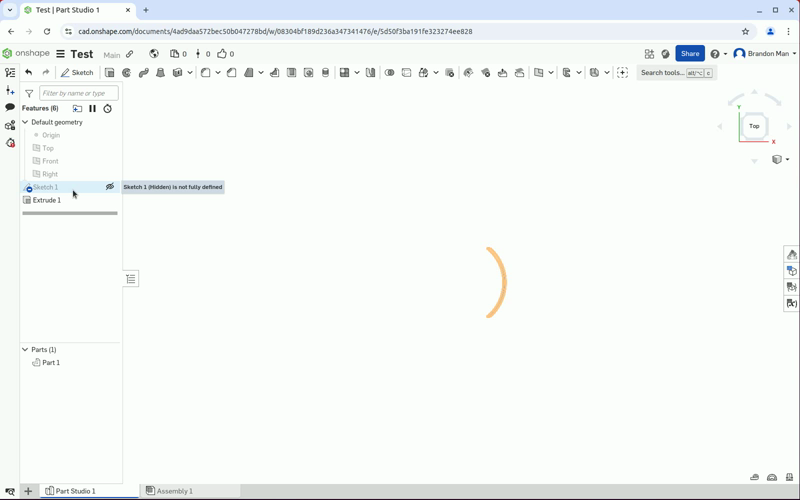
click(73, 189)
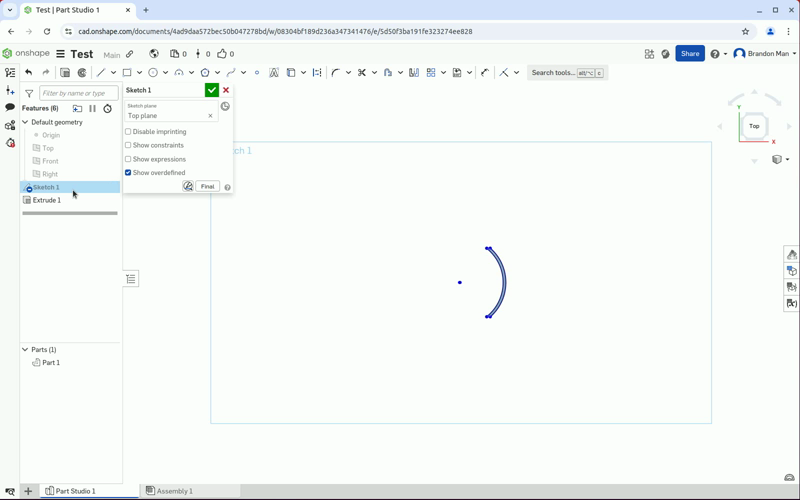
mouse_move(229, 92)
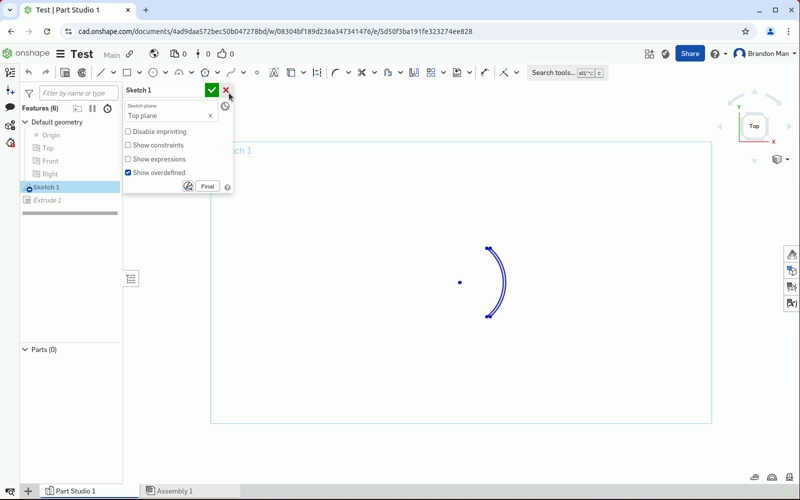
click(229, 92)
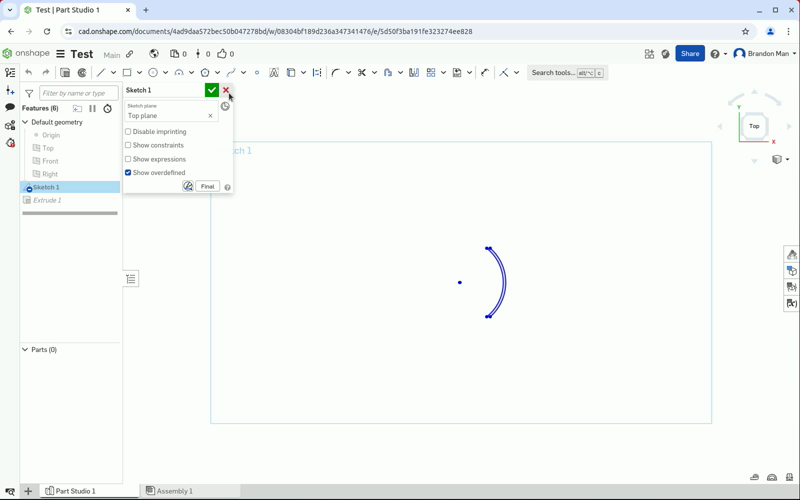
key(shift+s)
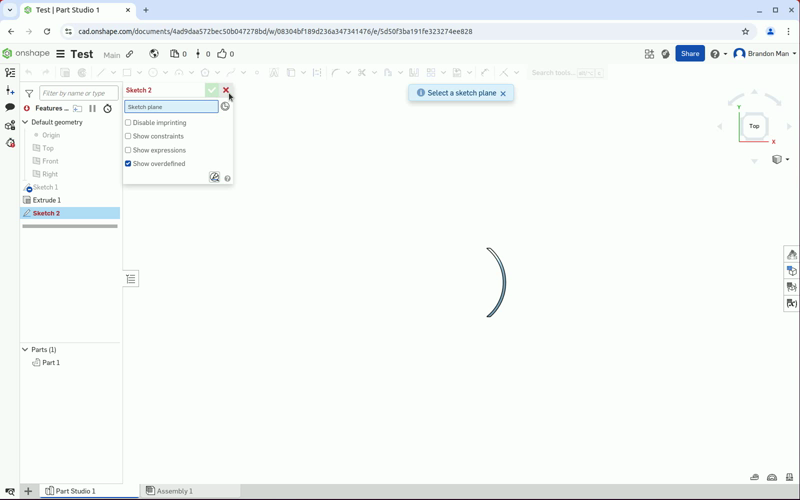
mouse_move(73, 150)
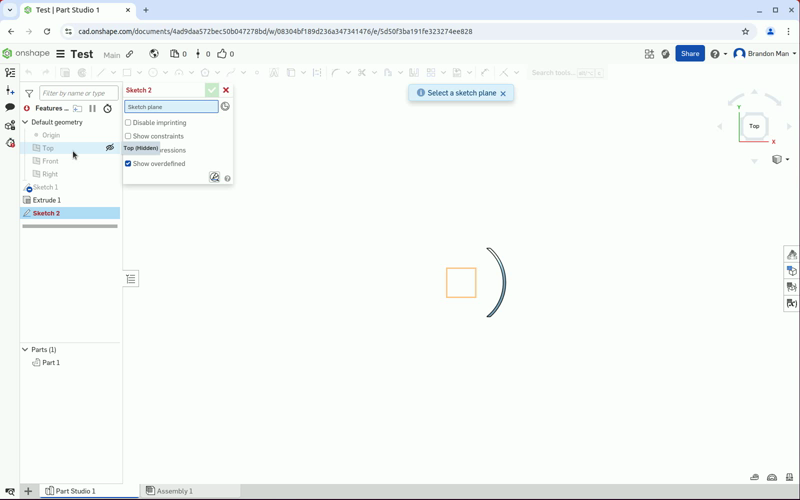
click(73, 150)
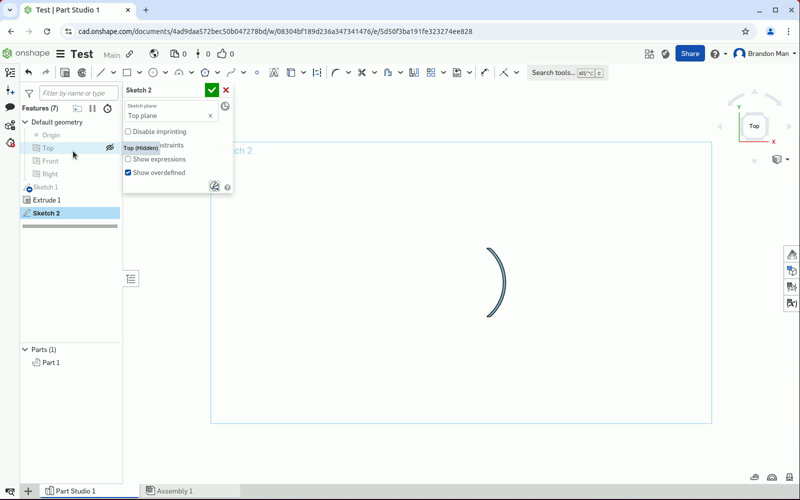
mouse_move(73, 352)
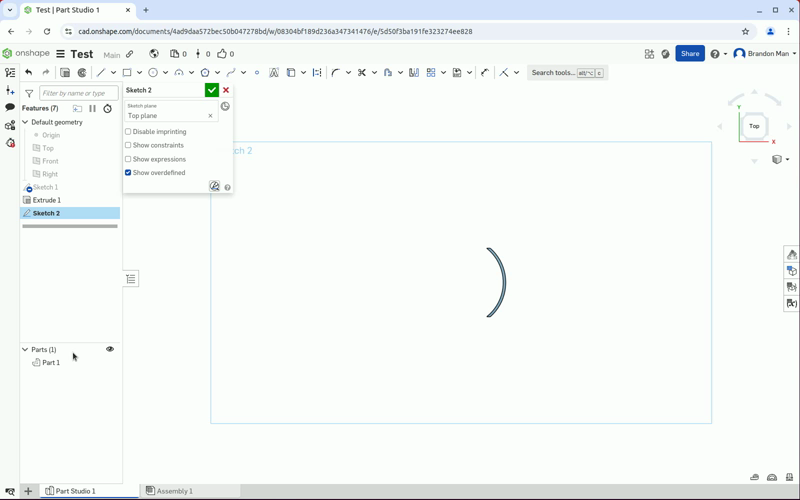
key(y)
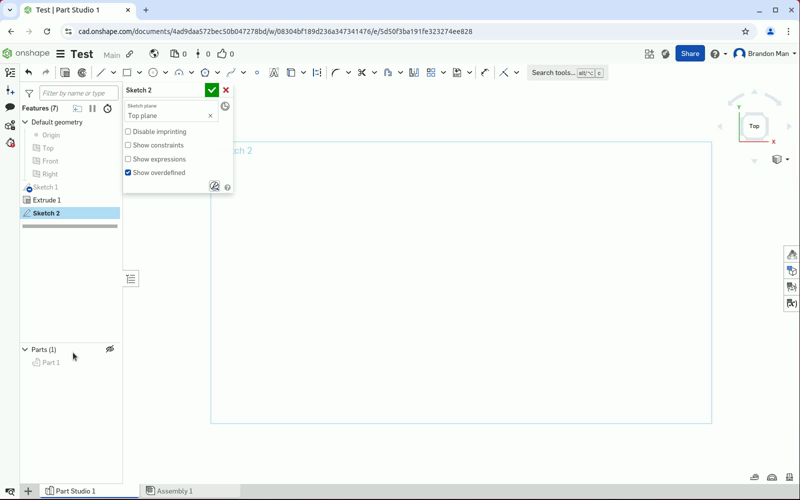
key(a)
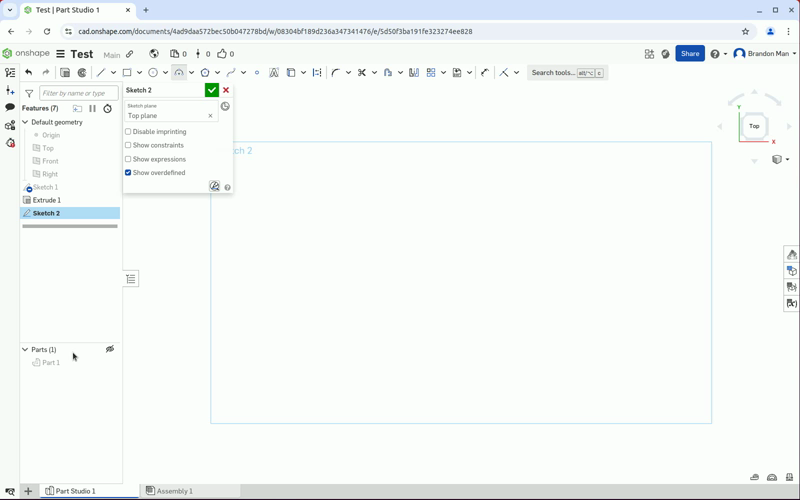
key_down(shift)
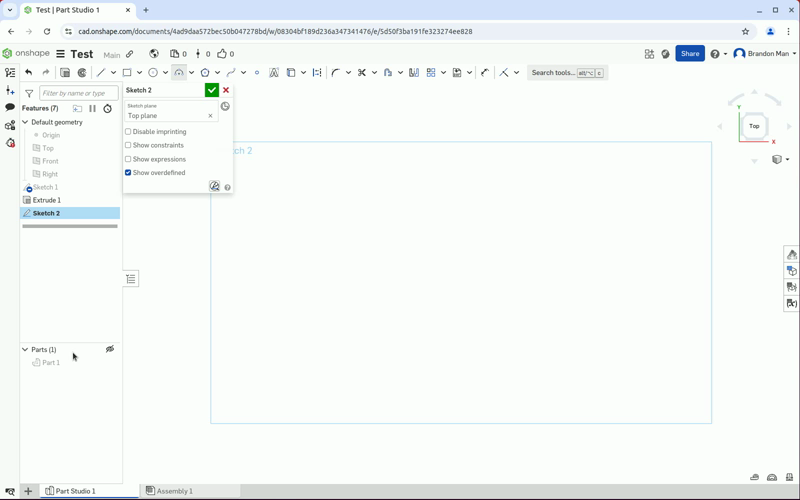
mouse_move(474, 324)
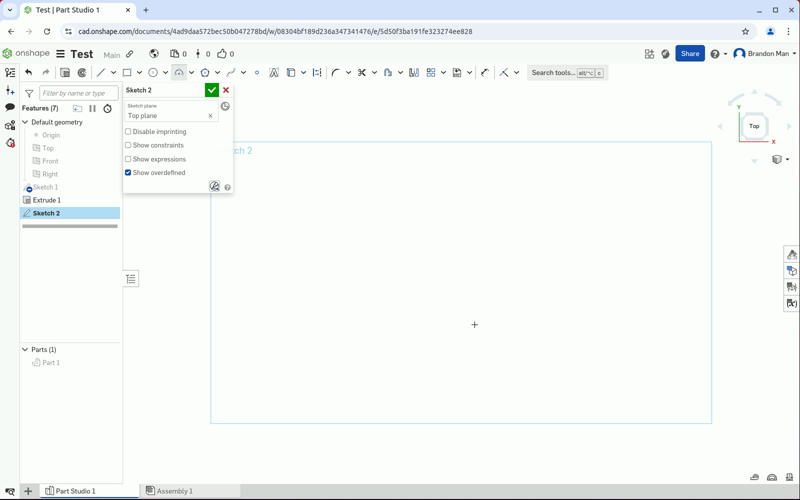
click(474, 324)
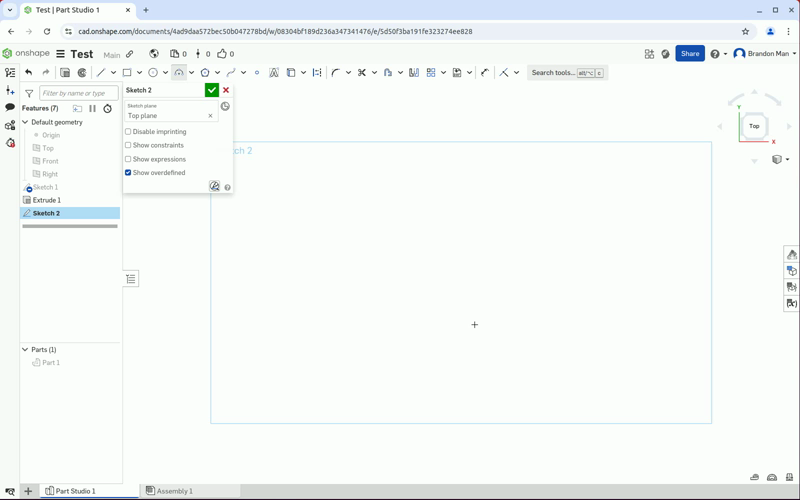
key_up(shift)
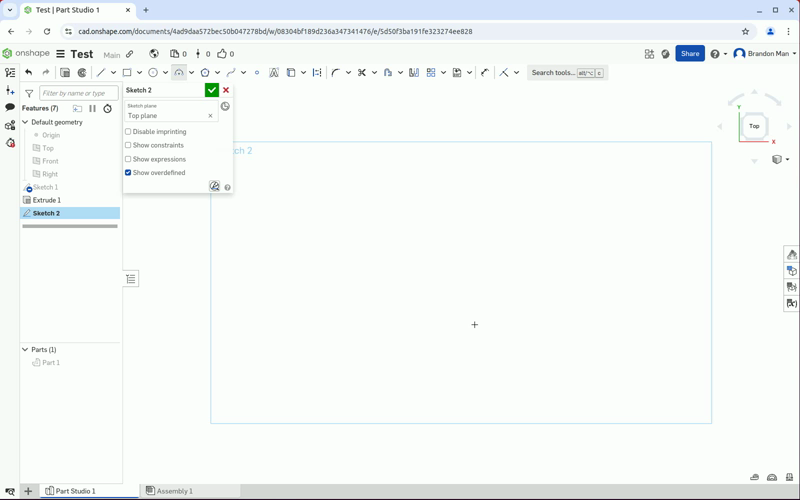
key_down(shift)
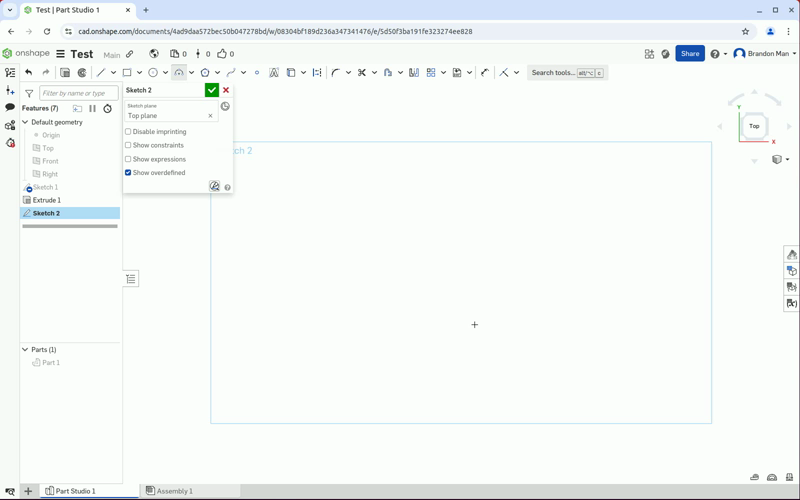
mouse_move(474, 242)
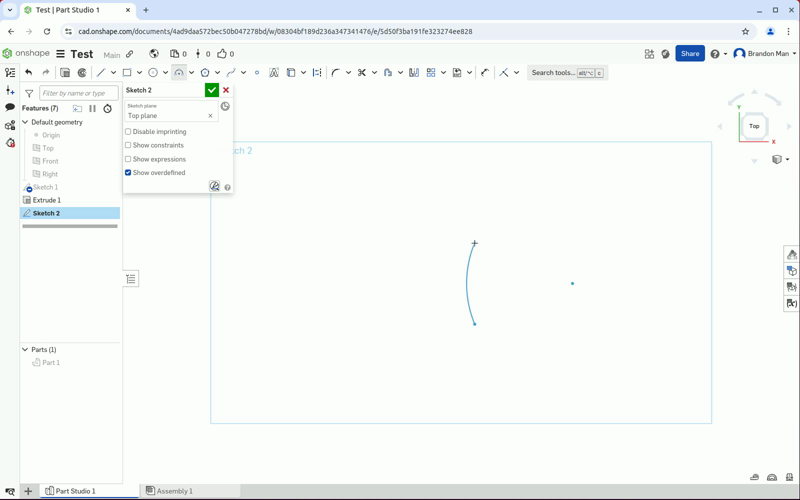
click(474, 242)
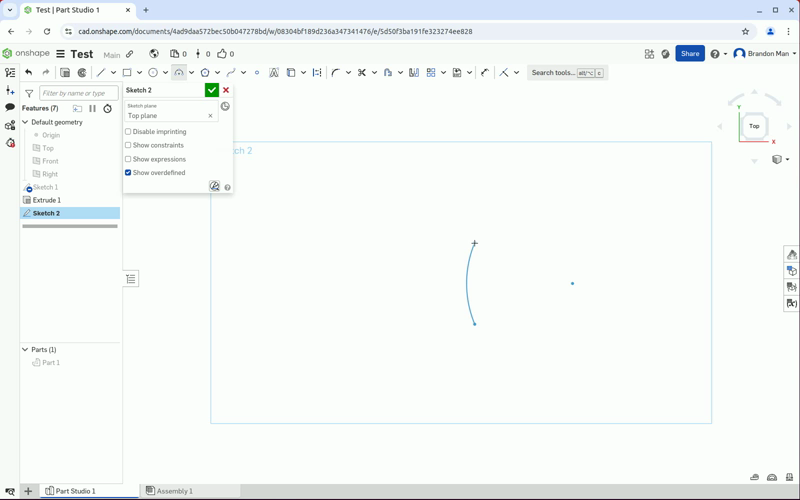
mouse_move(504, 283)
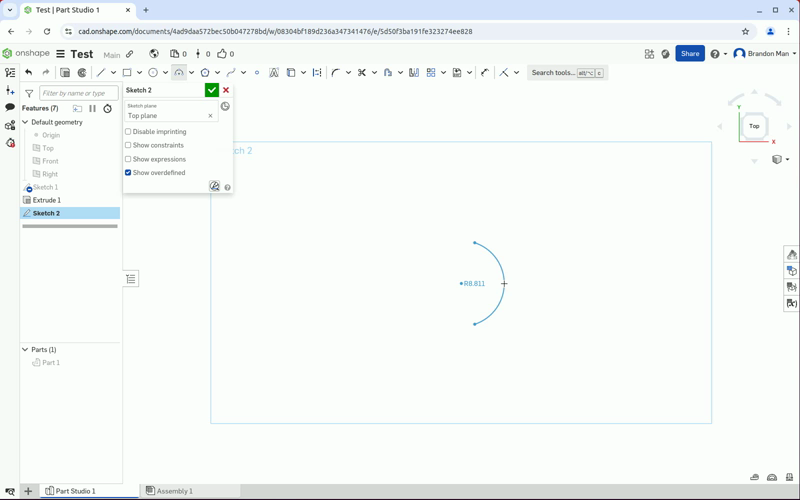
click(504, 283)
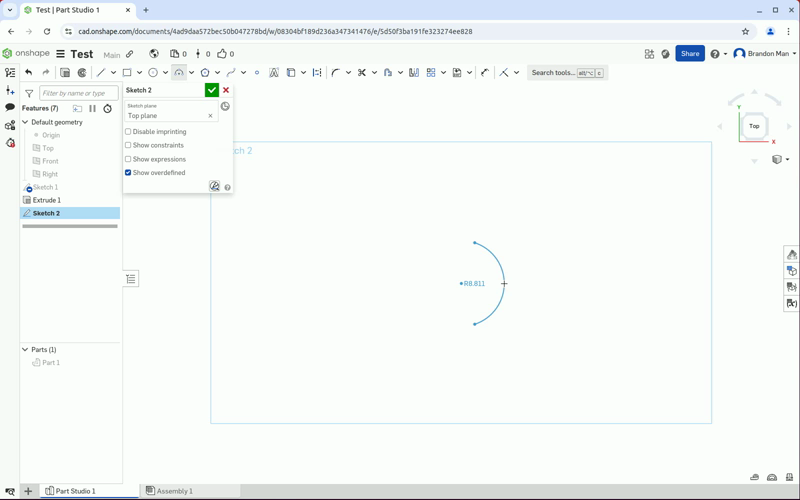
key_up(shift)
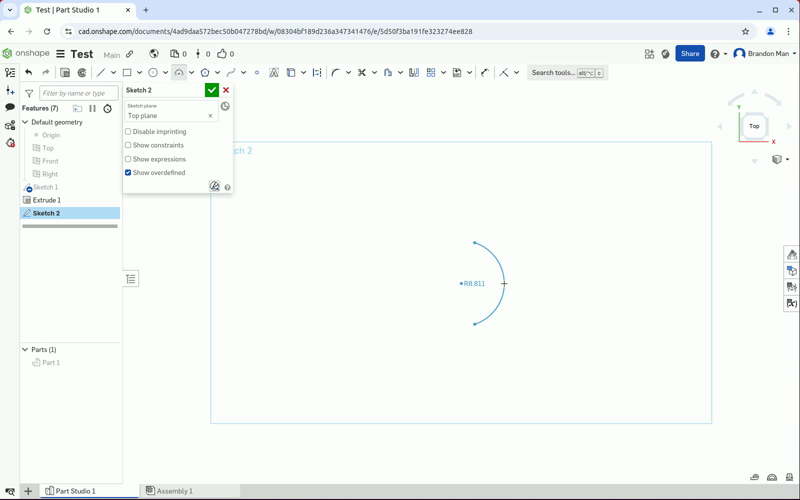
key(esc)
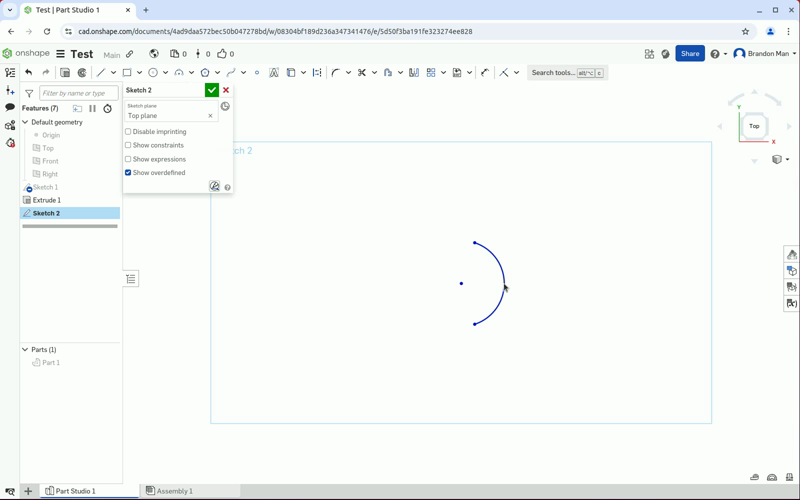
key(l)
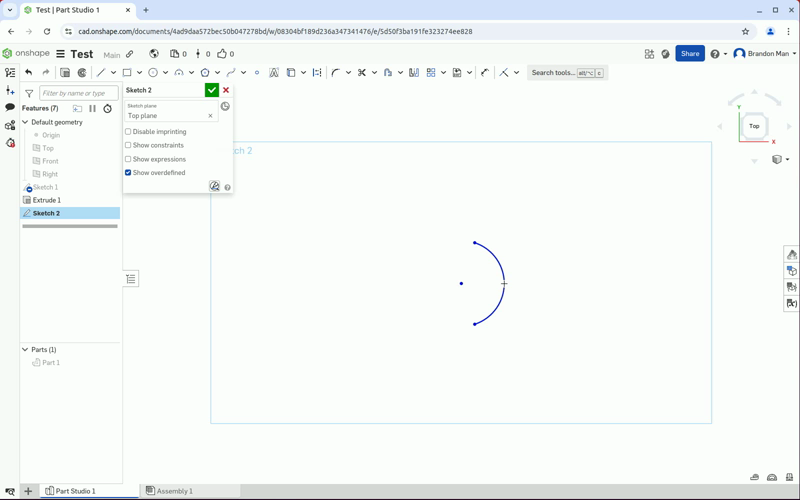
mouse_move(474, 242)
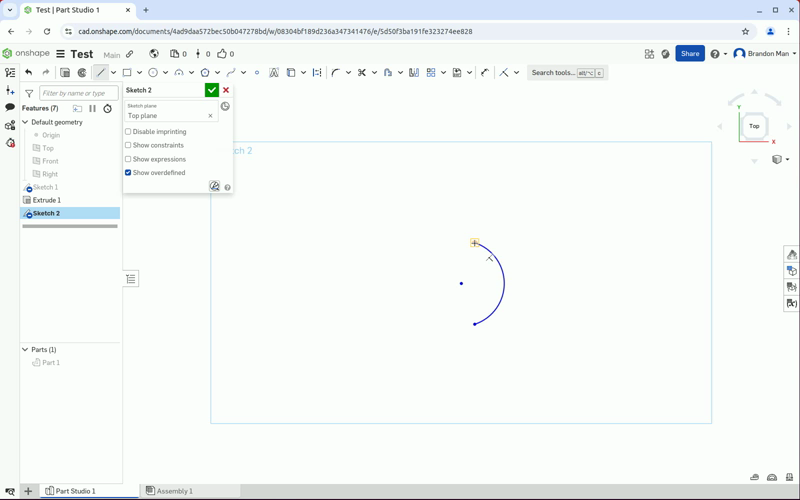
click(474, 242)
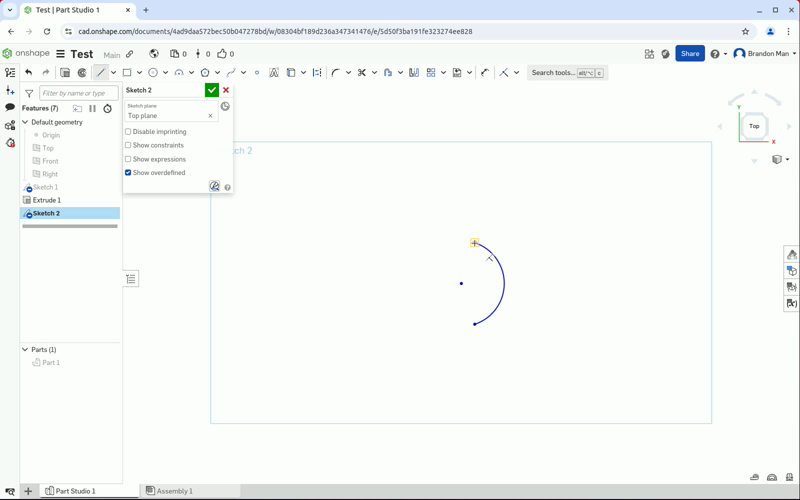
key_down(shift)
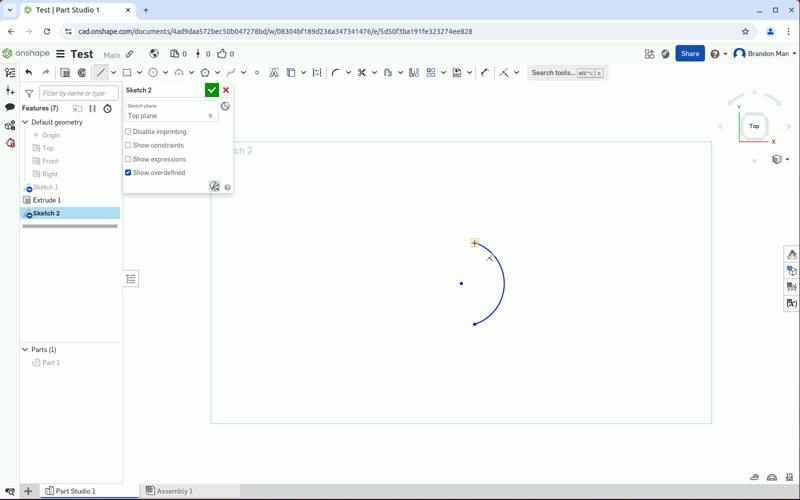
mouse_move(504, 242)
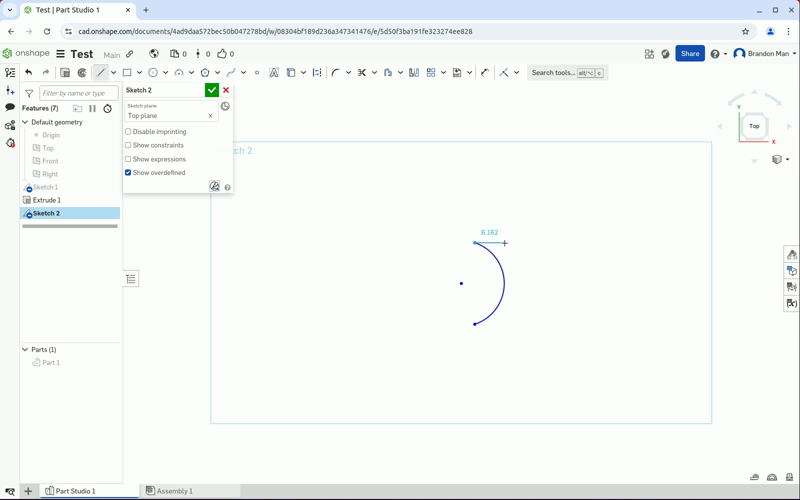
mouse_move(474, 245)
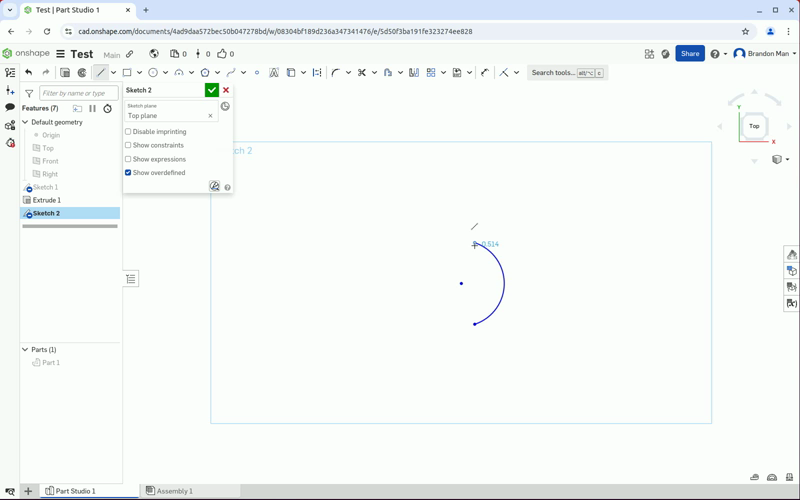
scroll(6)
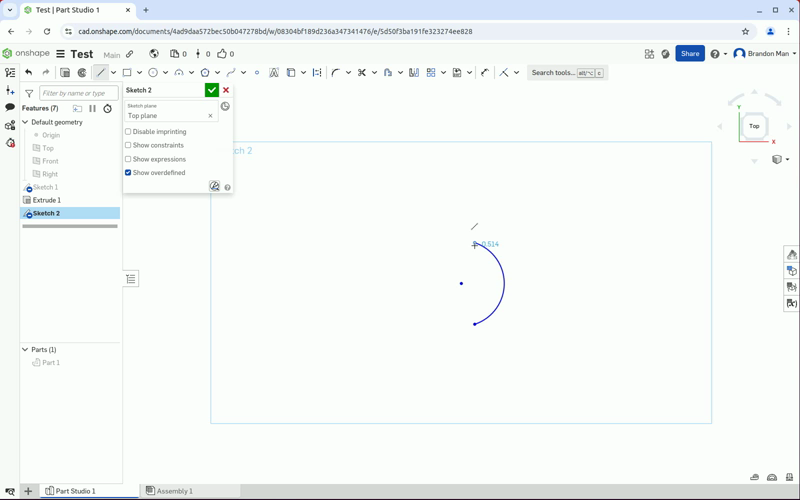
scroll(6)
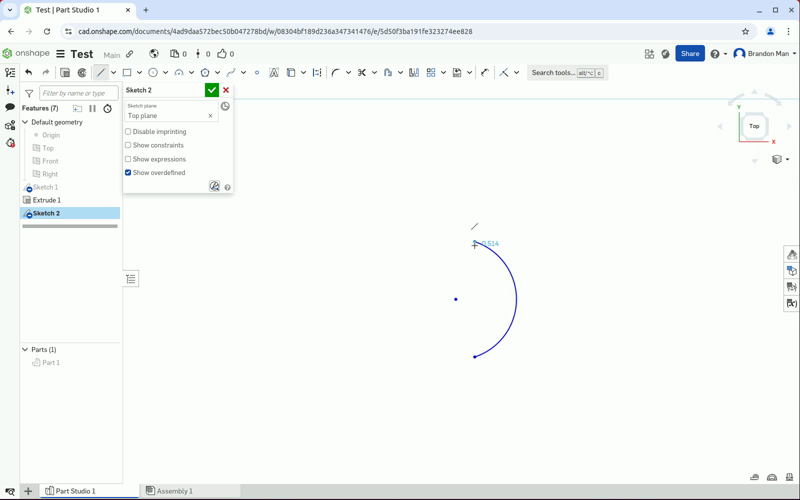
scroll(6)
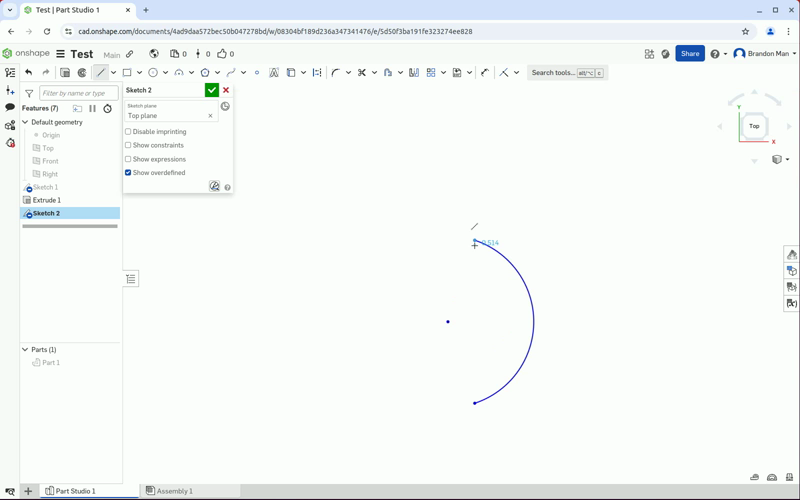
scroll(6)
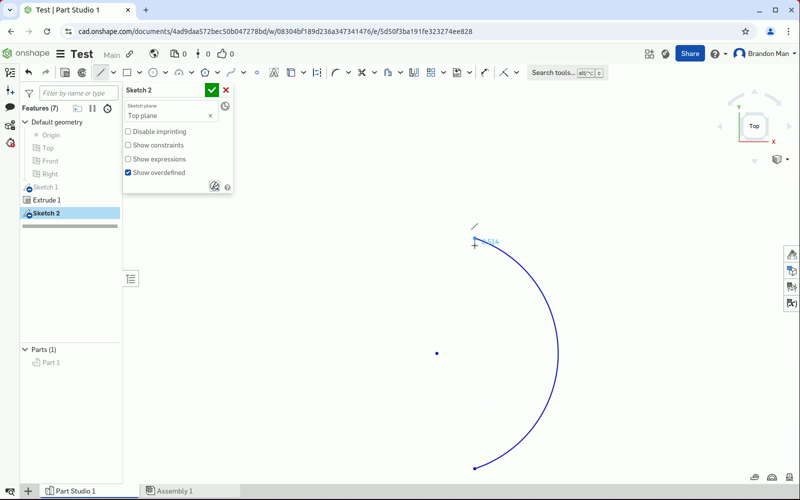
scroll(6)
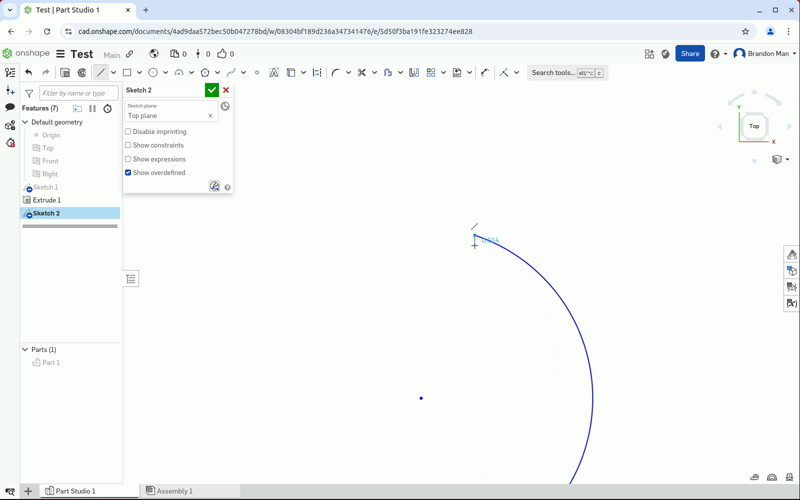
scroll(6)
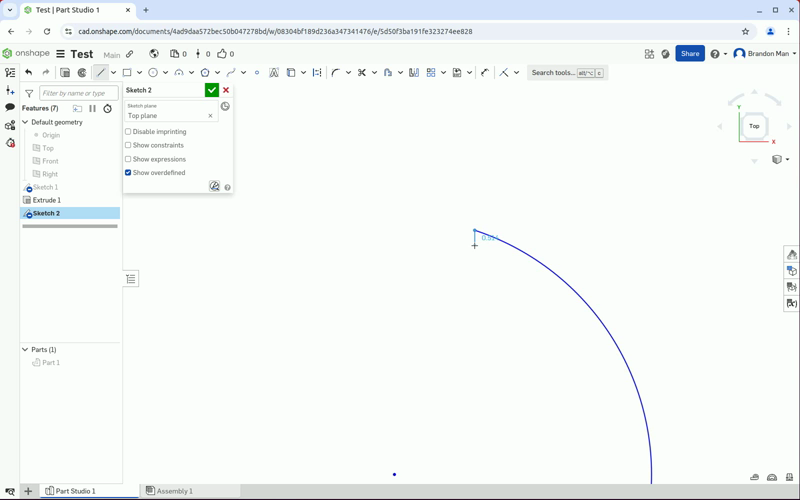
scroll(6)
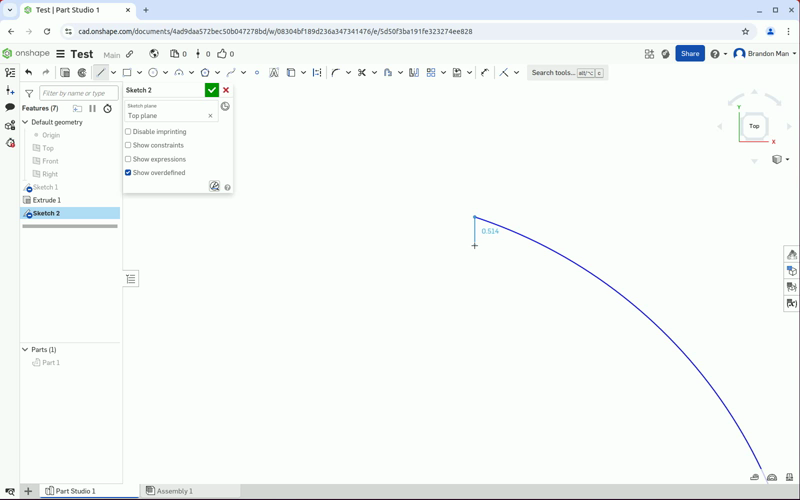
click(474, 245)
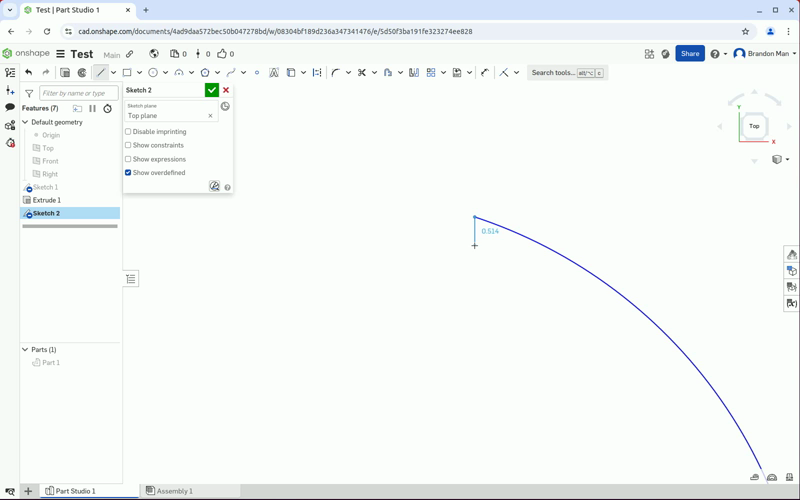
scroll(-6)
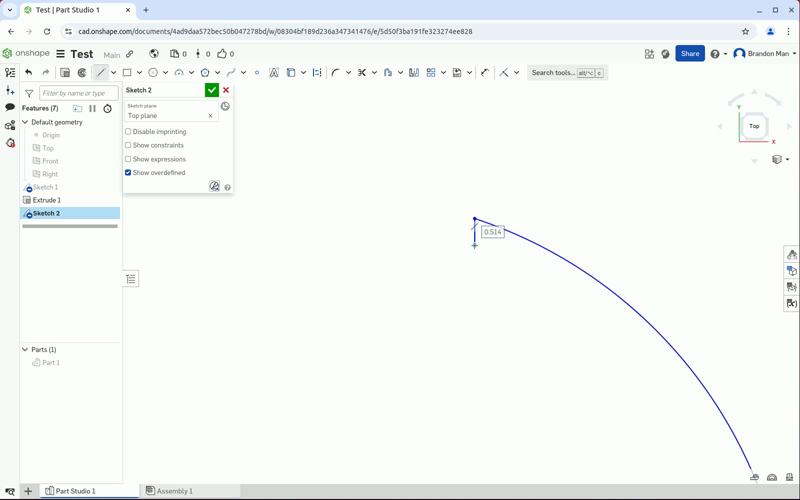
scroll(-6)
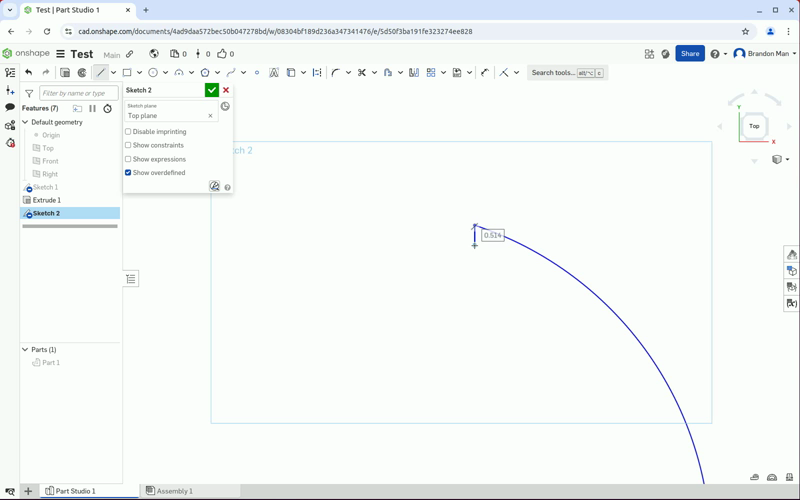
scroll(-6)
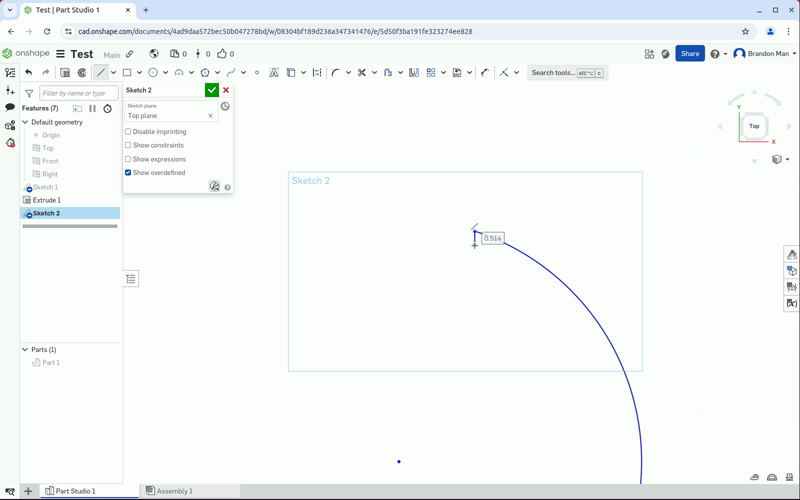
scroll(-6)
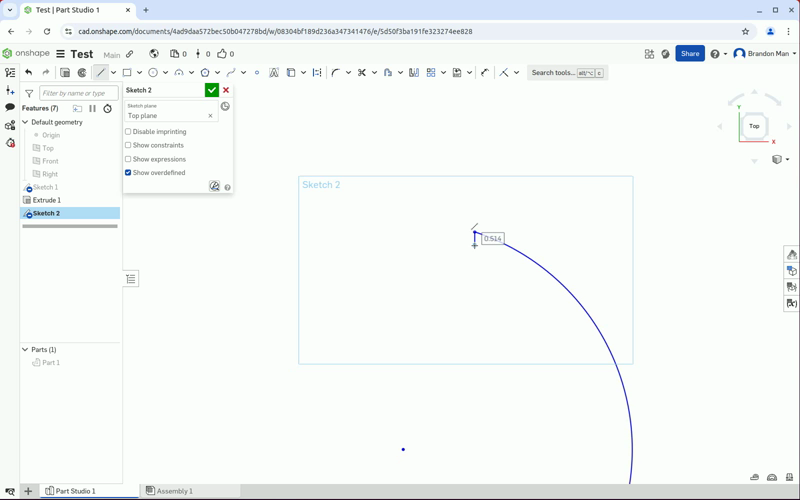
scroll(-6)
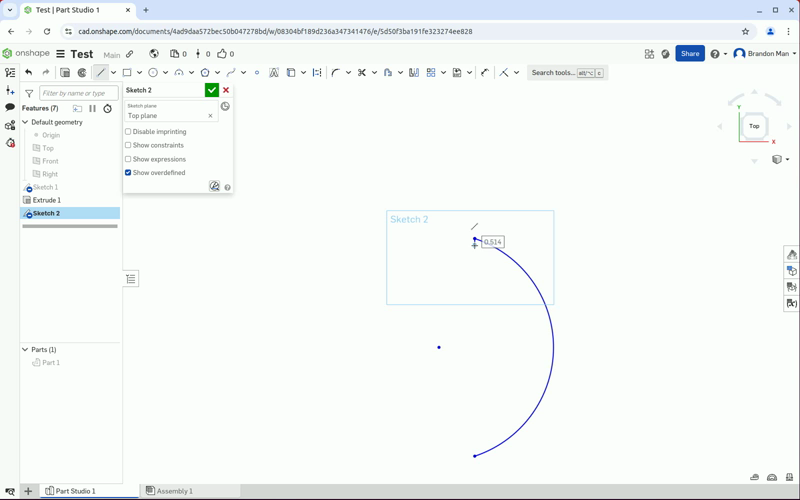
scroll(-6)
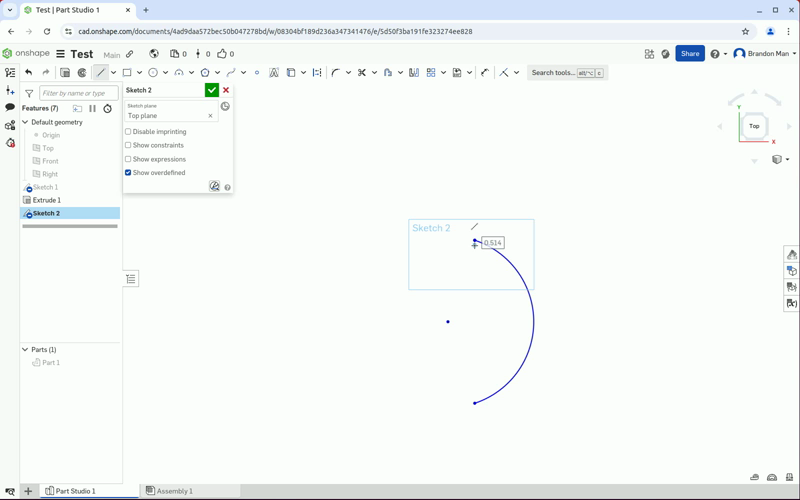
scroll(-6)
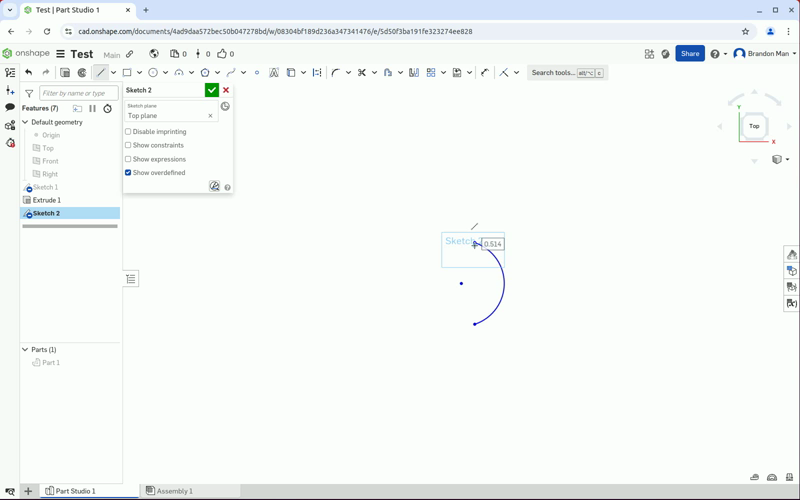
key_up(shift)
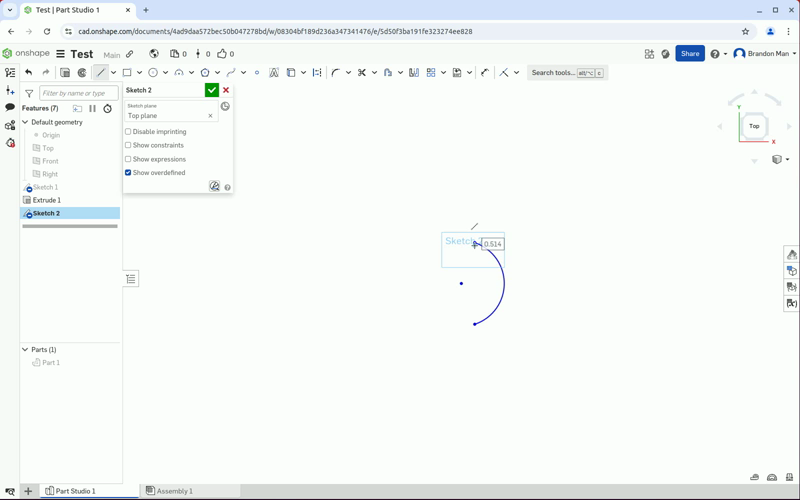
key(esc)
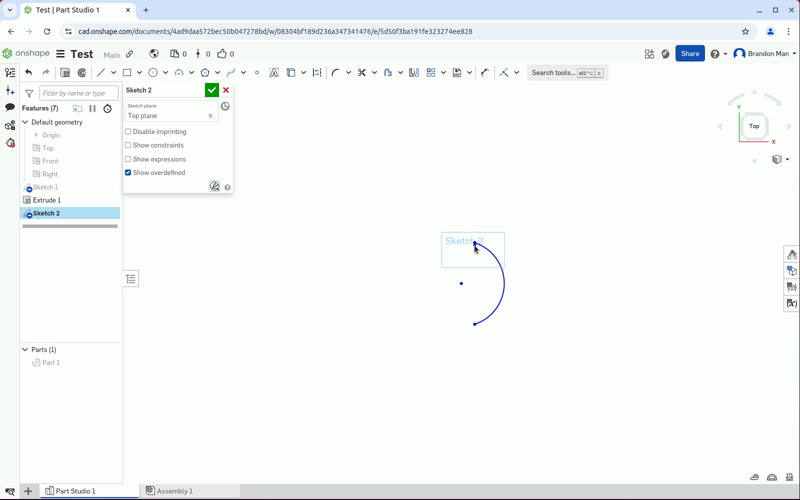
key(a)
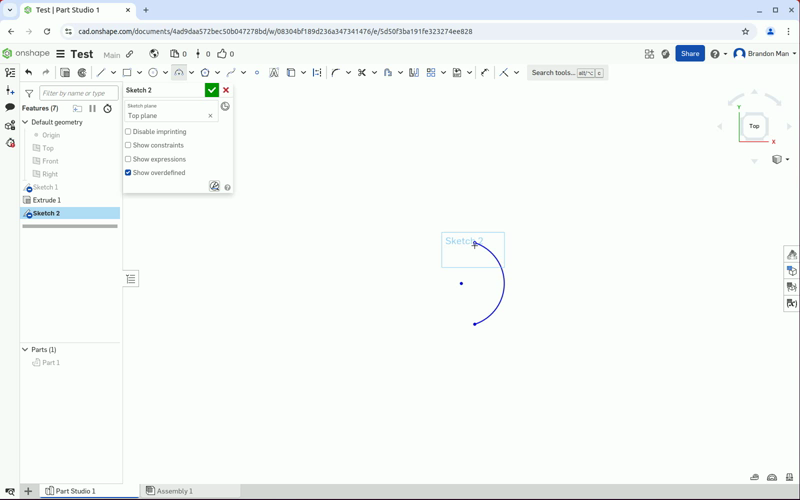
mouse_move(474, 245)
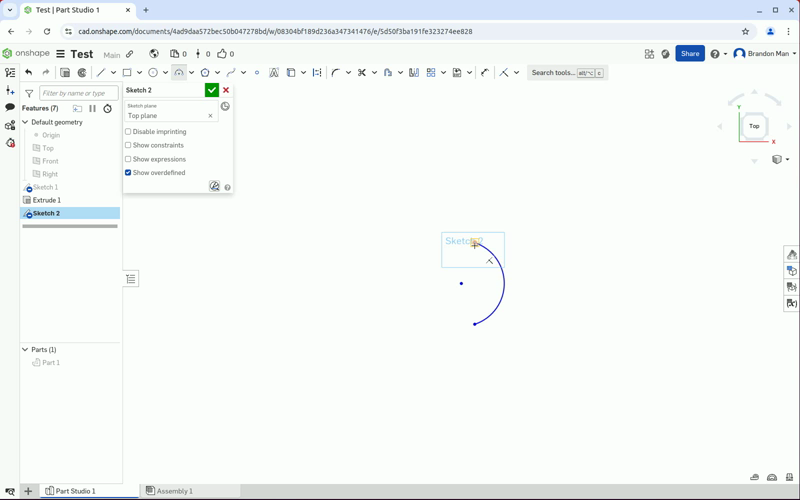
scroll(6)
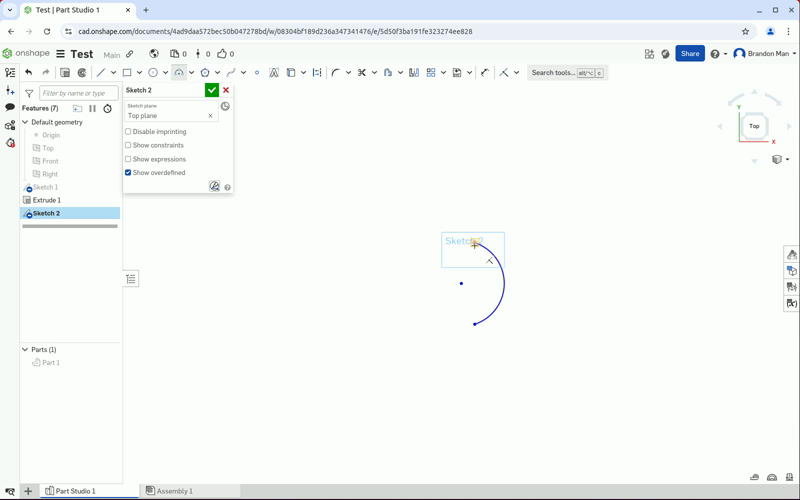
scroll(6)
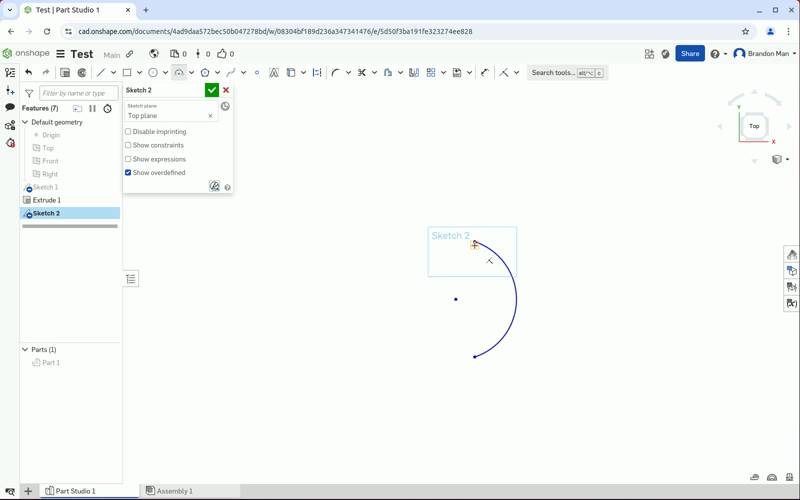
scroll(6)
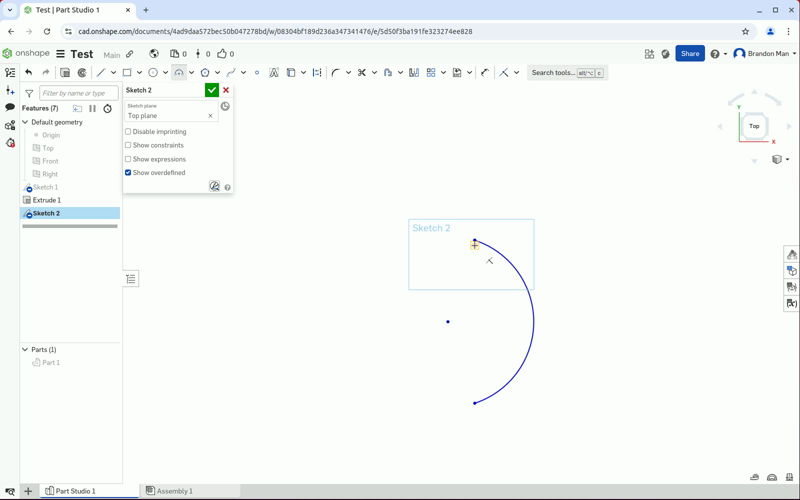
scroll(6)
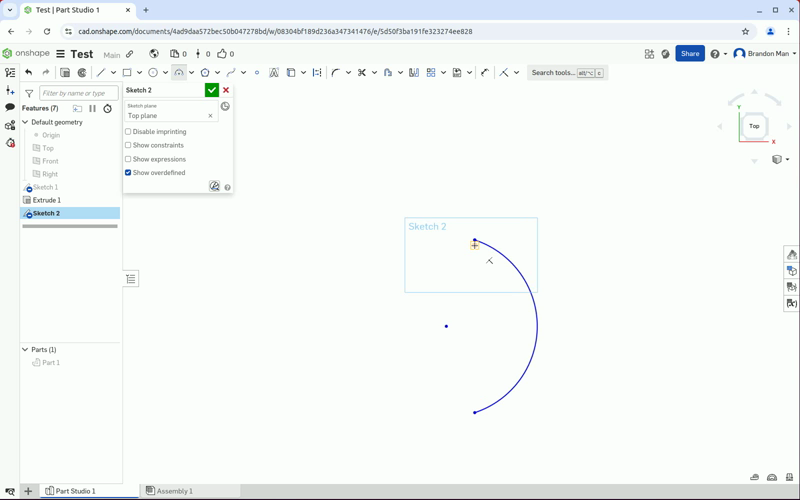
scroll(6)
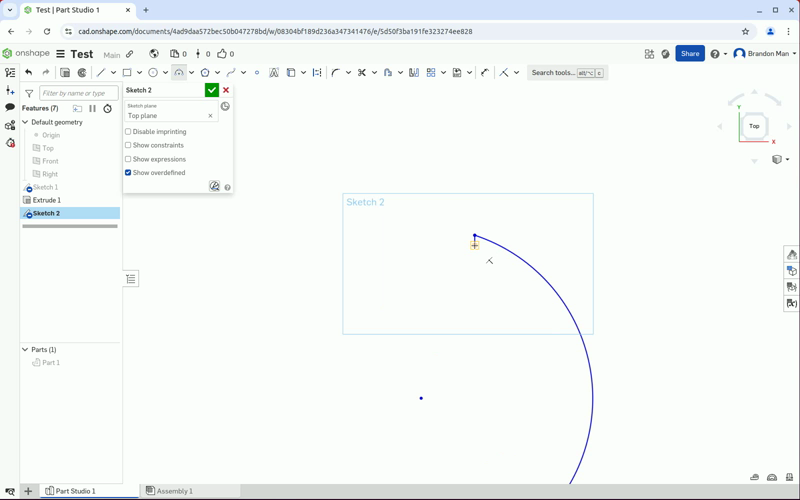
scroll(6)
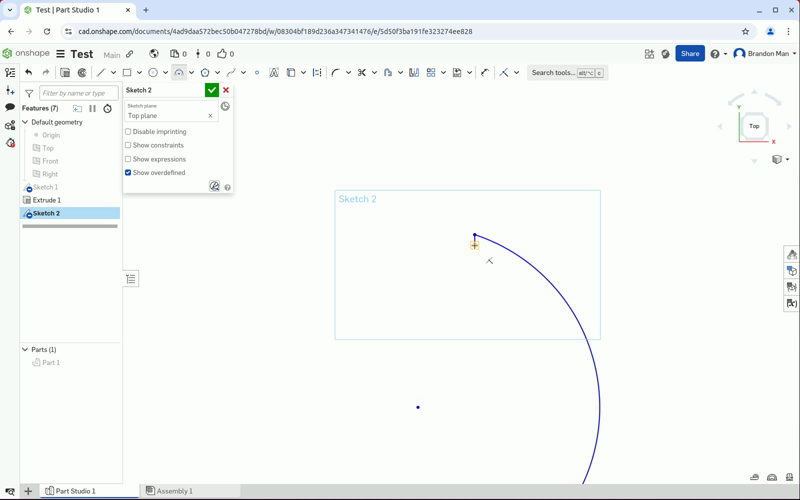
scroll(6)
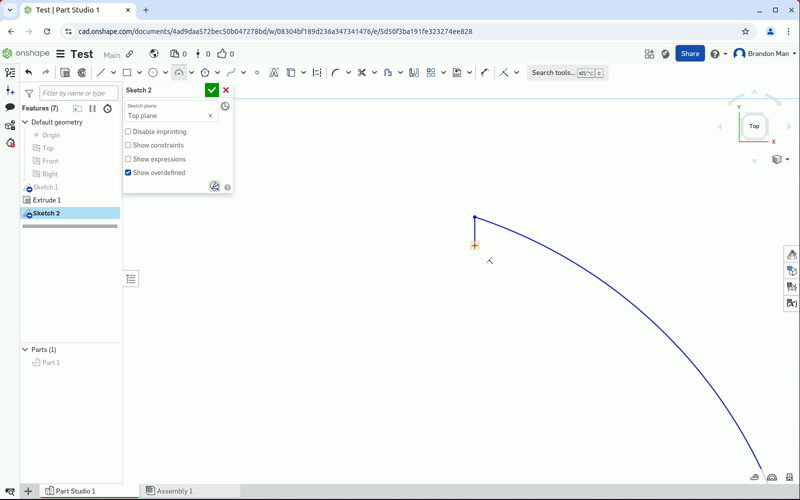
click(474, 245)
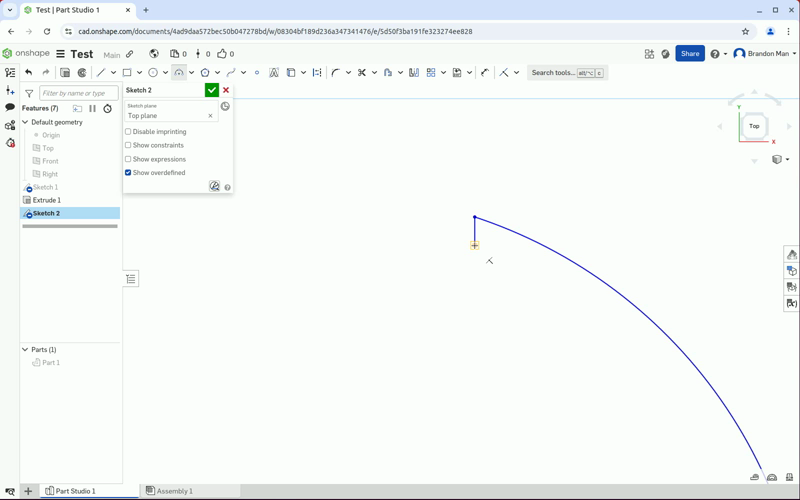
scroll(-6)
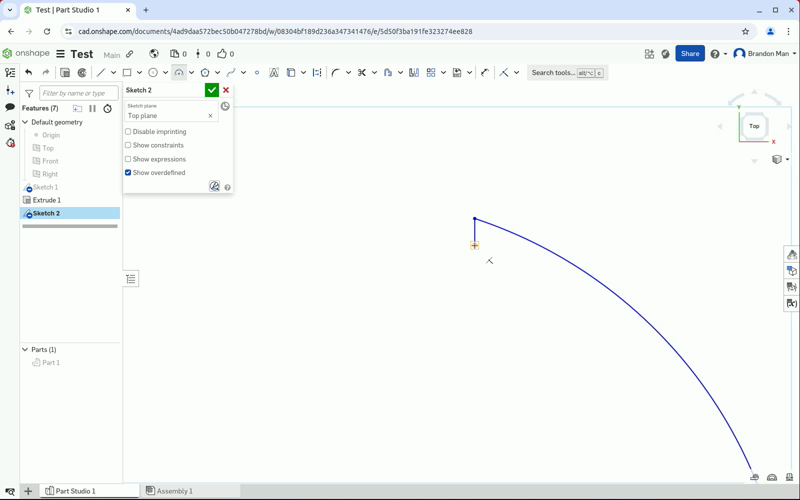
scroll(-6)
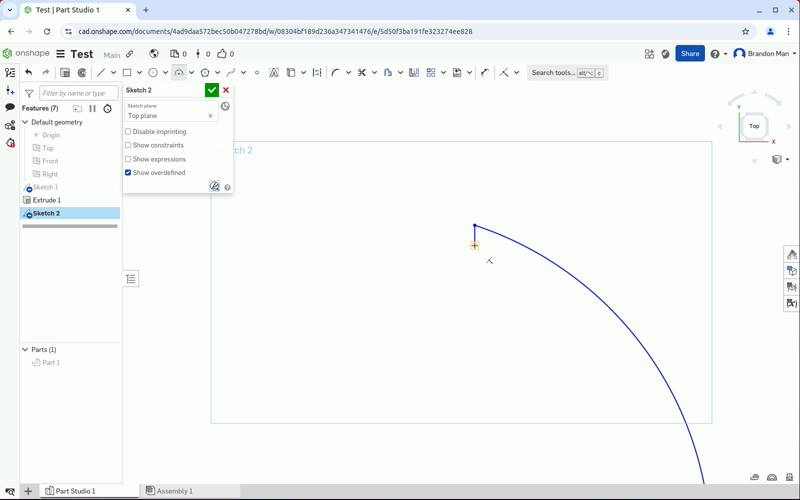
scroll(-6)
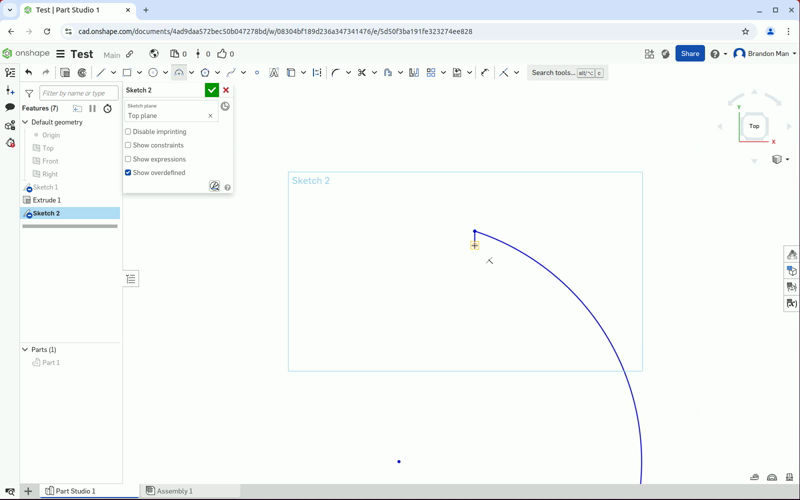
scroll(-6)
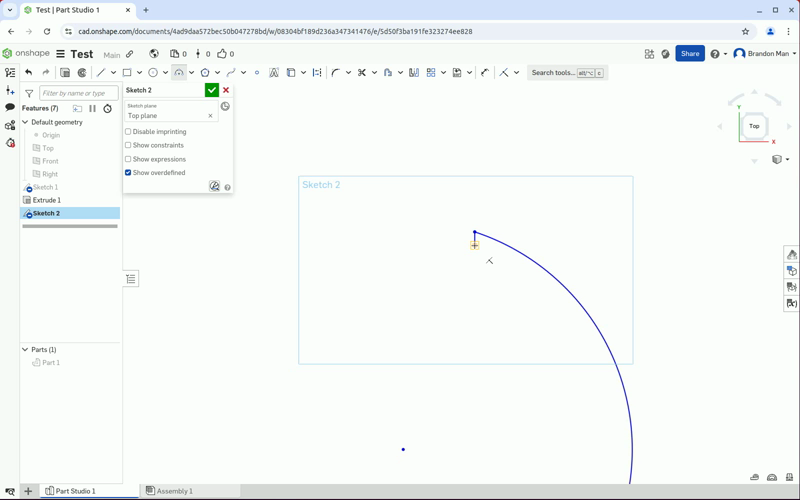
scroll(-6)
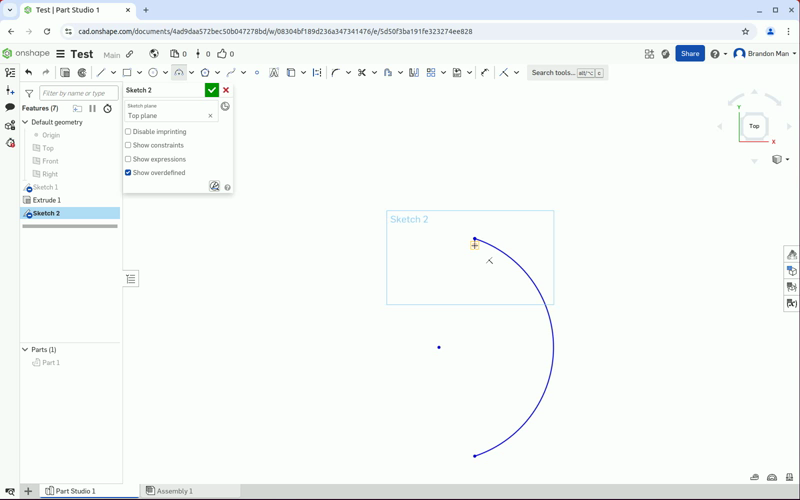
scroll(-6)
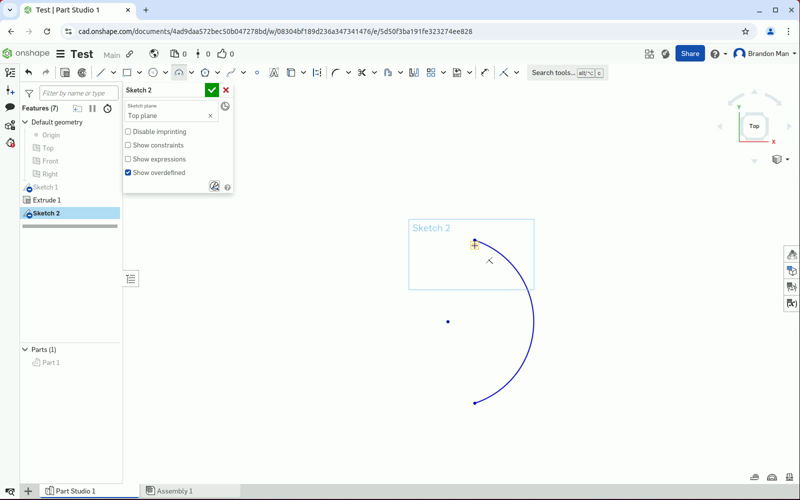
scroll(-6)
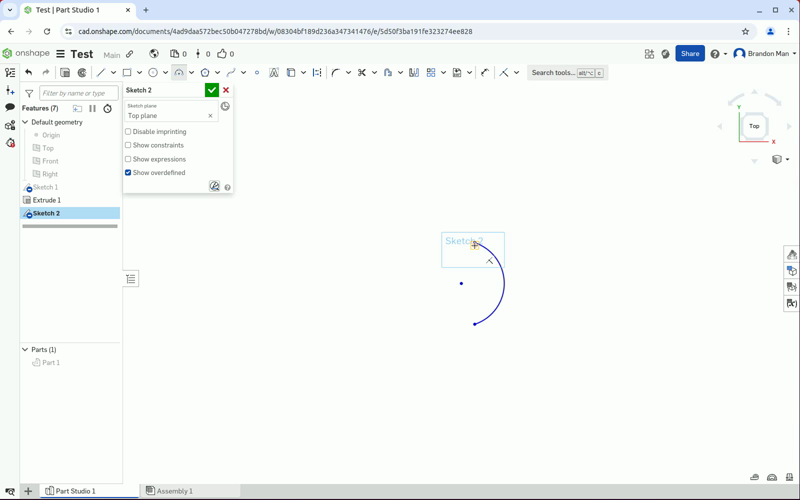
key_down(shift)
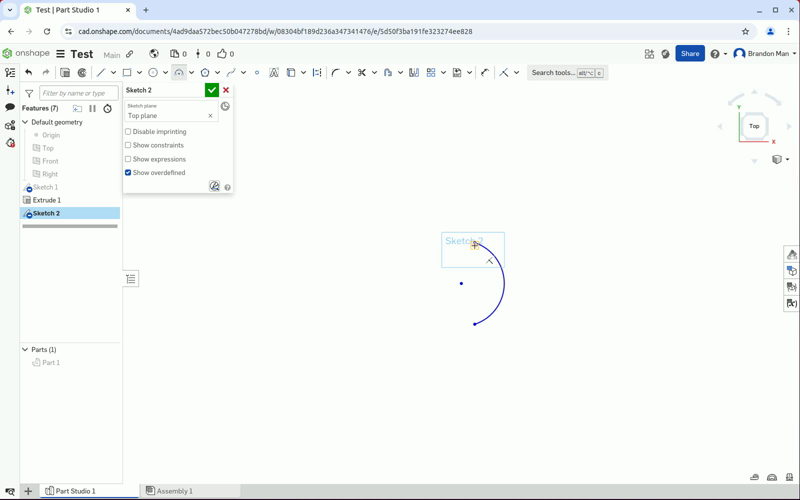
mouse_move(474, 321)
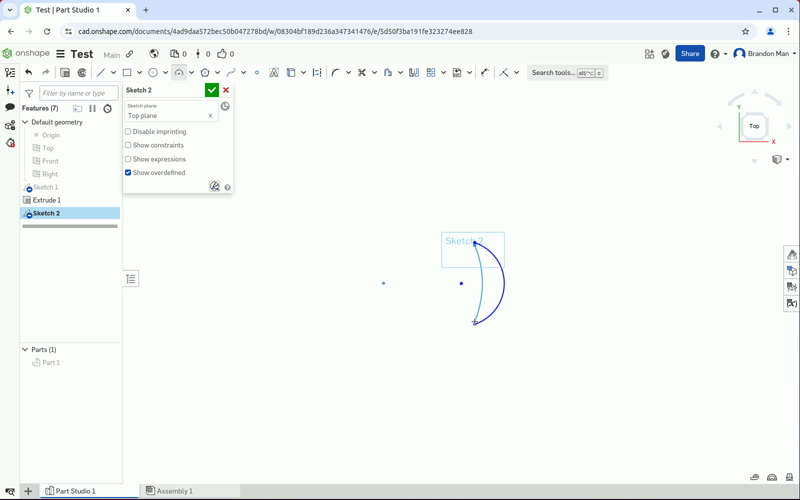
scroll(6)
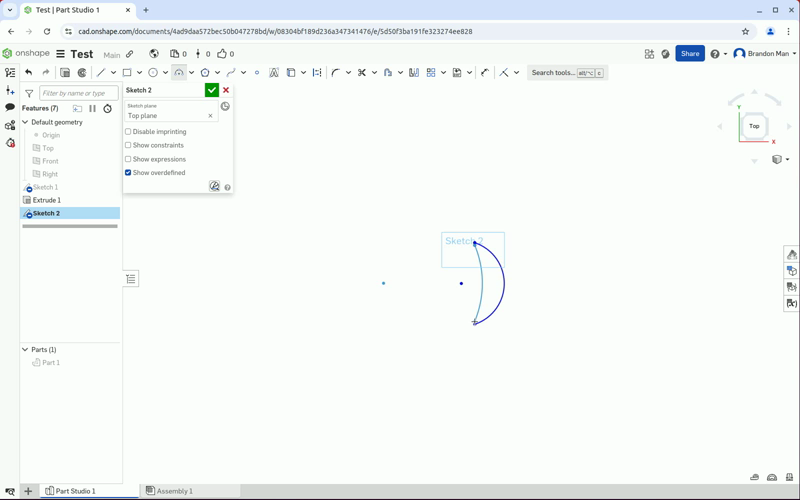
scroll(6)
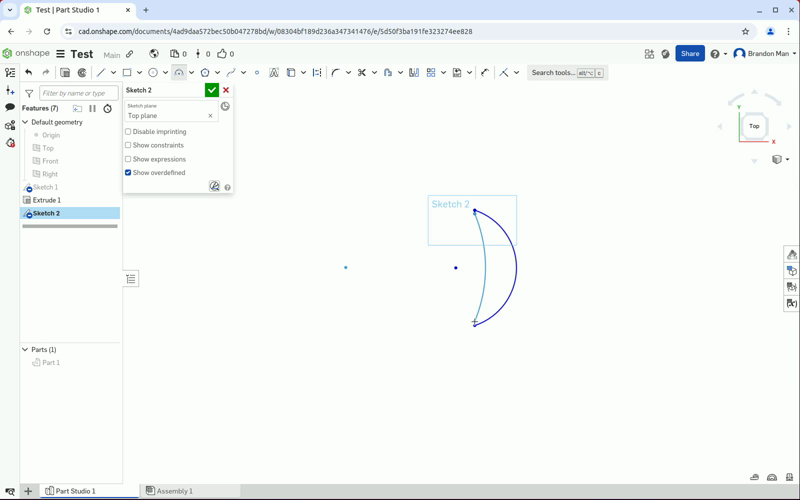
scroll(6)
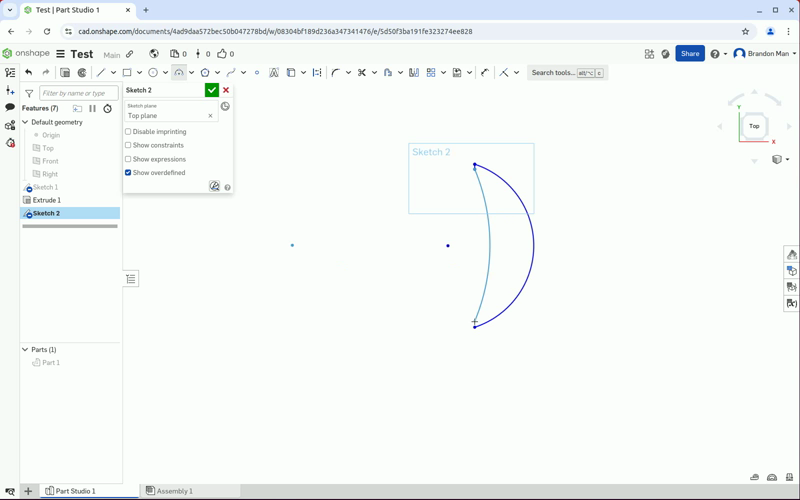
scroll(6)
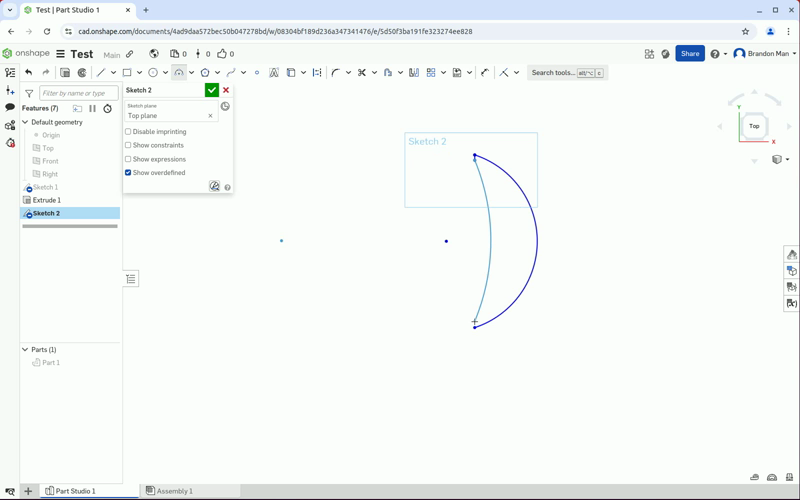
scroll(6)
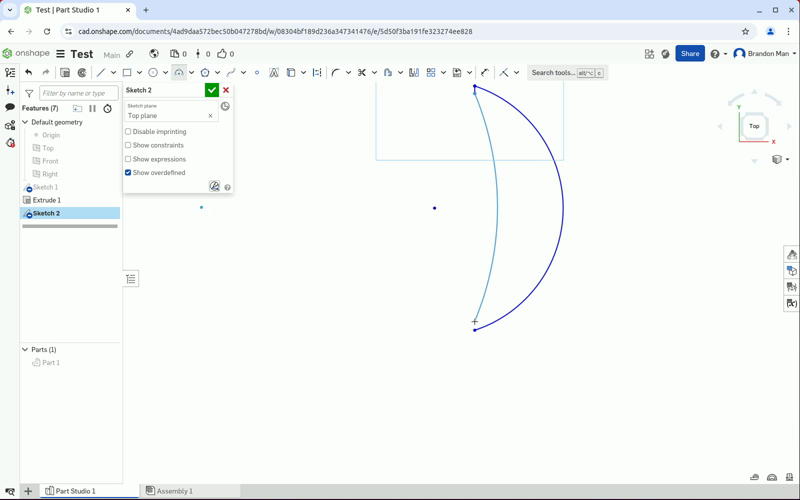
scroll(6)
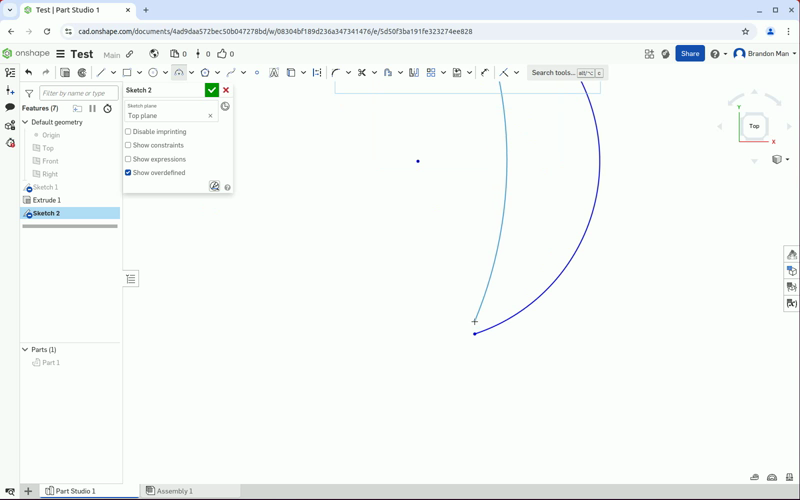
scroll(6)
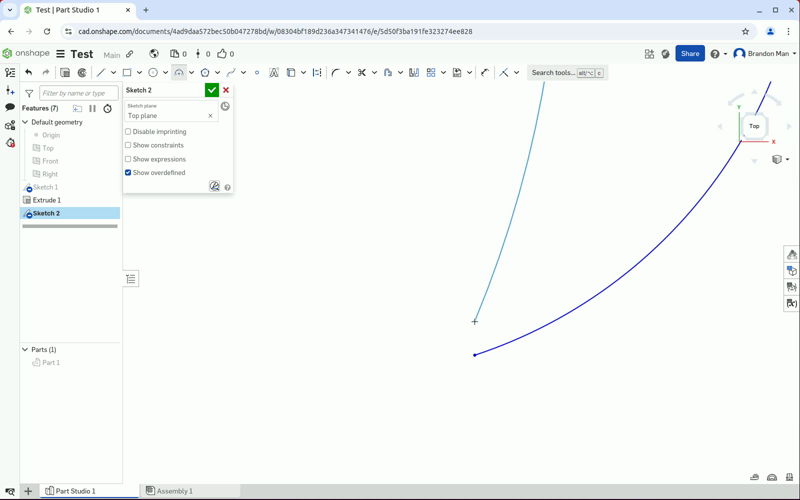
click(474, 321)
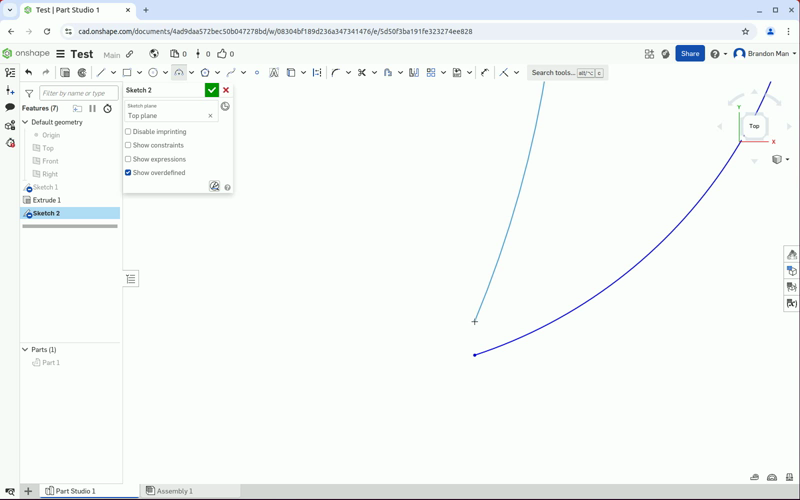
scroll(-6)
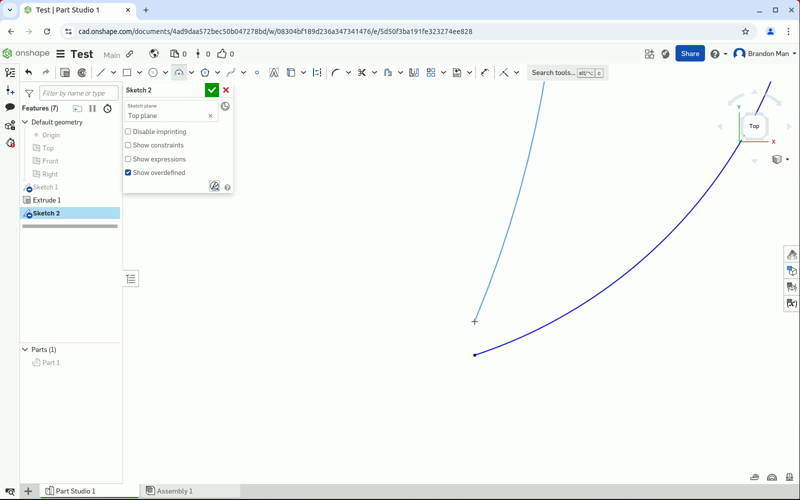
scroll(-6)
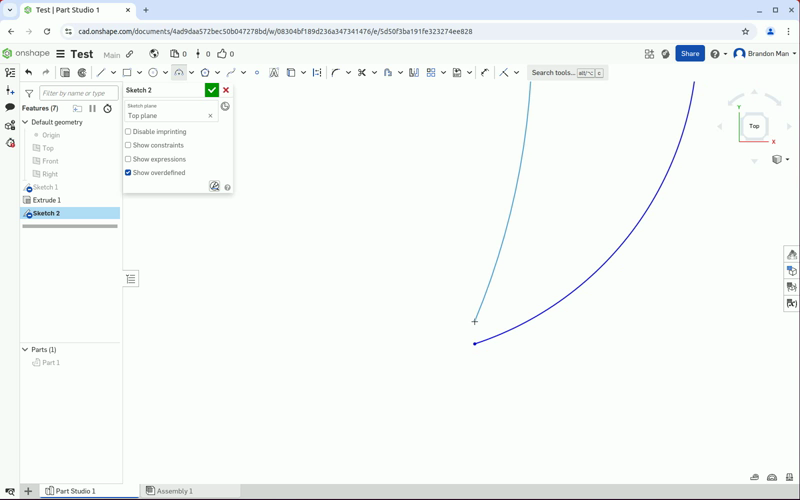
scroll(-6)
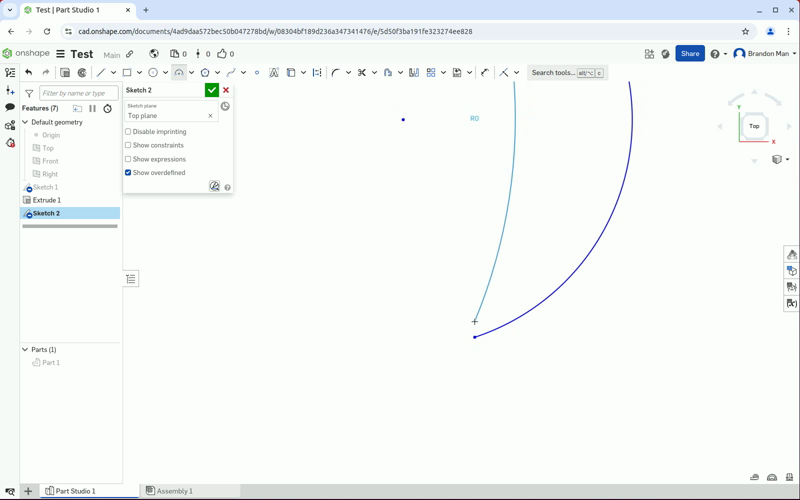
scroll(-6)
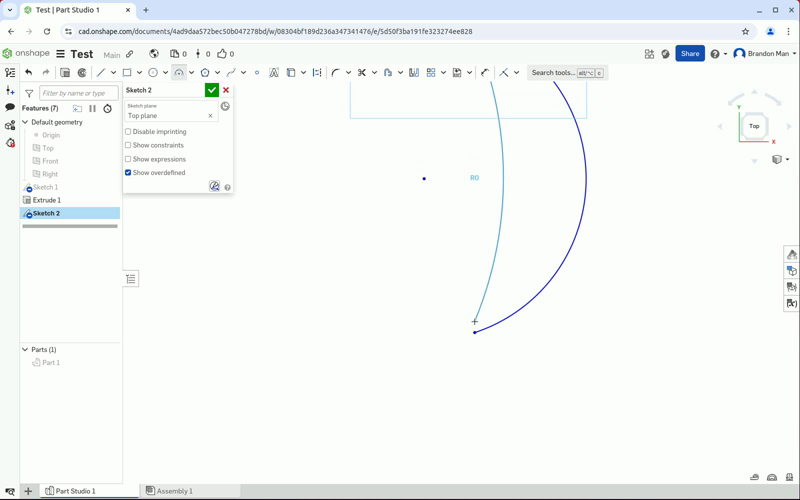
scroll(-6)
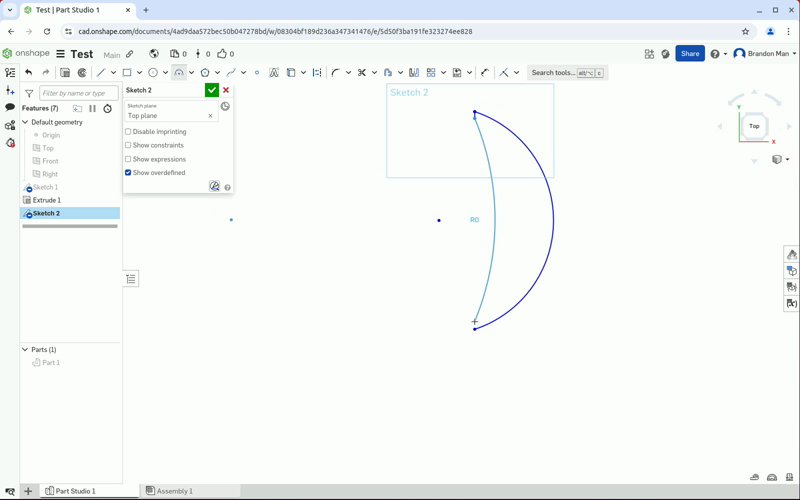
scroll(-6)
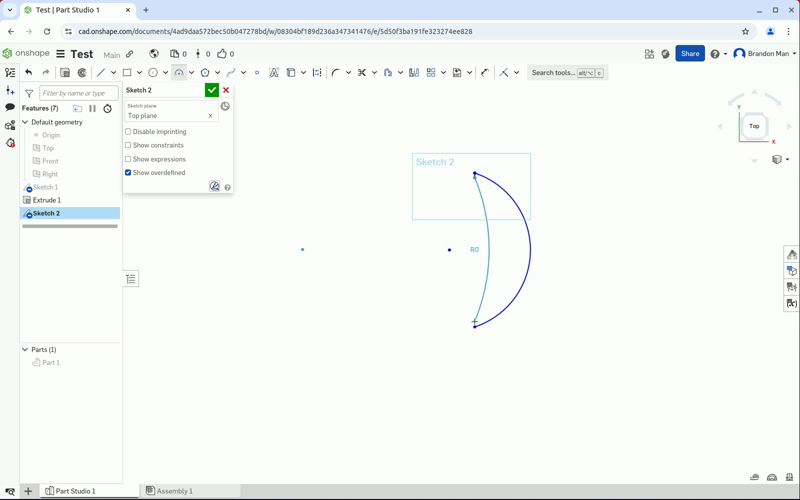
scroll(-6)
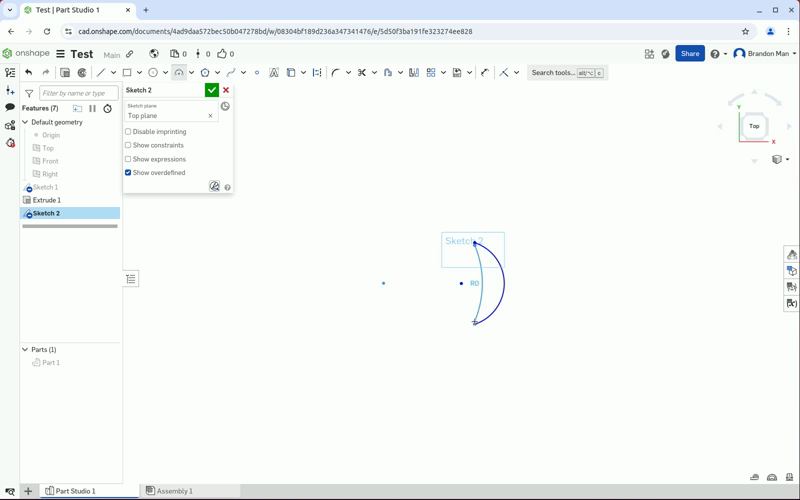
mouse_move(501, 283)
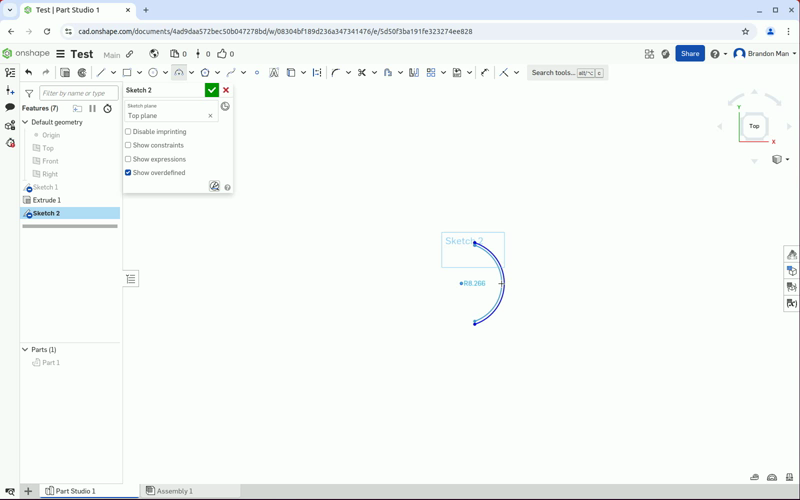
scroll(6)
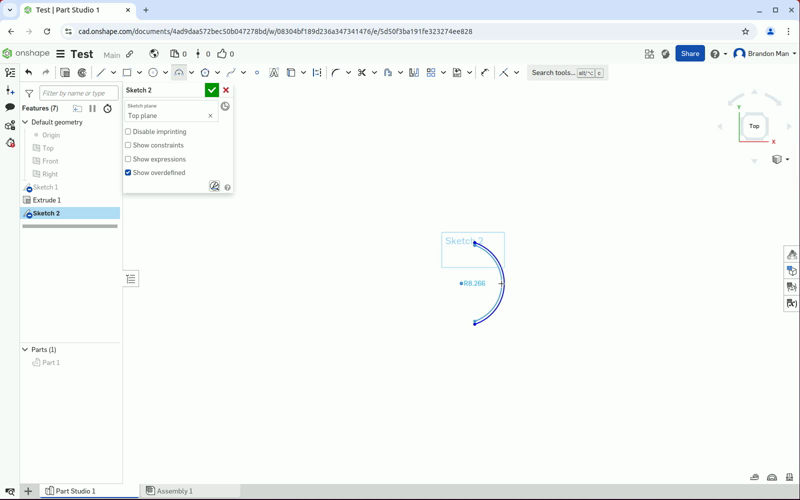
scroll(6)
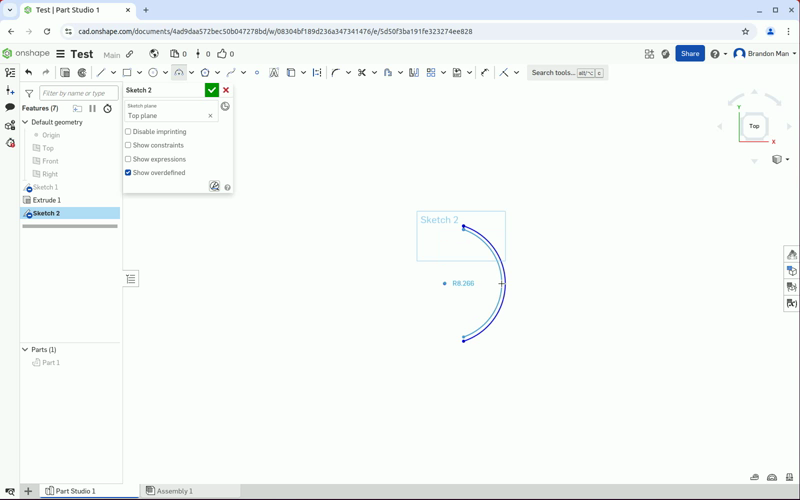
scroll(6)
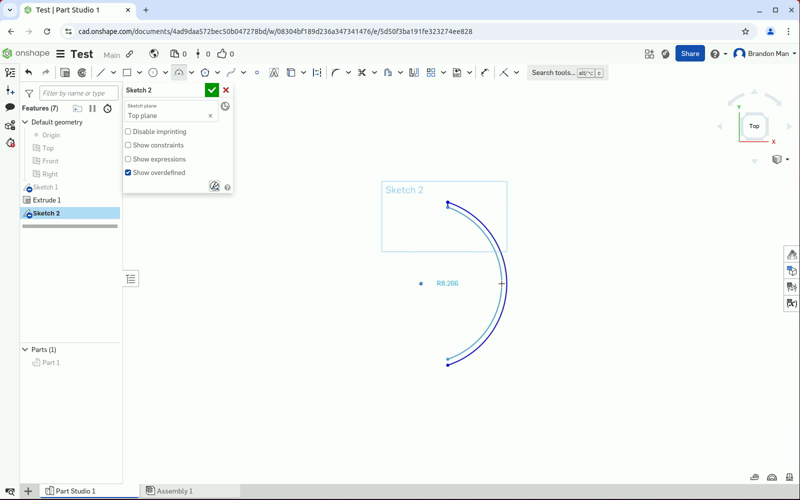
scroll(6)
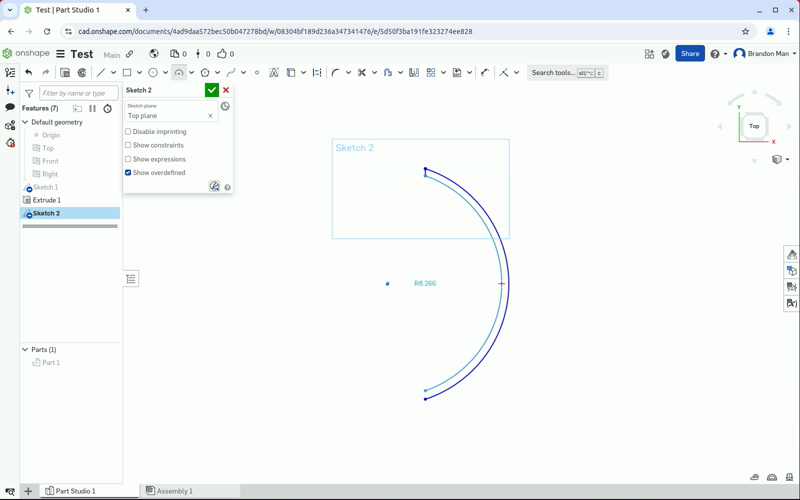
scroll(6)
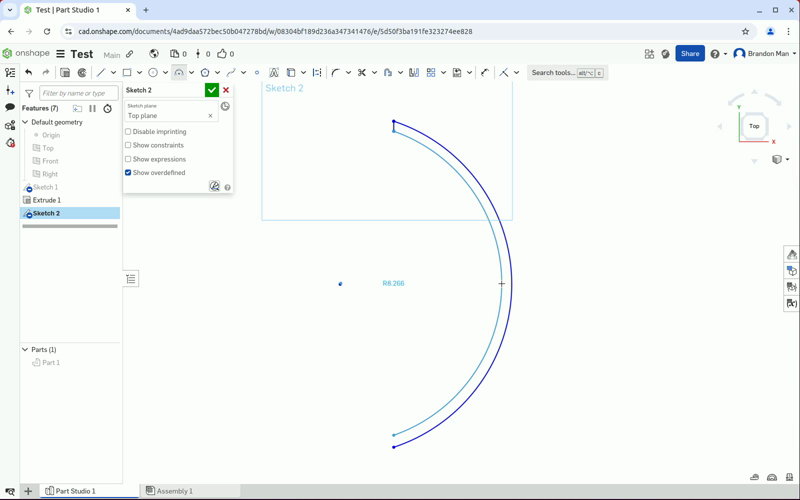
scroll(6)
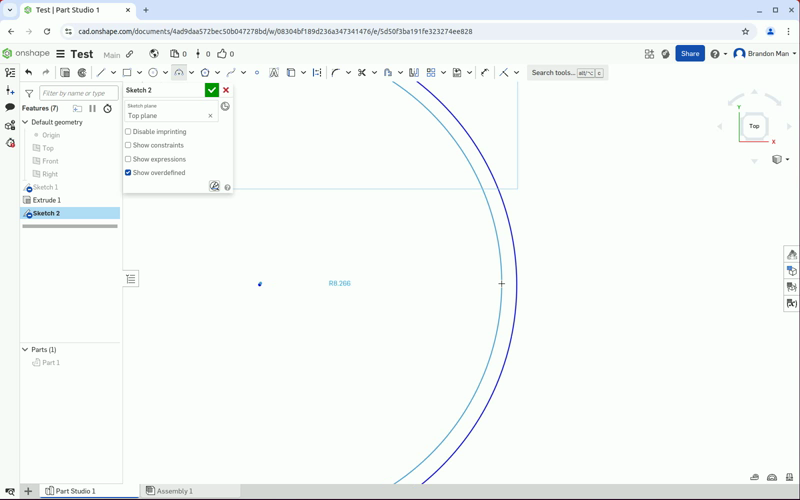
scroll(6)
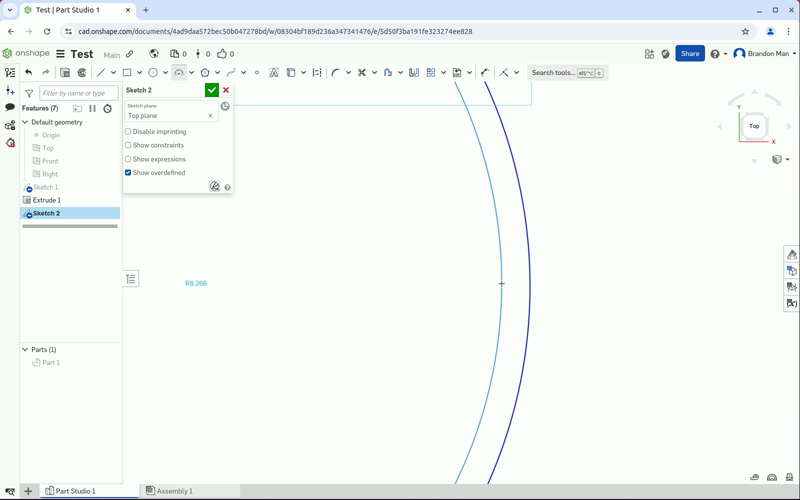
click(501, 283)
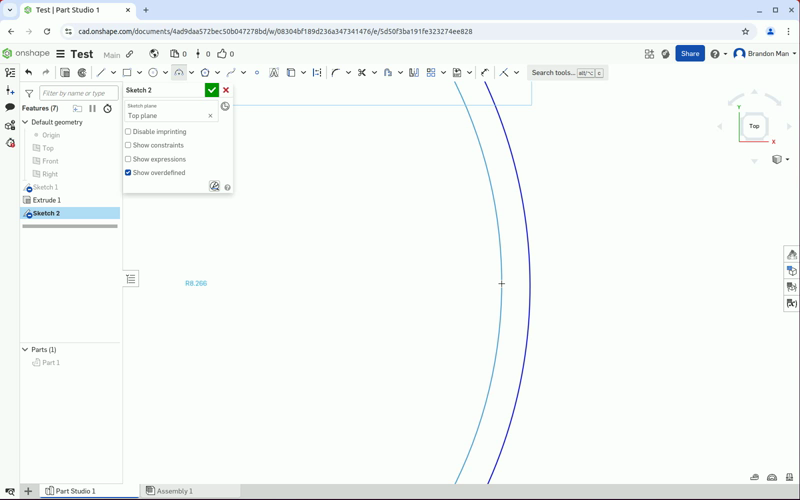
scroll(-6)
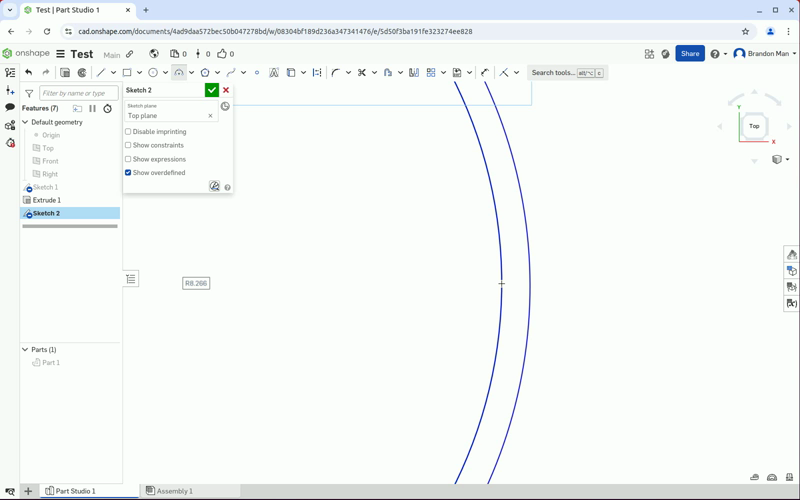
scroll(-6)
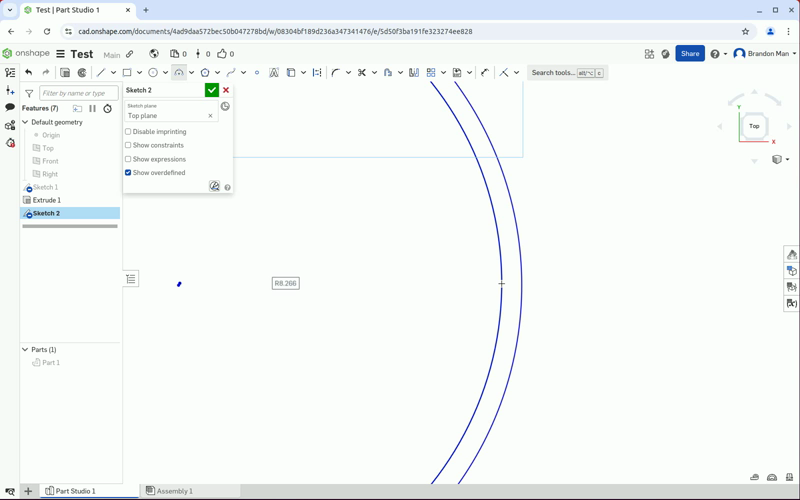
scroll(-6)
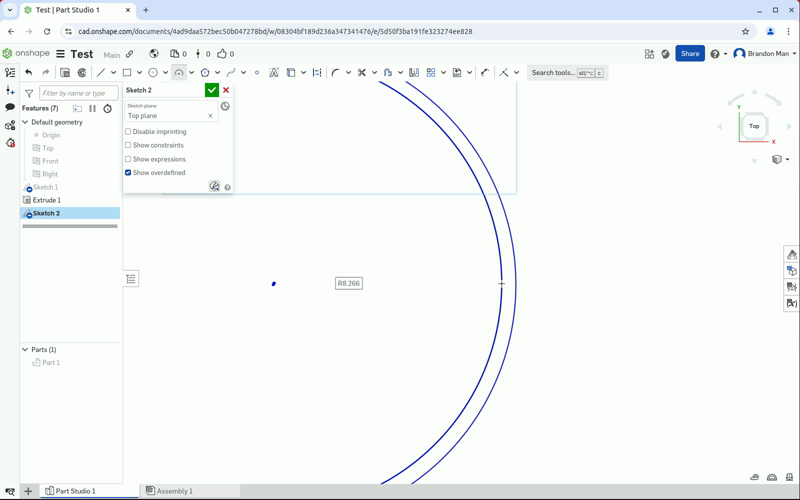
scroll(-6)
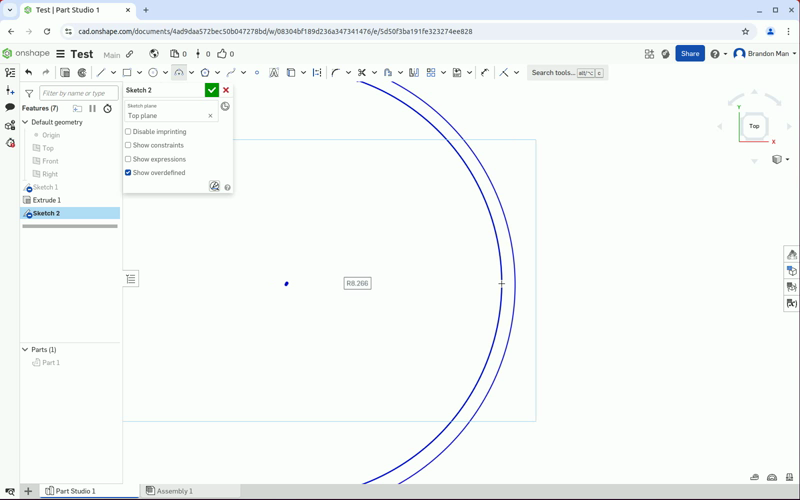
scroll(-6)
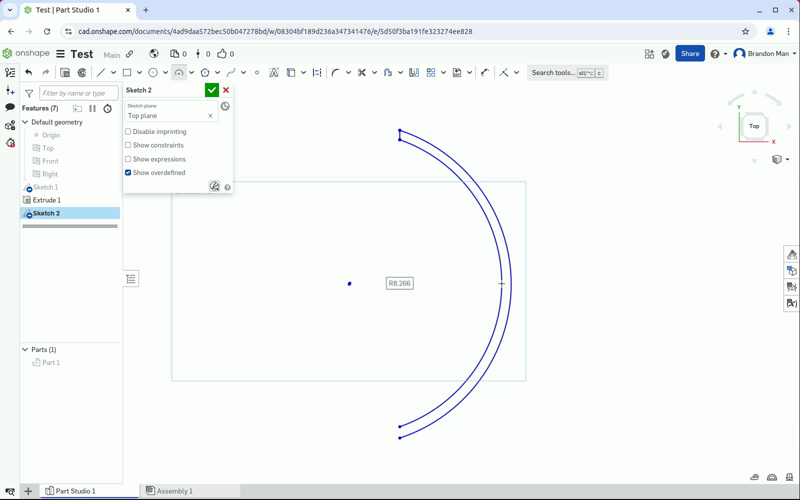
scroll(-6)
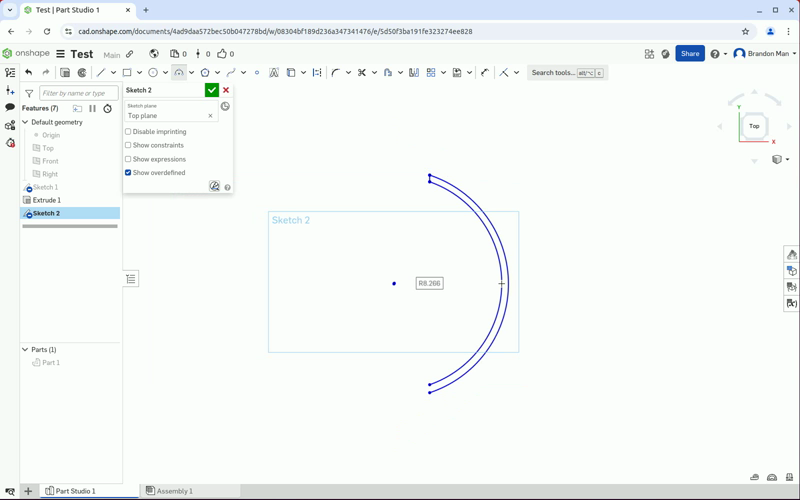
scroll(-6)
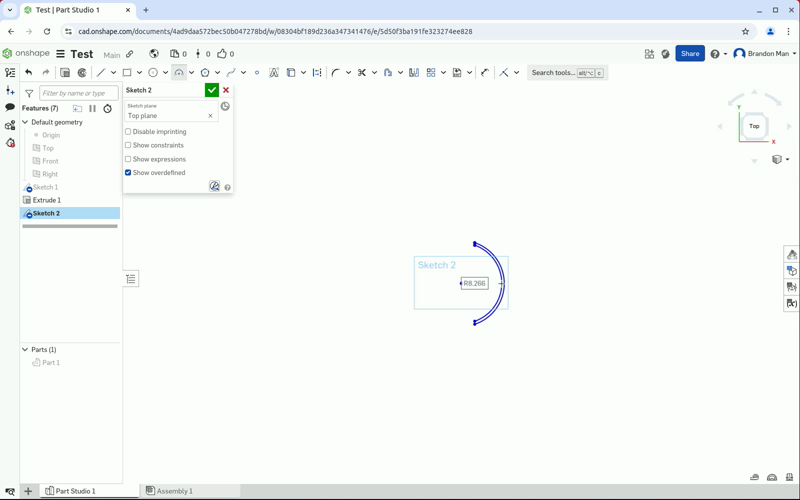
key_up(shift)
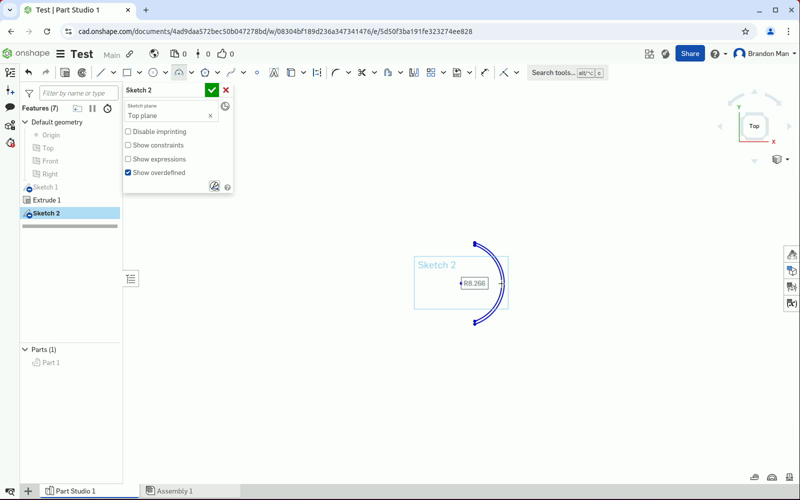
key(esc)
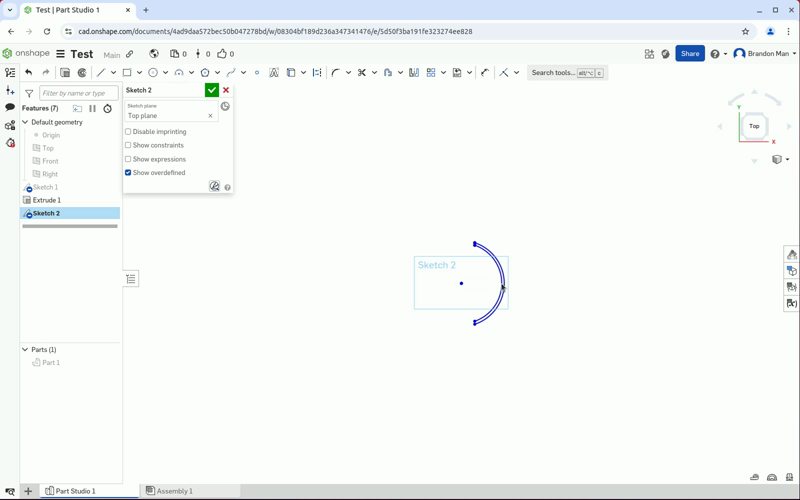
key(l)
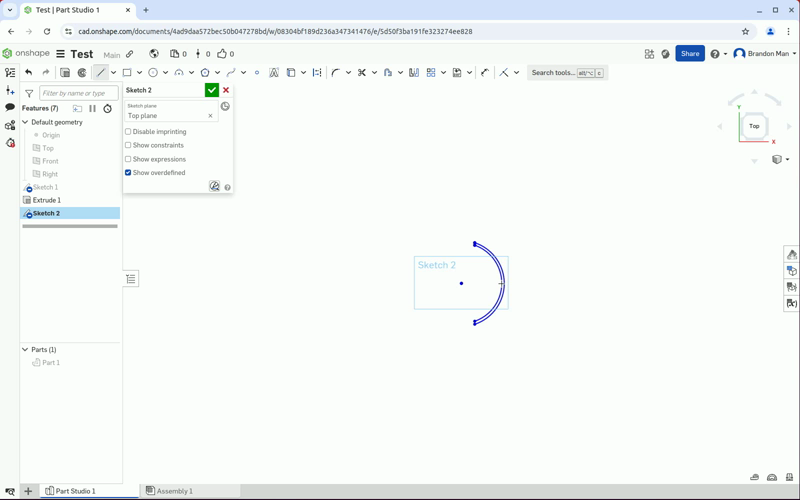
mouse_move(474, 321)
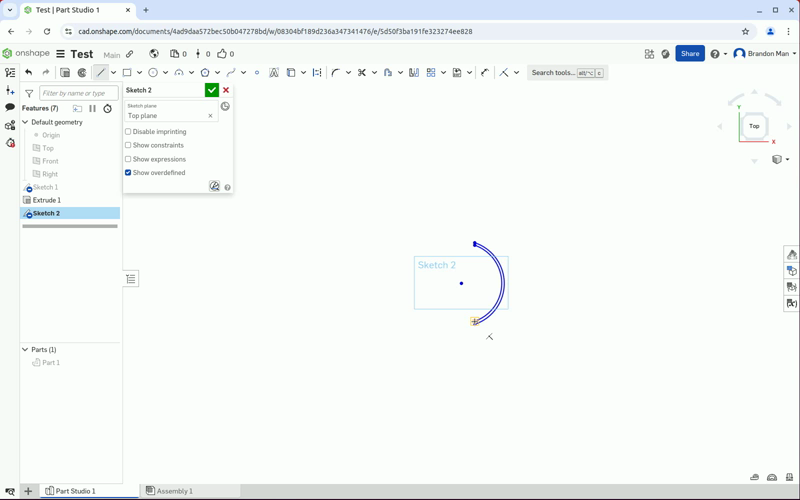
scroll(6)
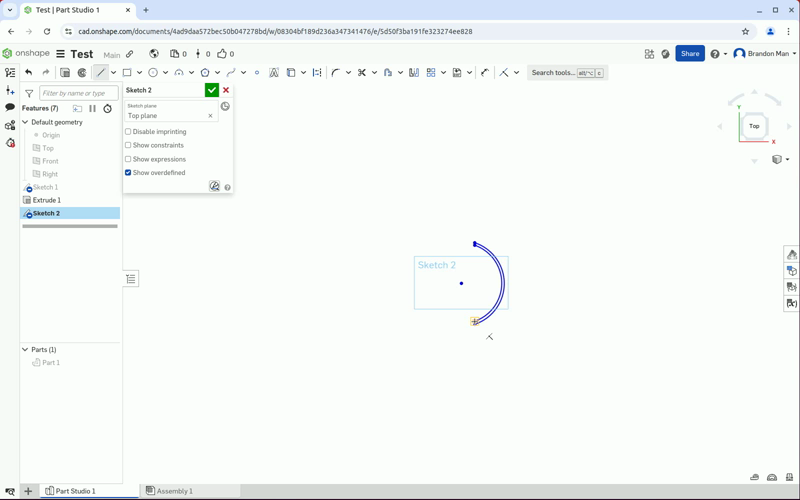
scroll(6)
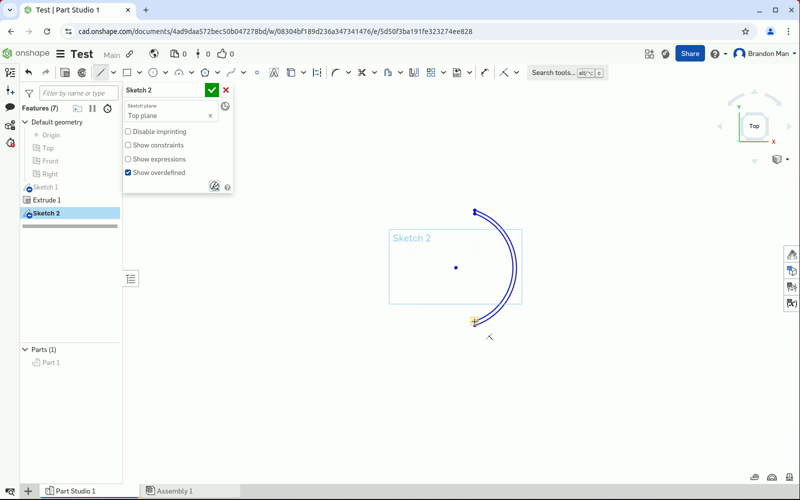
scroll(6)
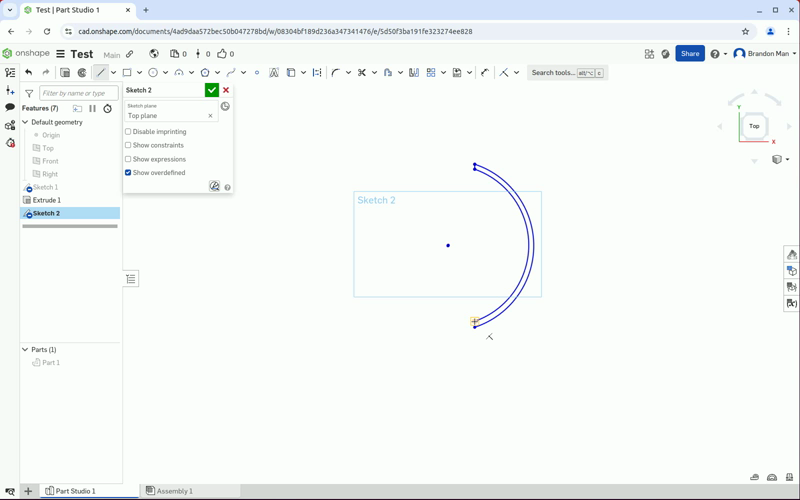
scroll(6)
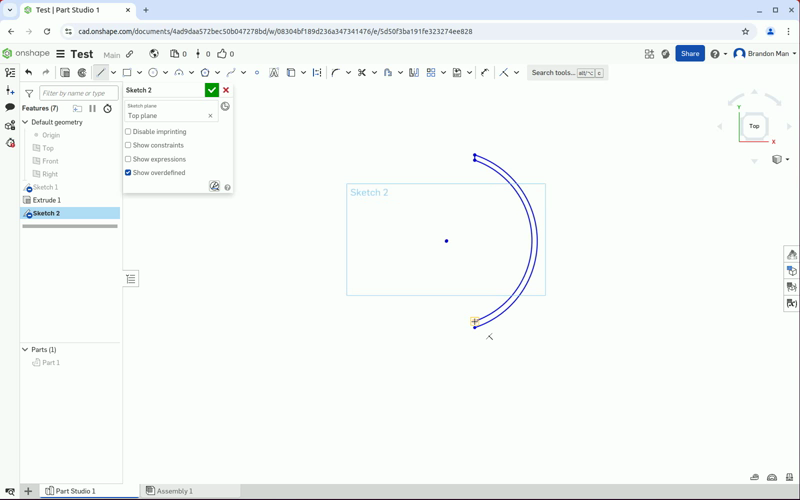
scroll(6)
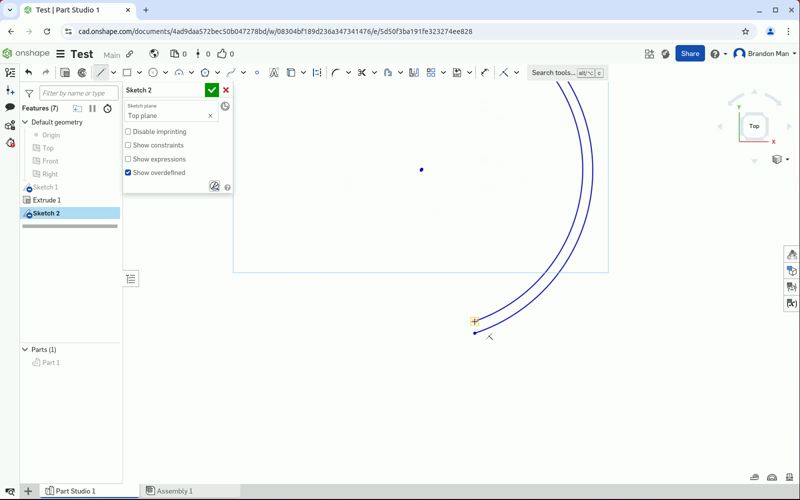
scroll(6)
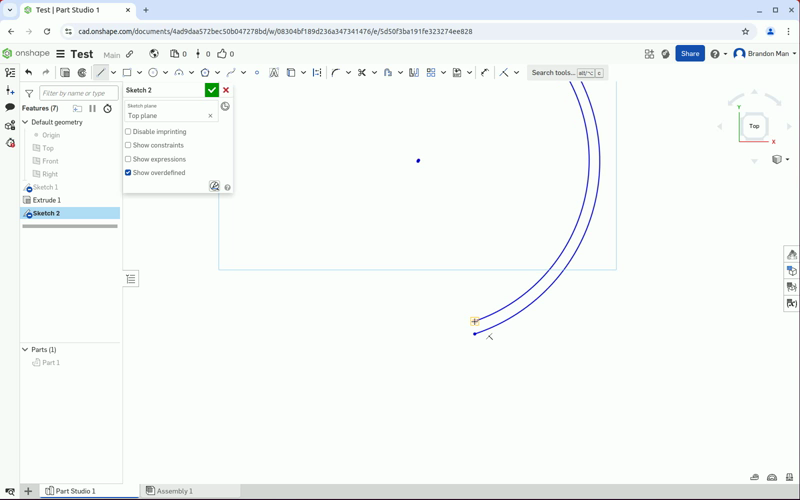
scroll(6)
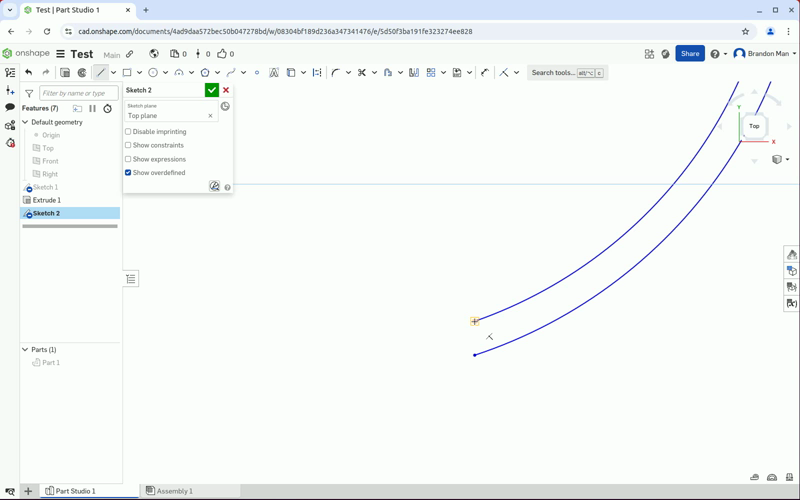
click(474, 321)
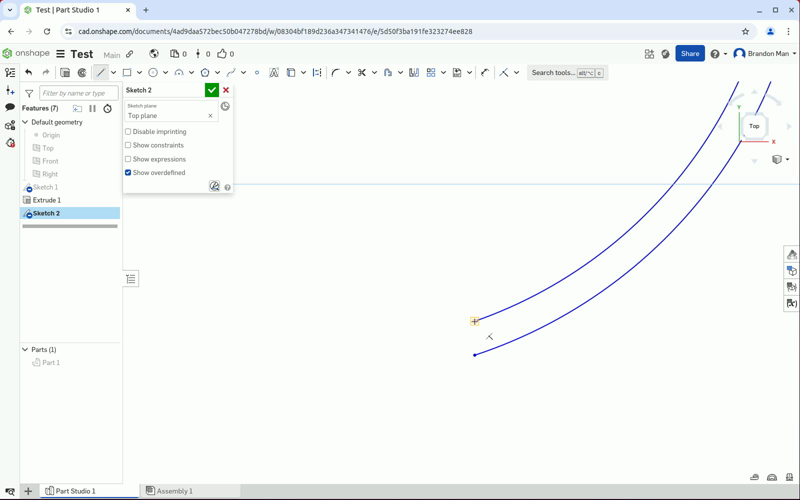
scroll(-6)
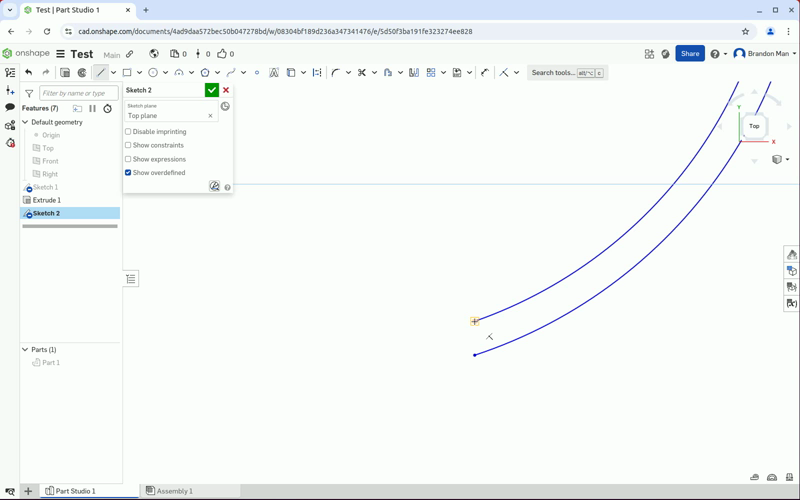
scroll(-6)
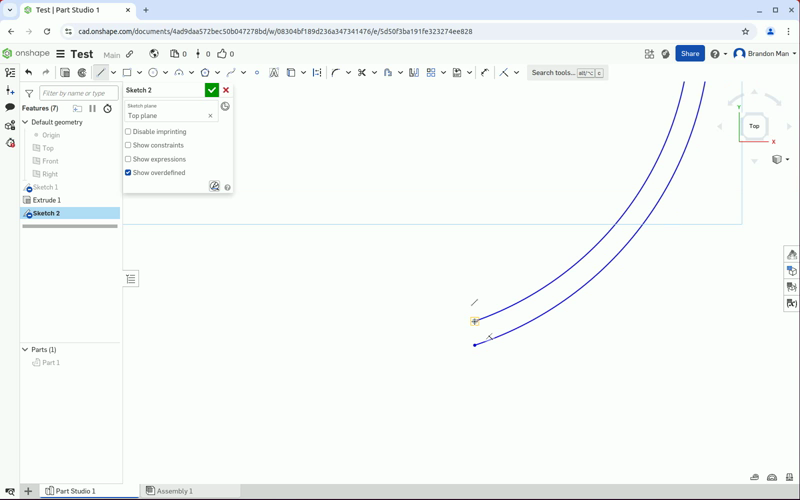
scroll(-6)
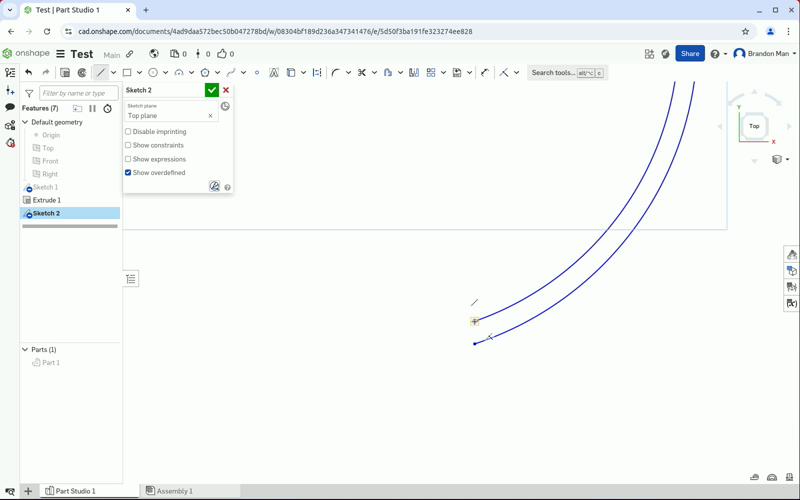
scroll(-6)
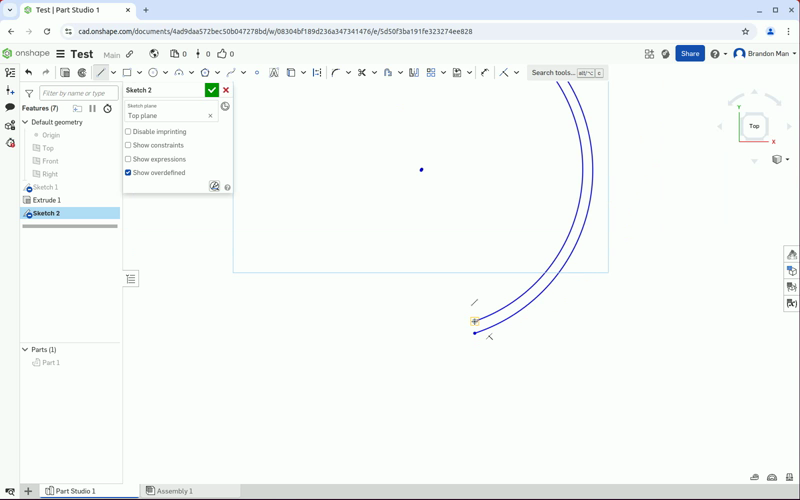
scroll(-6)
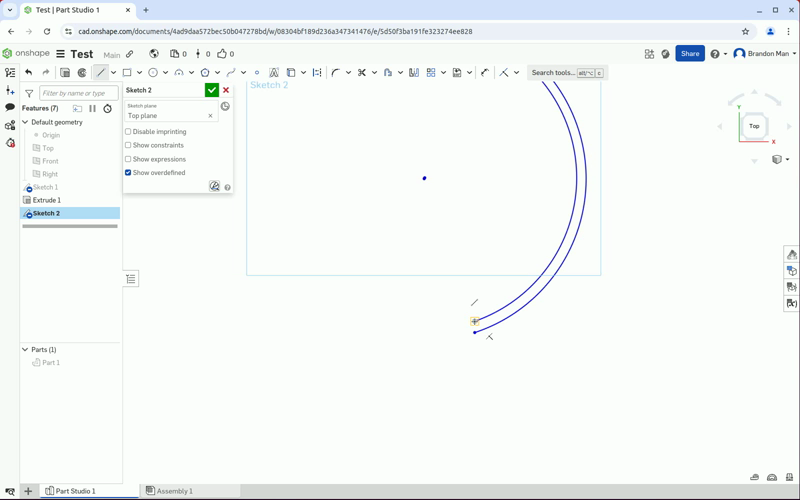
scroll(-6)
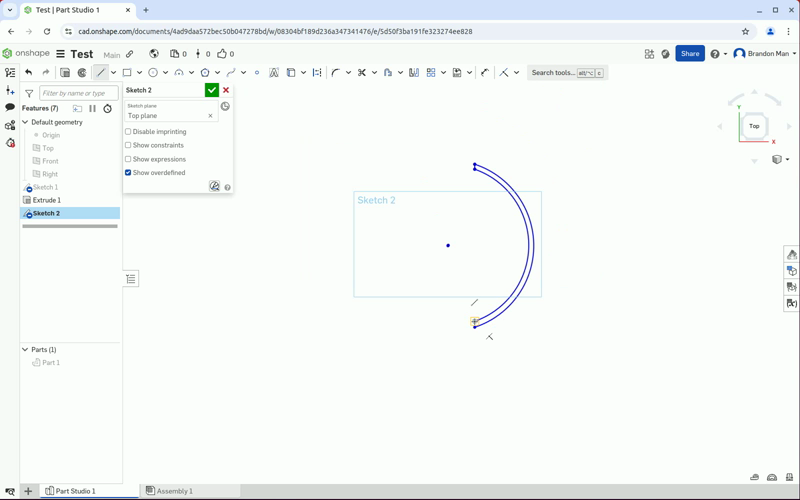
scroll(-6)
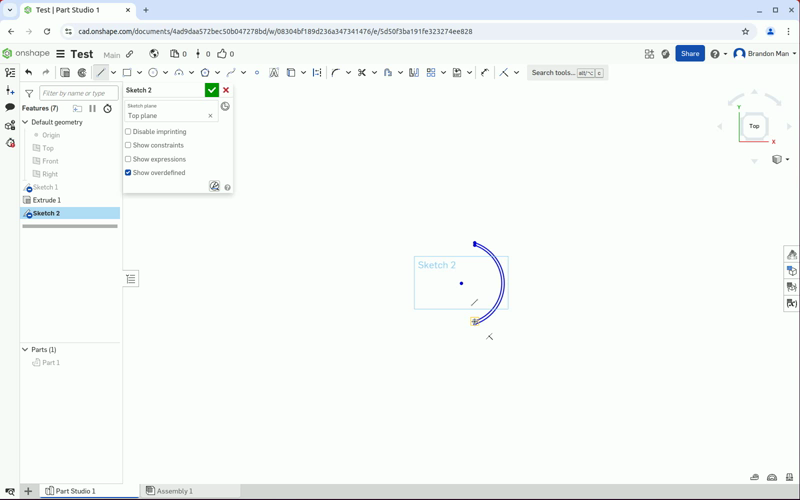
mouse_move(504, 321)
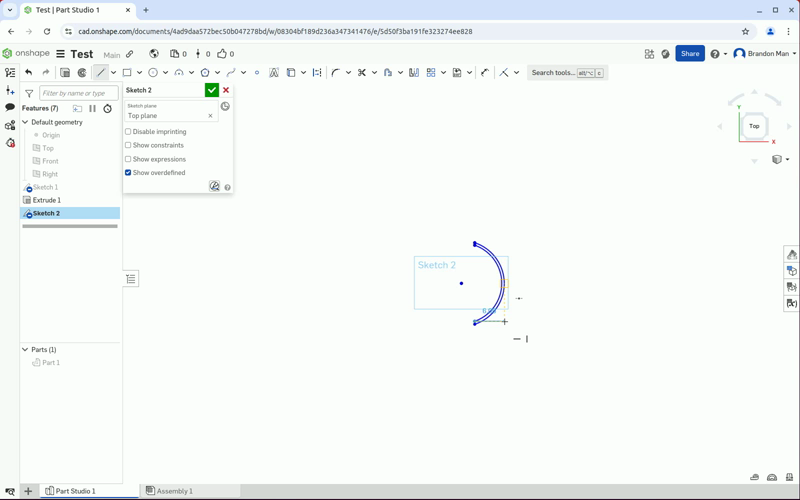
key_down(shift)
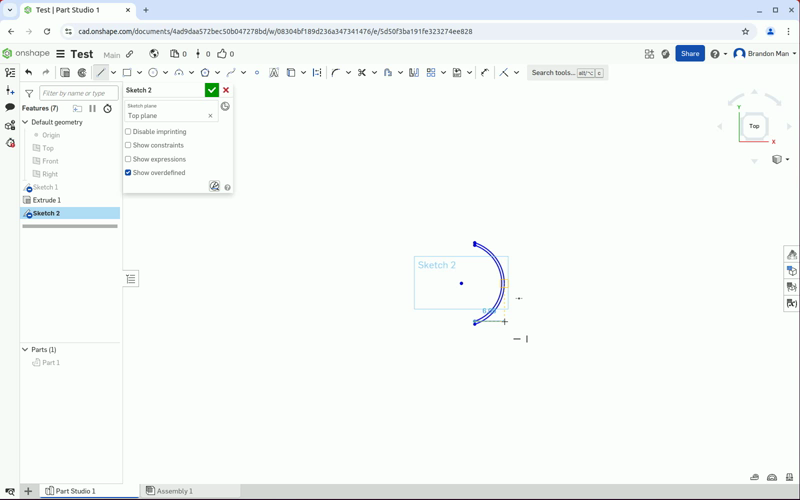
mouse_move(474, 324)
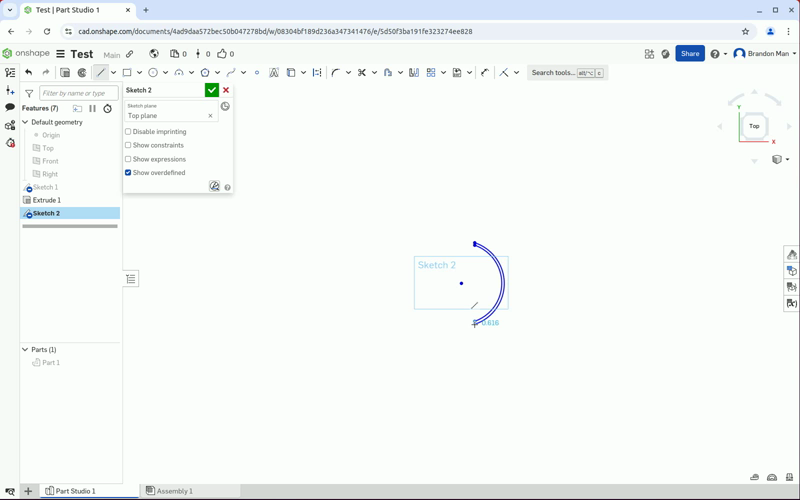
scroll(6)
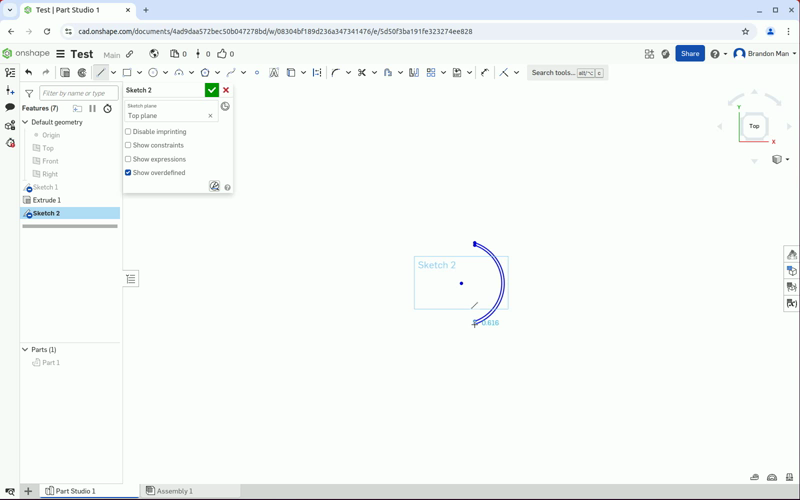
scroll(6)
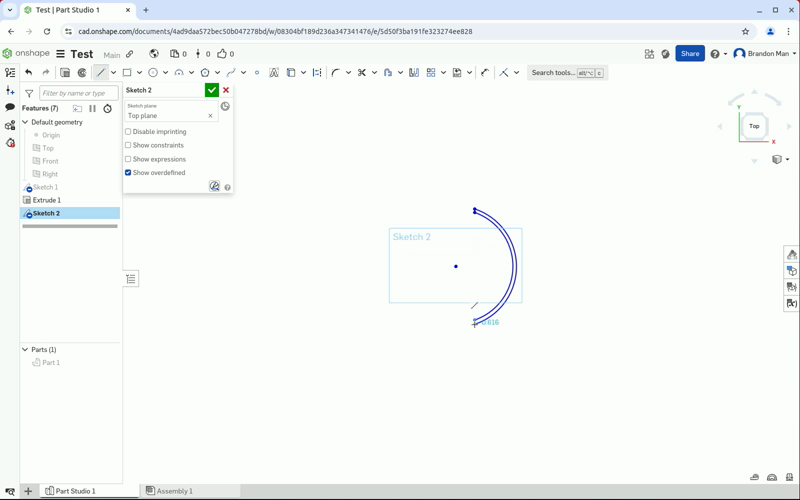
scroll(6)
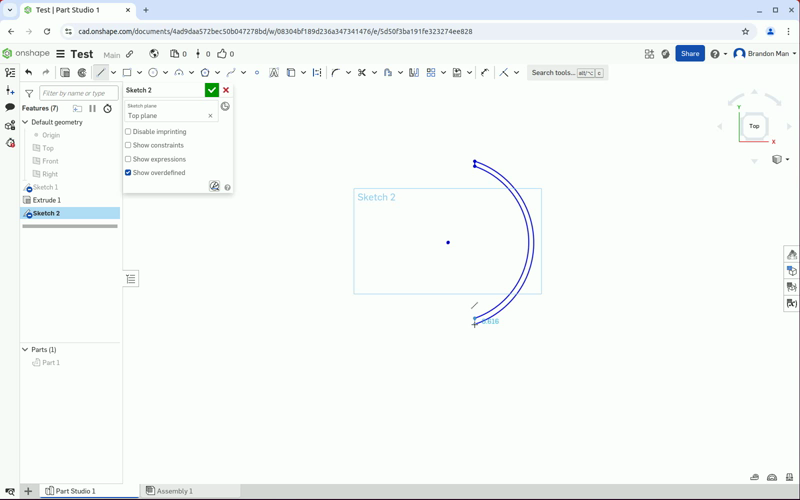
scroll(6)
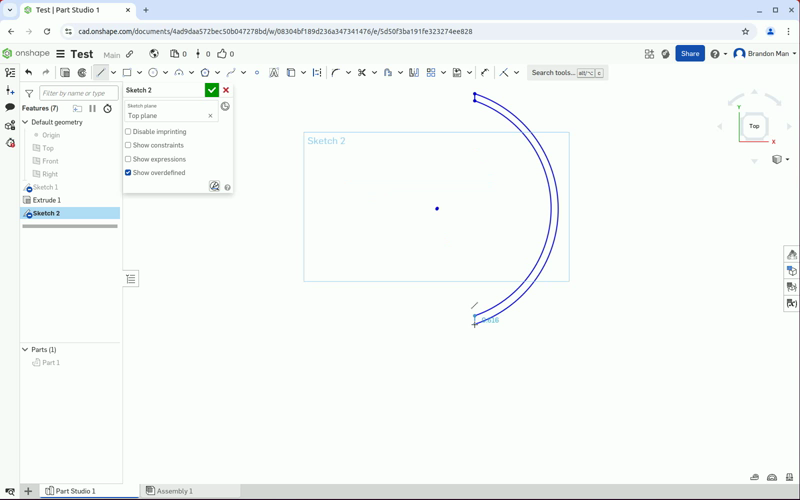
scroll(6)
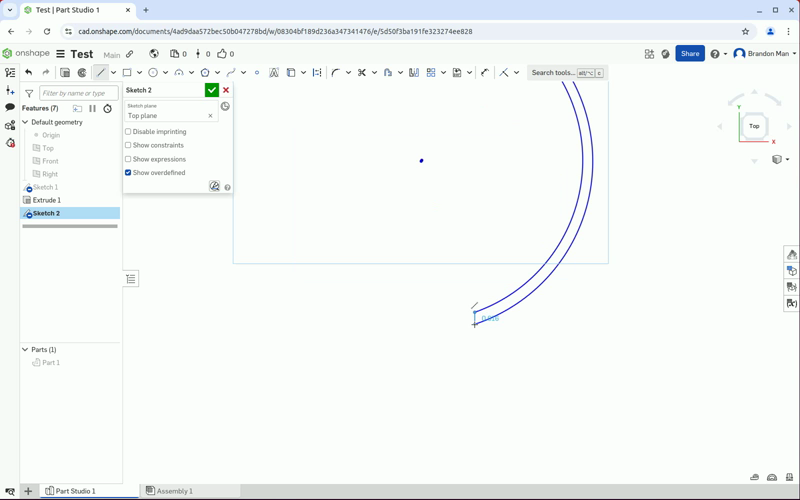
scroll(6)
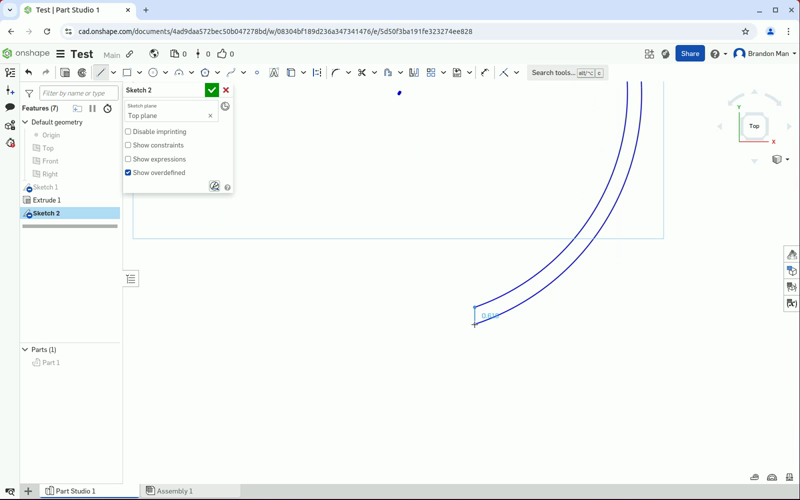
scroll(6)
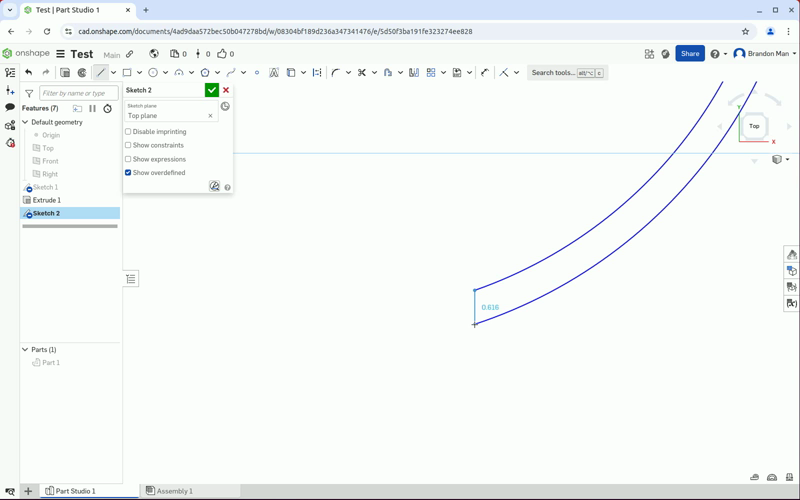
key_up(shift)
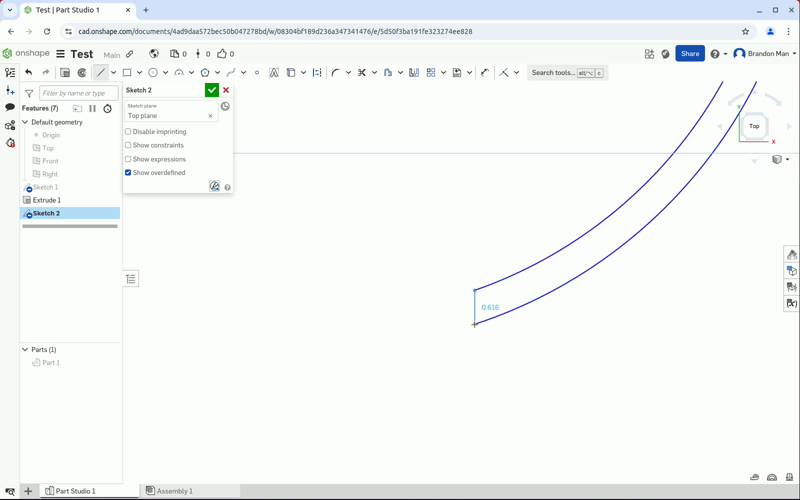
click(474, 324)
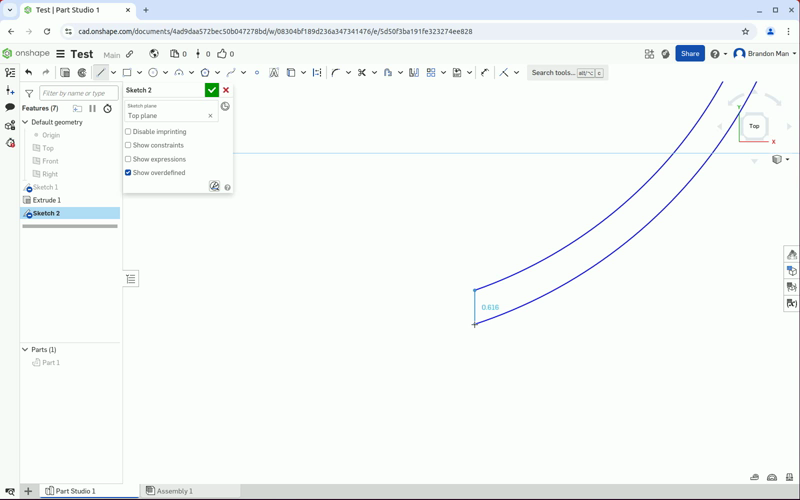
scroll(-6)
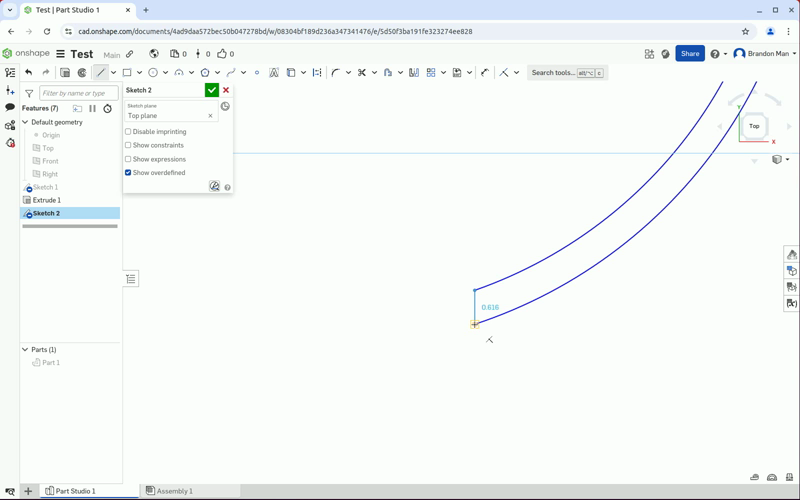
scroll(-6)
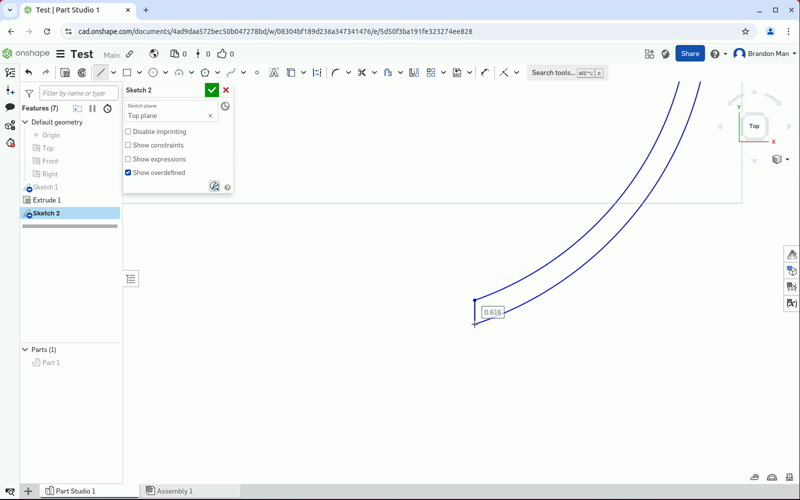
scroll(-6)
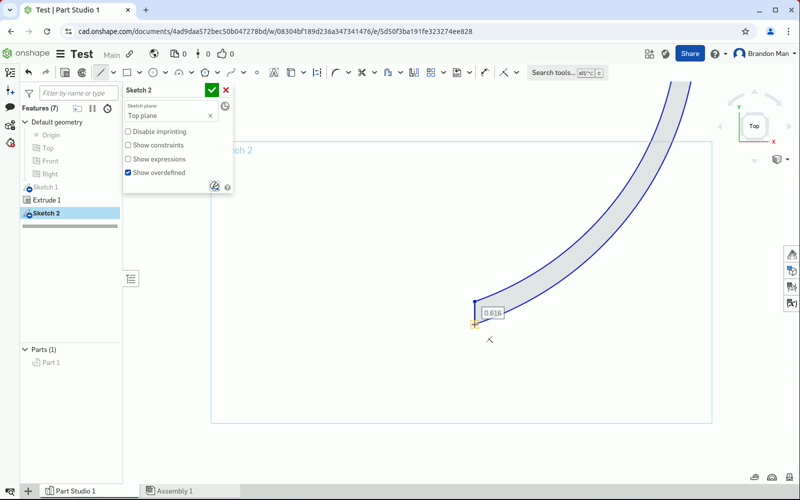
scroll(-6)
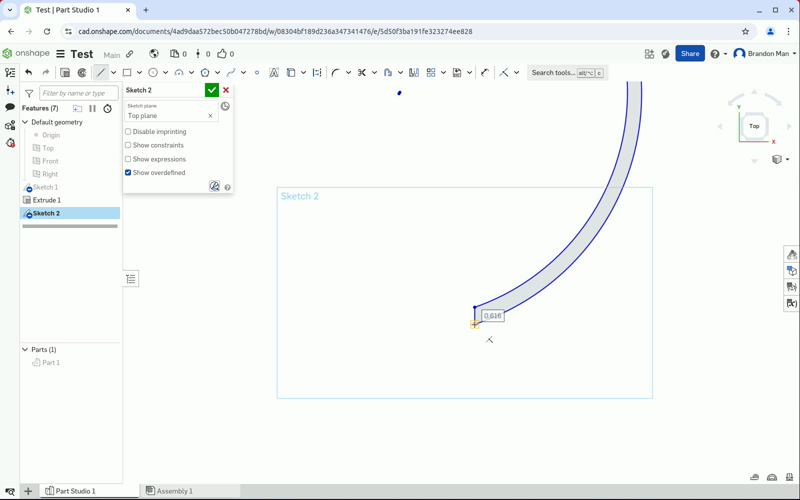
scroll(-6)
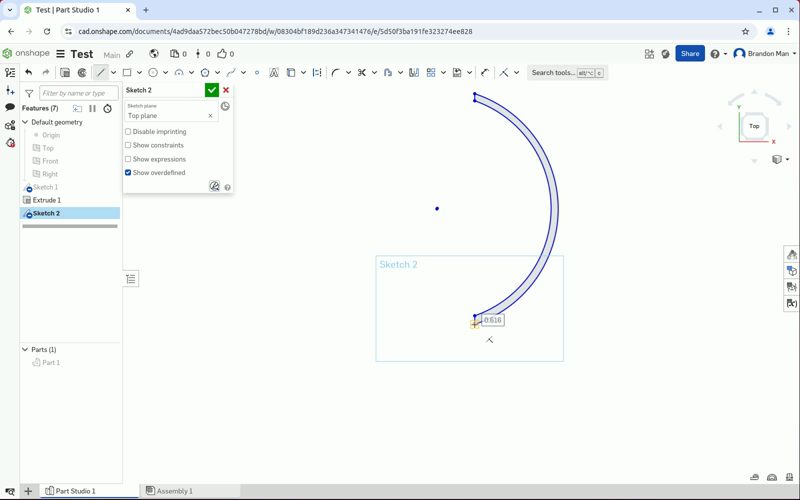
scroll(-6)
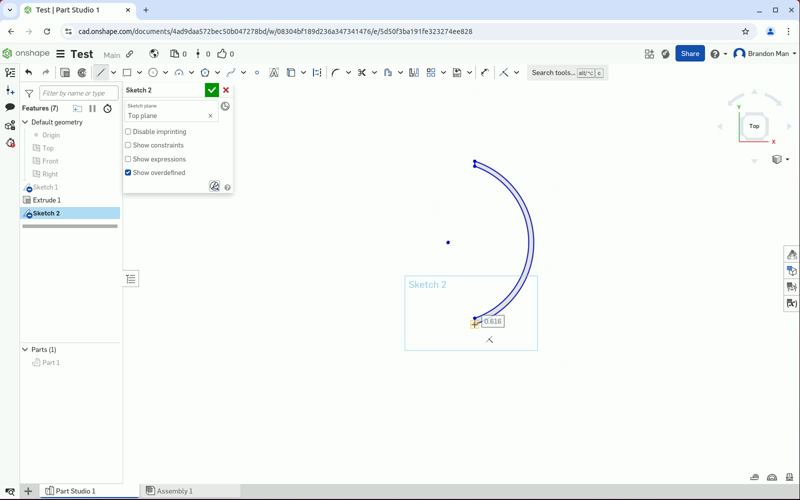
scroll(-6)
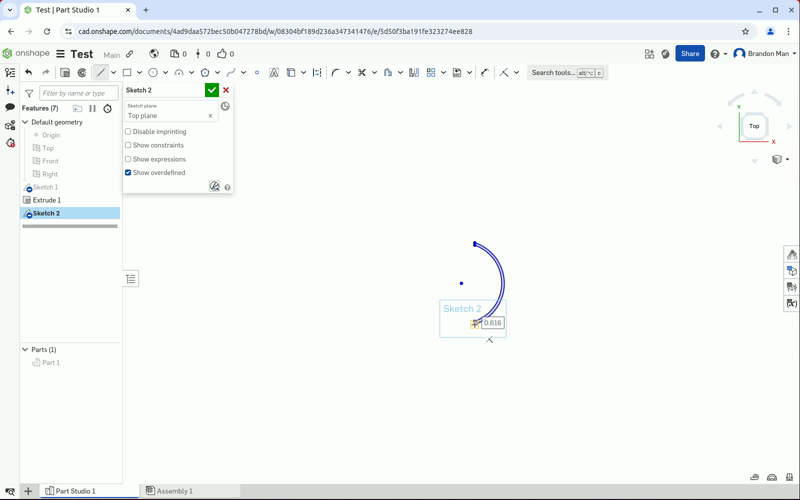
key(esc)
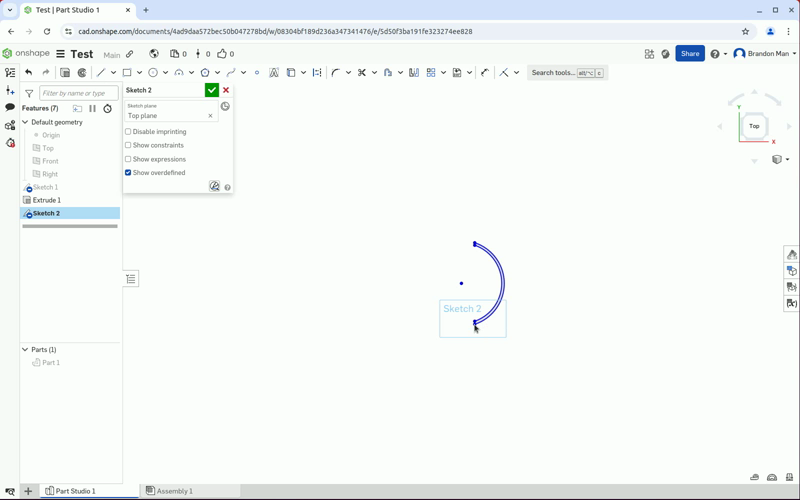
mouse_move(480, 245)
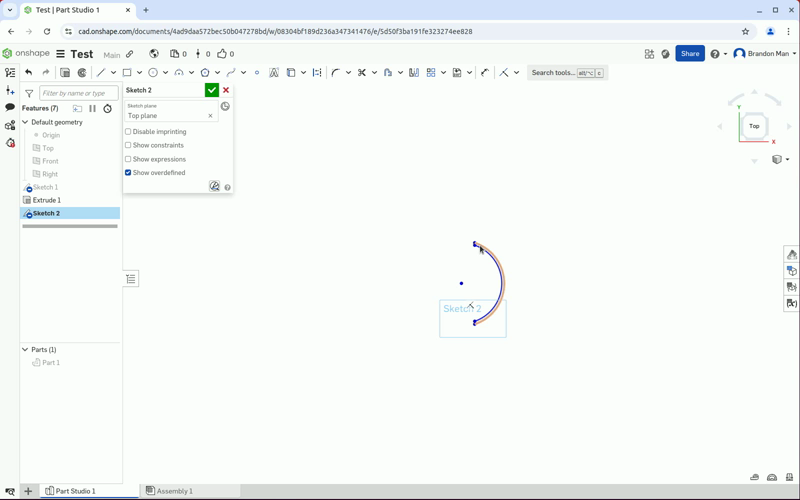
scroll(6)
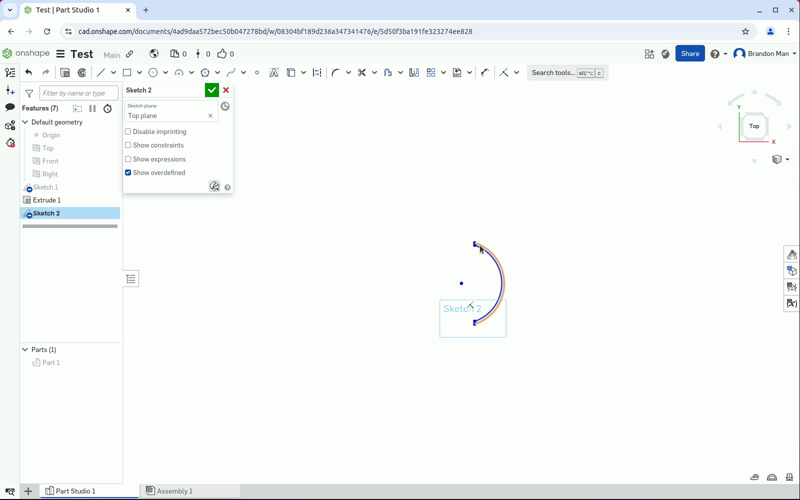
scroll(6)
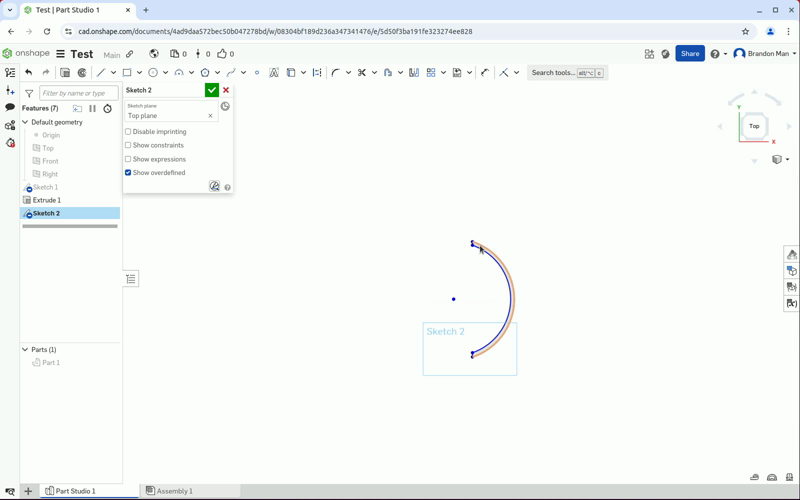
scroll(6)
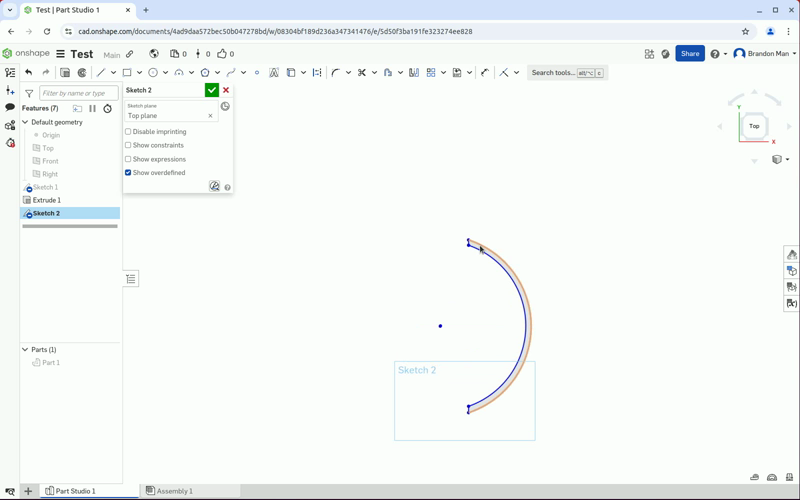
scroll(6)
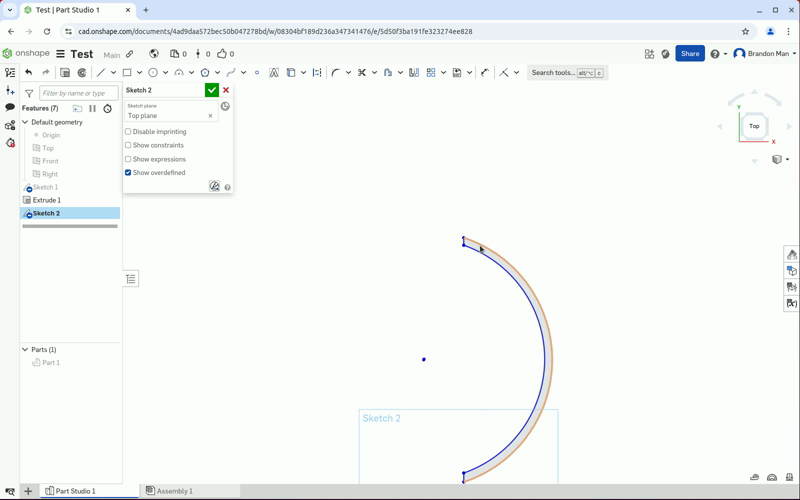
scroll(6)
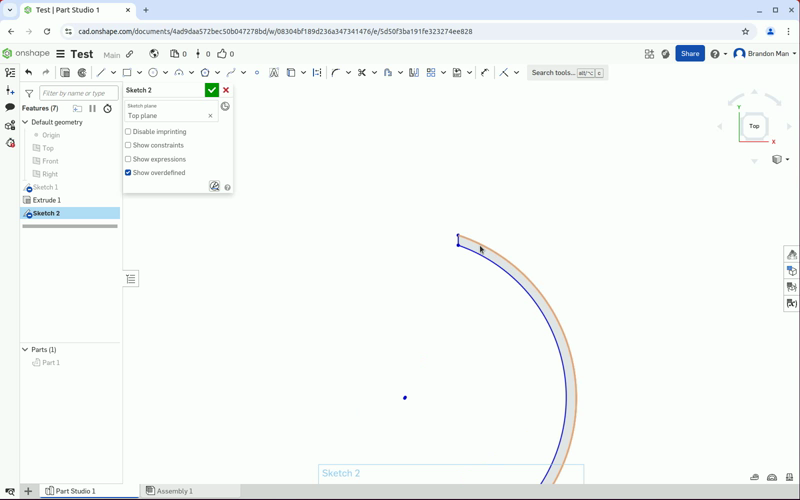
scroll(6)
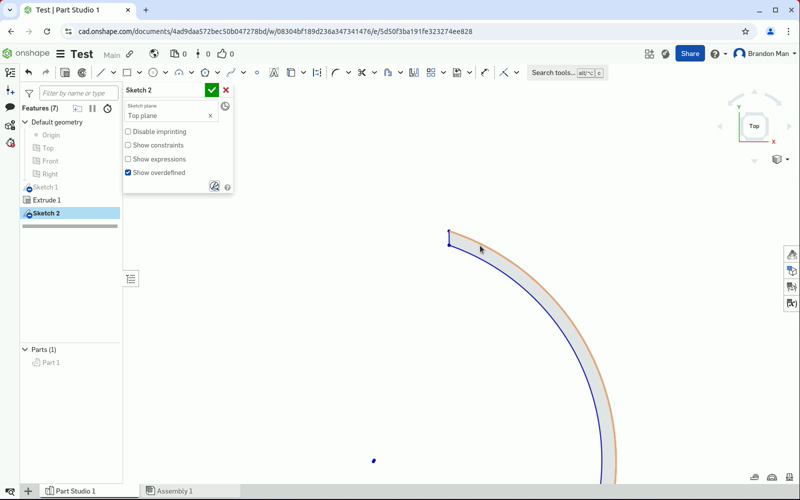
scroll(6)
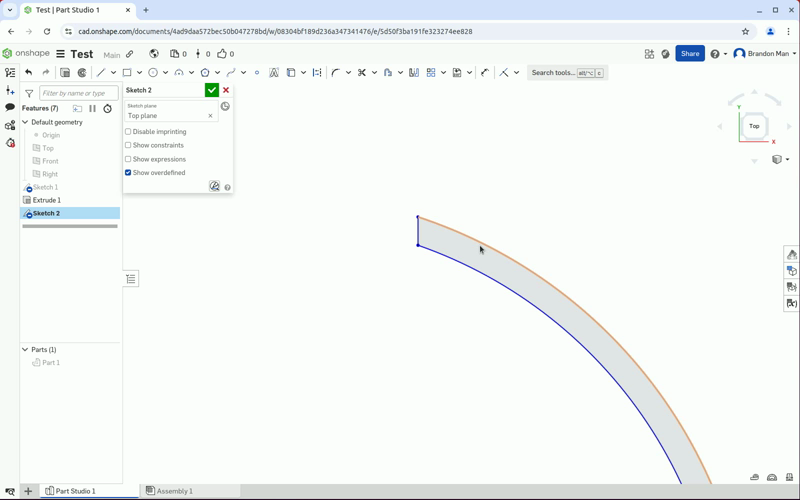
click(480, 245)
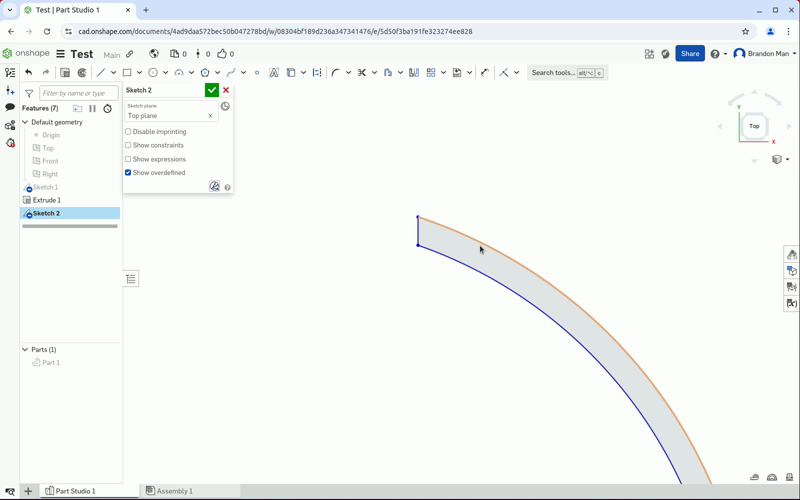
scroll(-6)
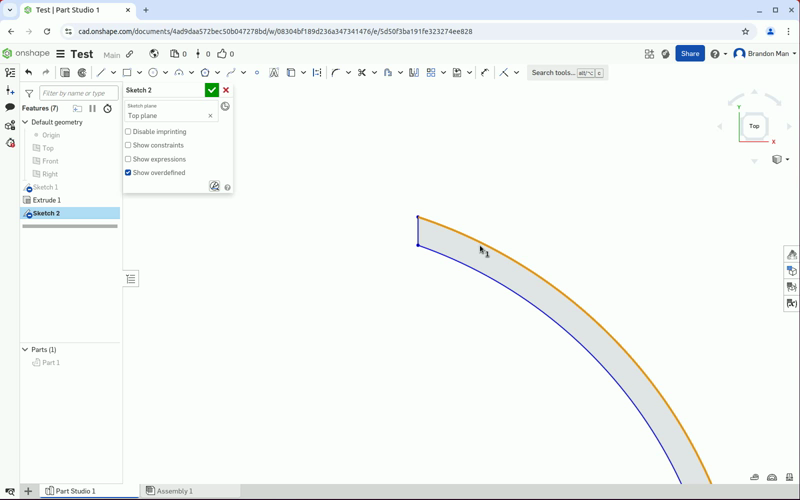
scroll(-6)
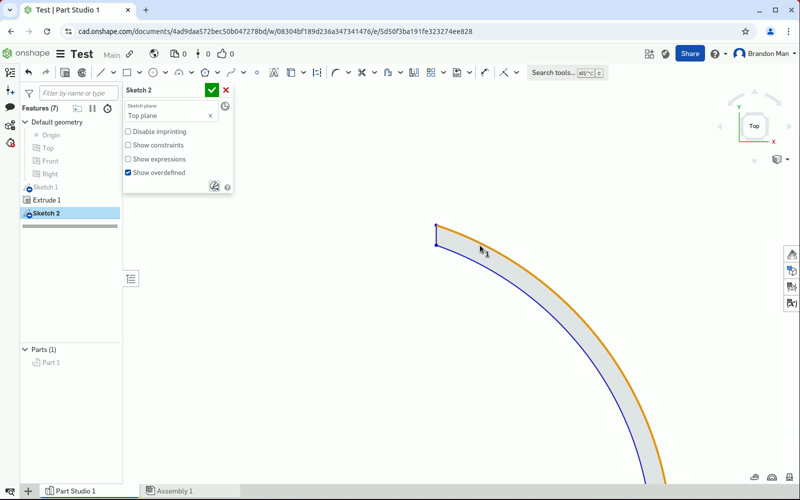
scroll(-6)
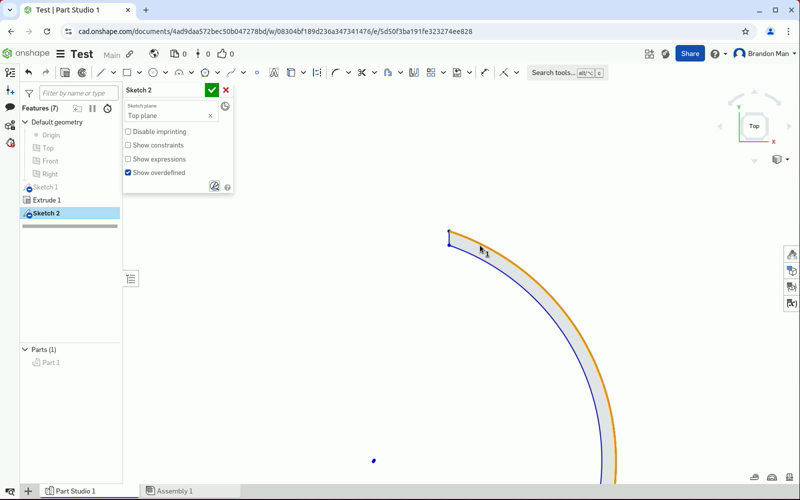
scroll(-6)
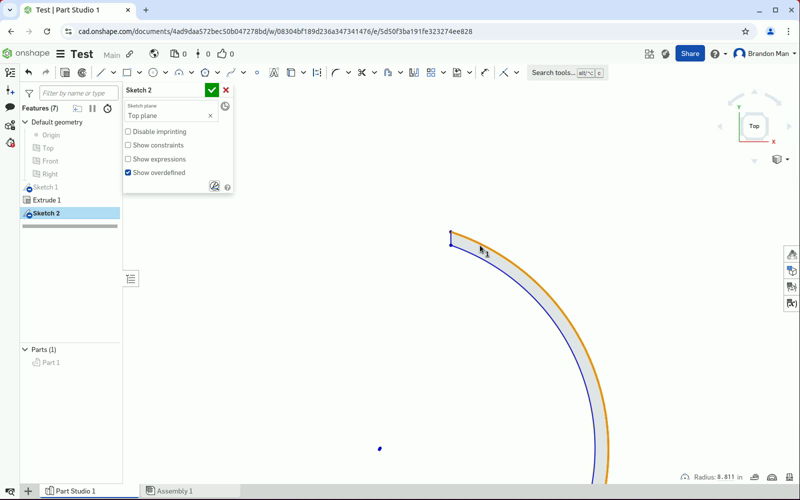
scroll(-6)
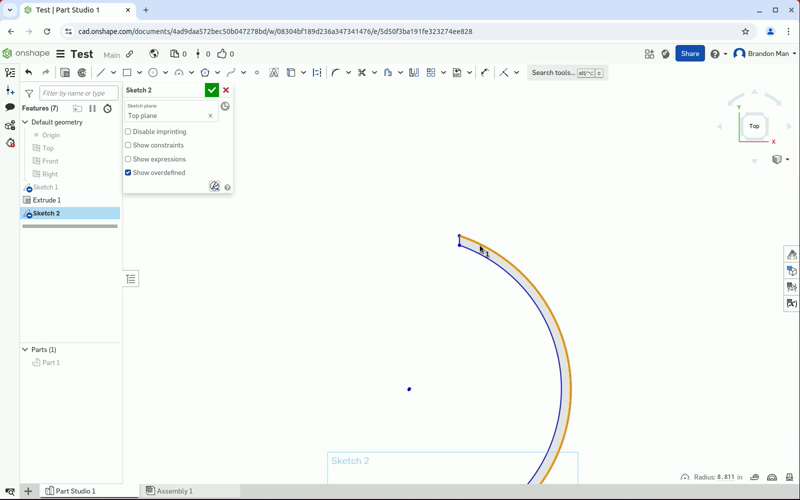
scroll(-6)
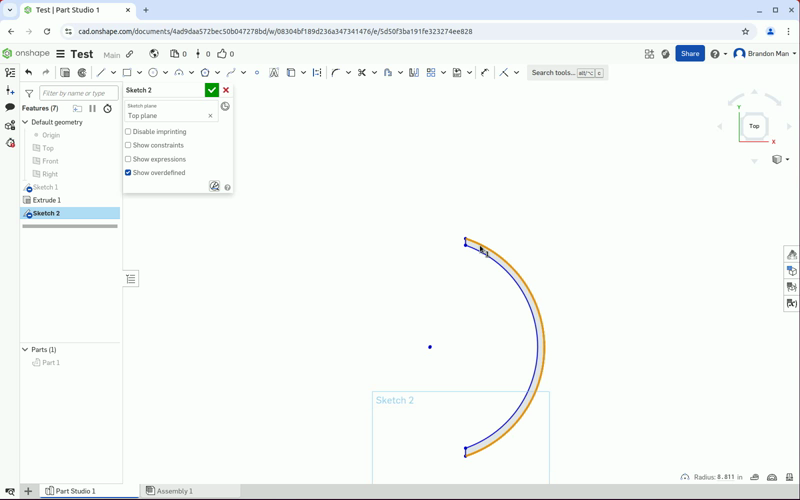
scroll(-6)
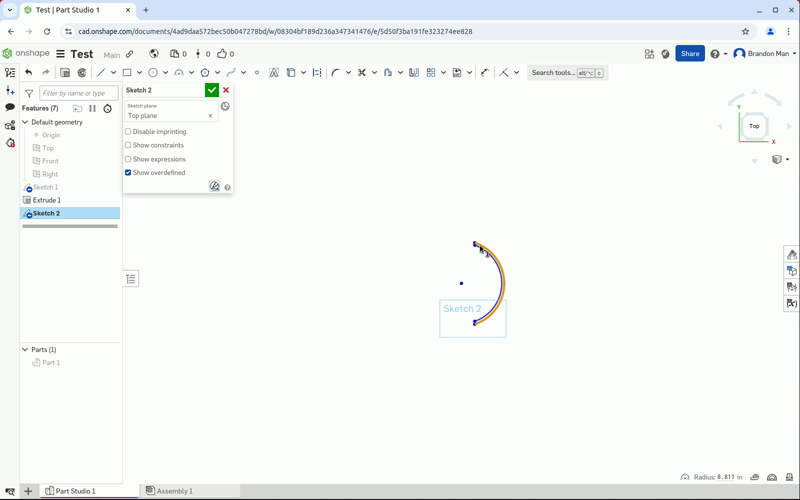
mouse_move(73, 352)
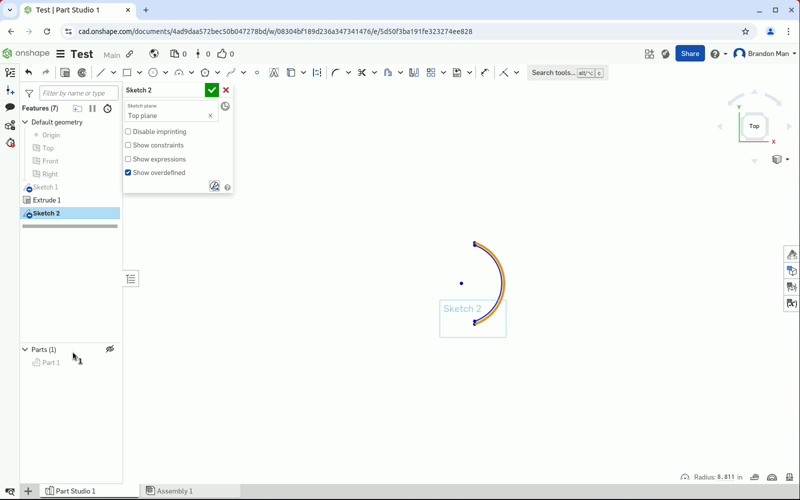
key(shift+y)
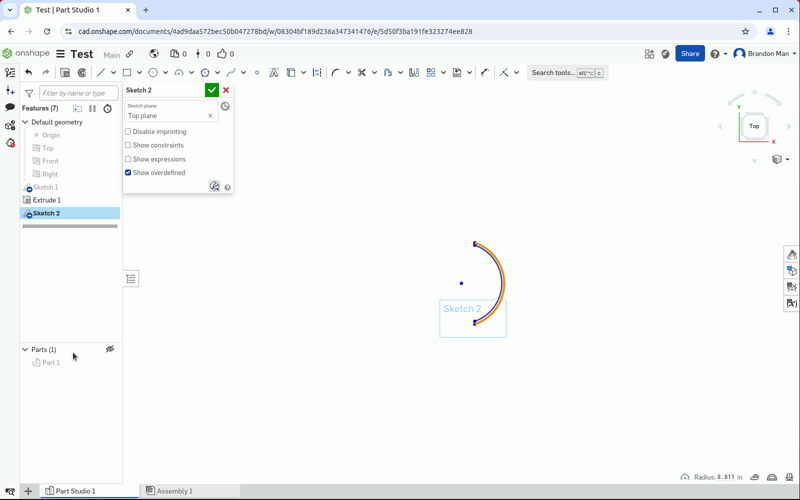
key(shift+e)
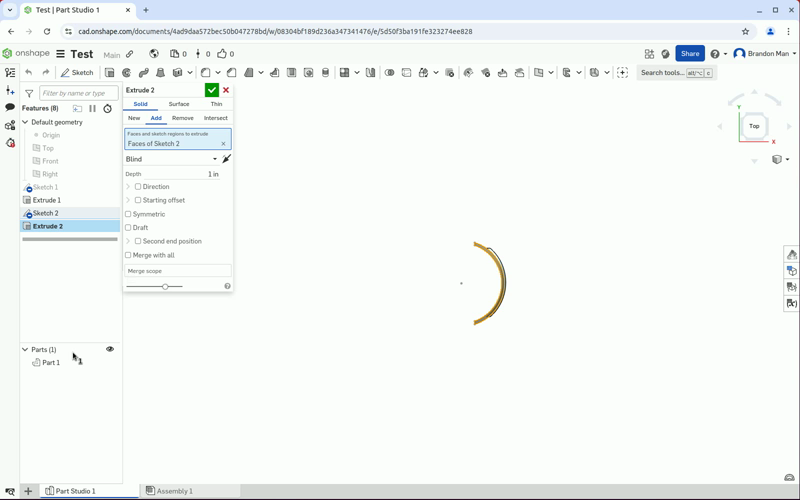
mouse_move(143, 106)
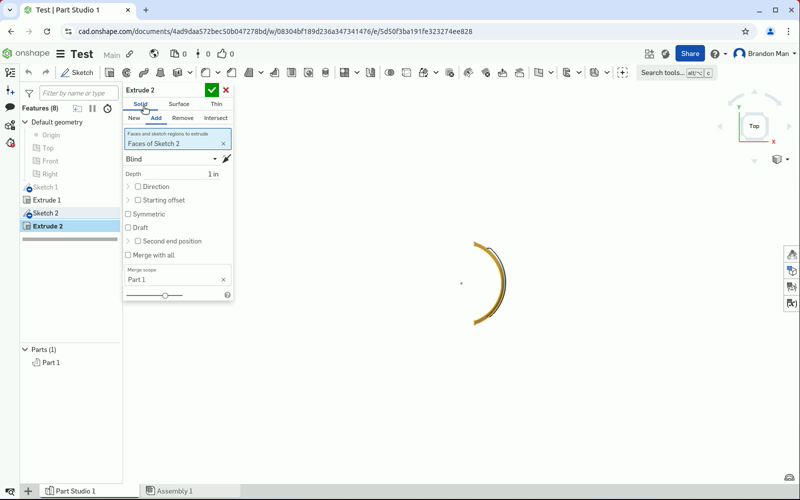
click(143, 106)
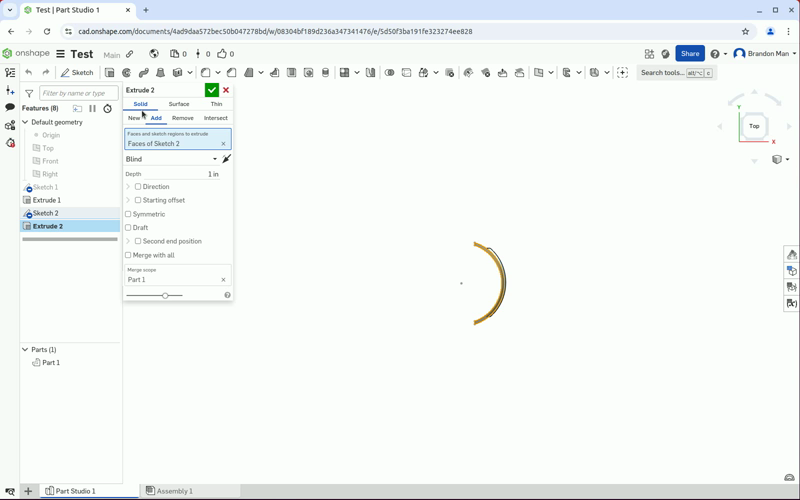
mouse_move(137, 120)
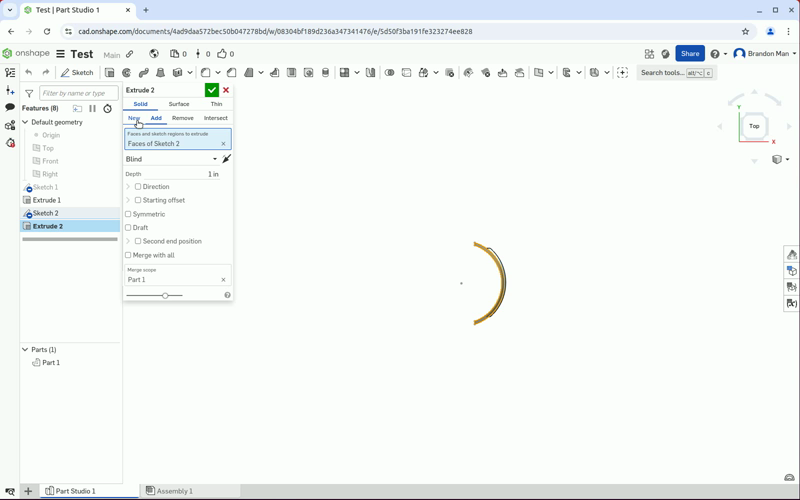
click(137, 120)
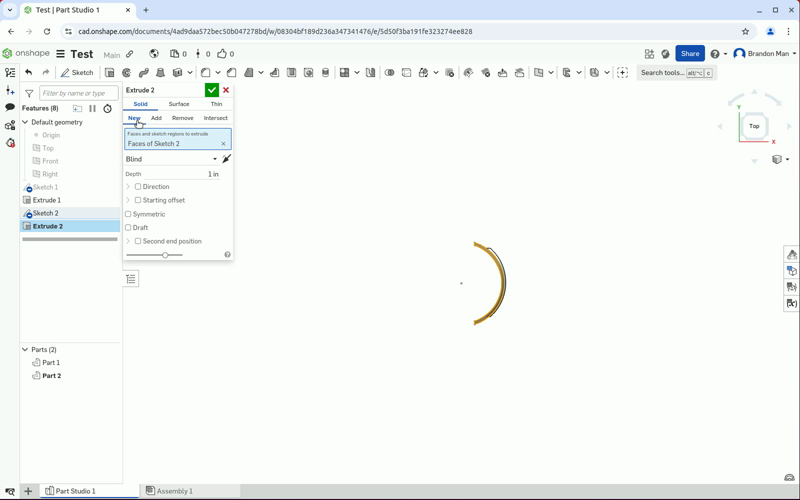
key(tab, 4)
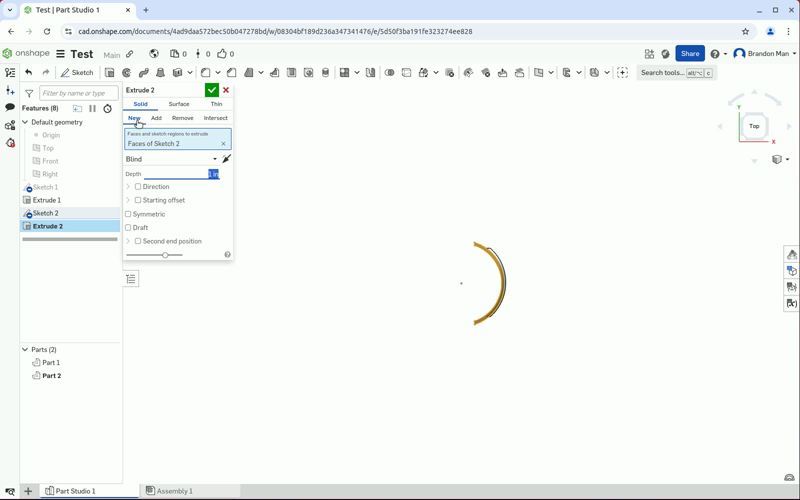
text(23.108)
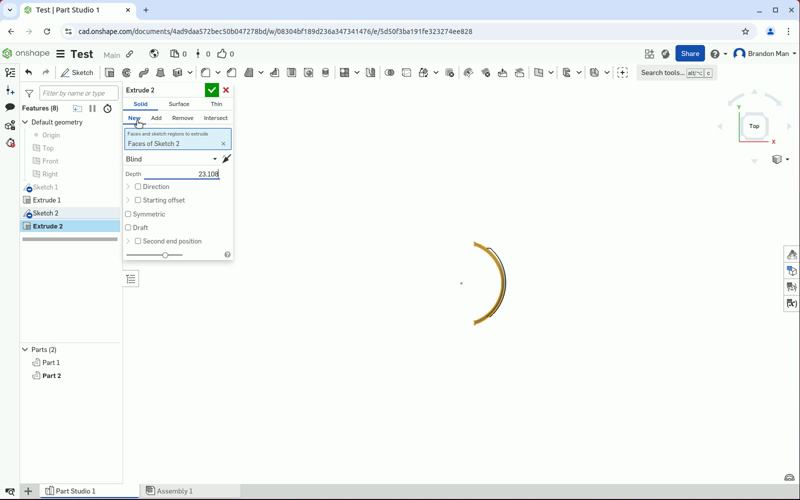
key(enter)
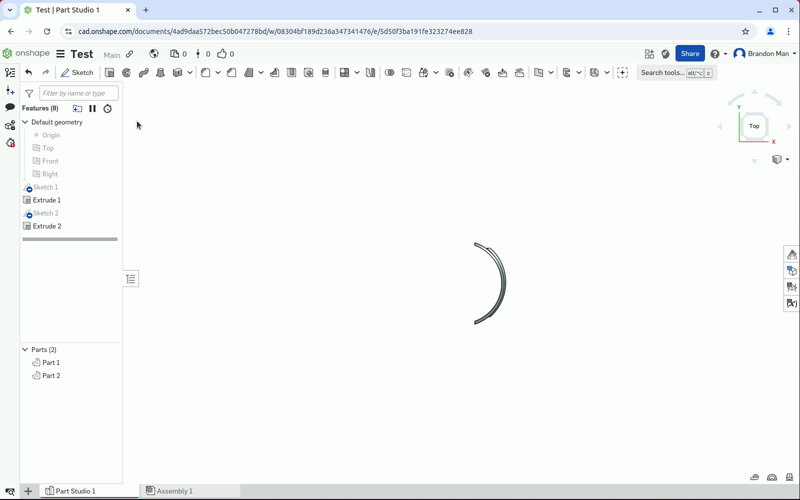
key(shift+h)
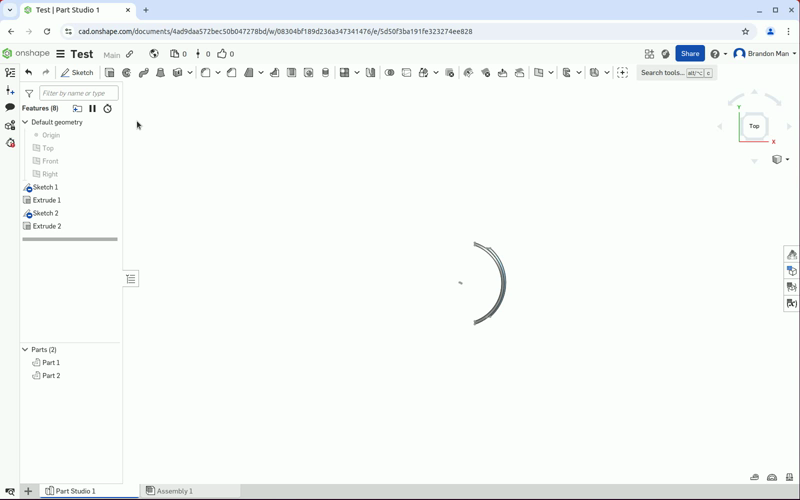
key(shift+h)
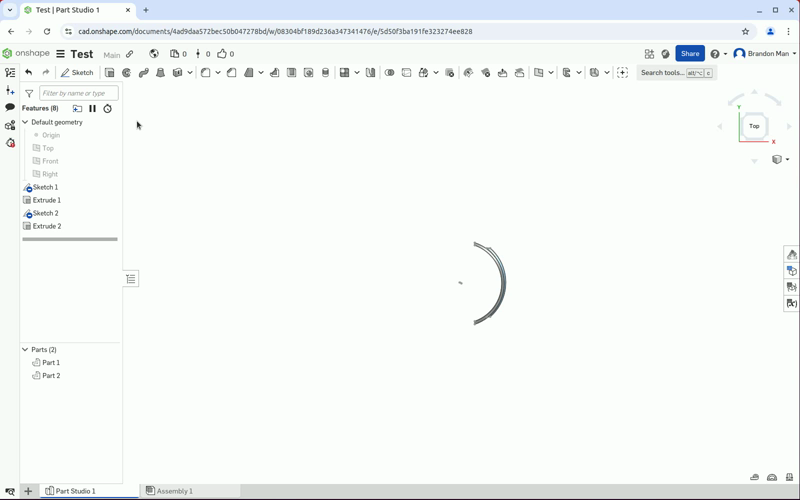
key(shift+7)
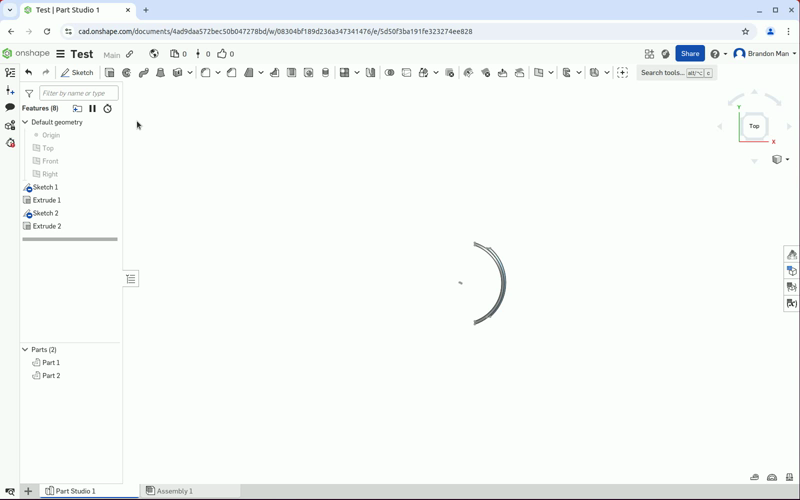
key(up, 3)
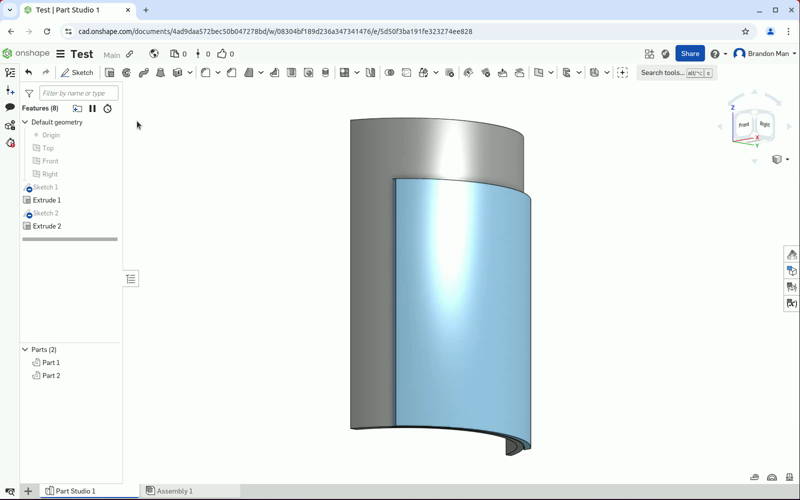
key(left, 3)
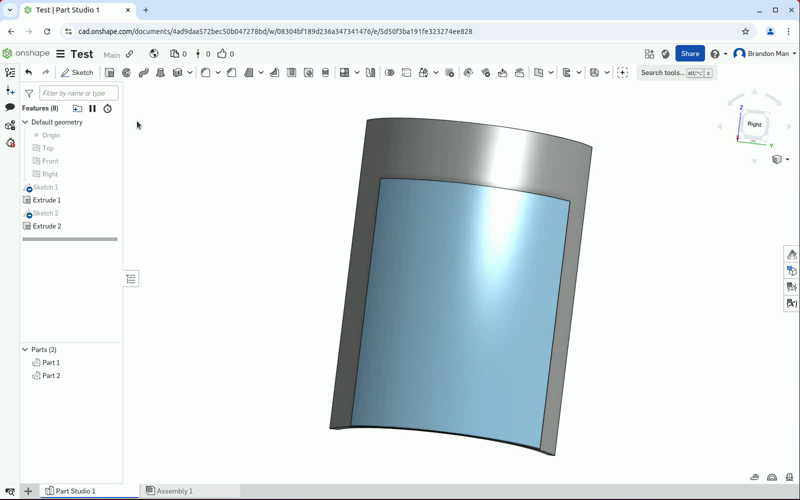
key(right, 3)
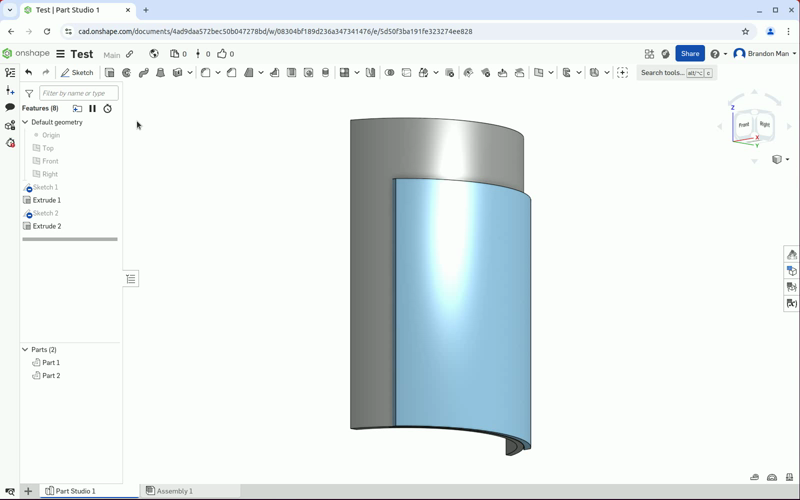
key(down, 3)
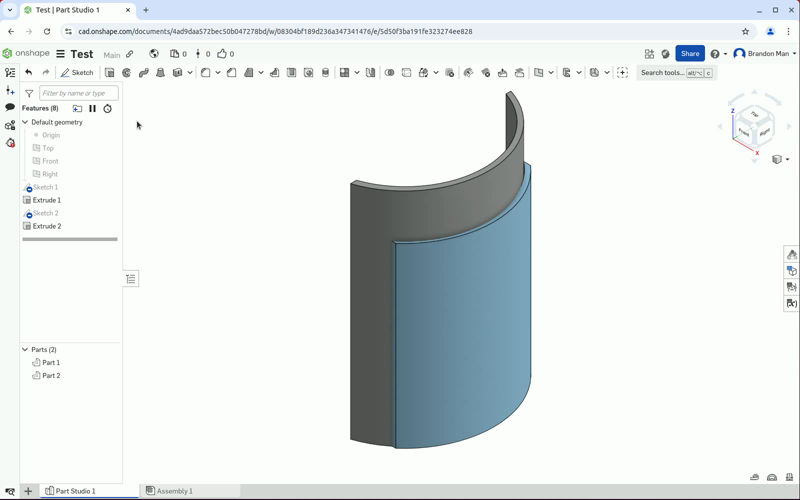
mouse_move(73, 189)
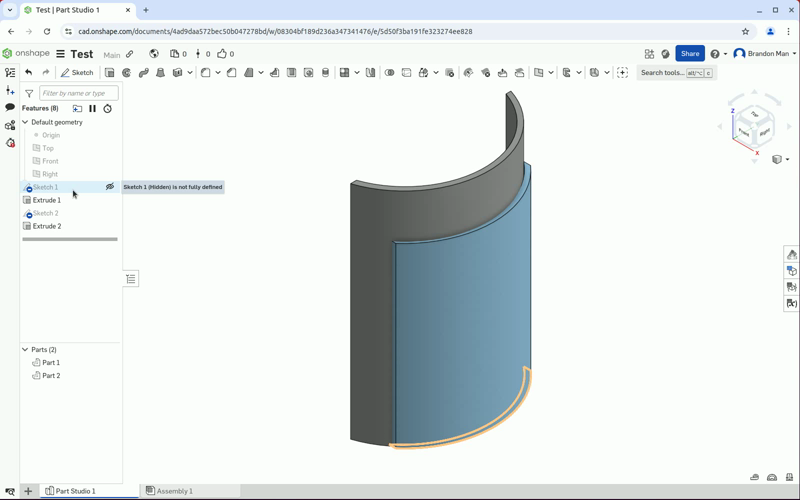
click(73, 189)